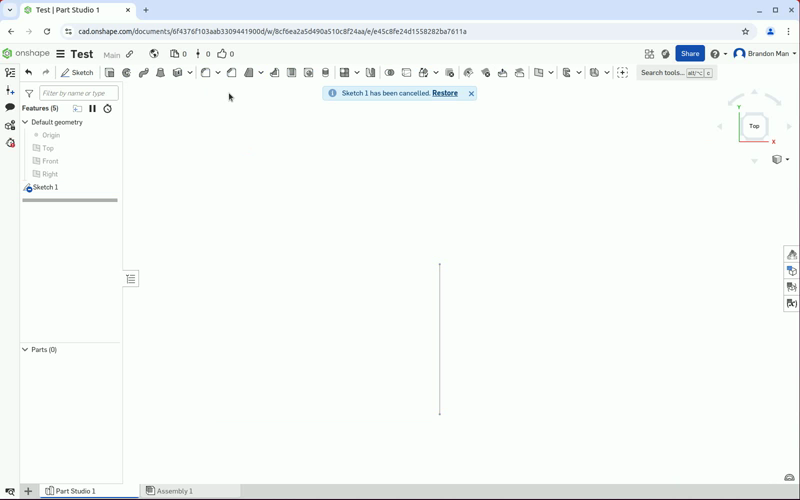
key(shift+h)
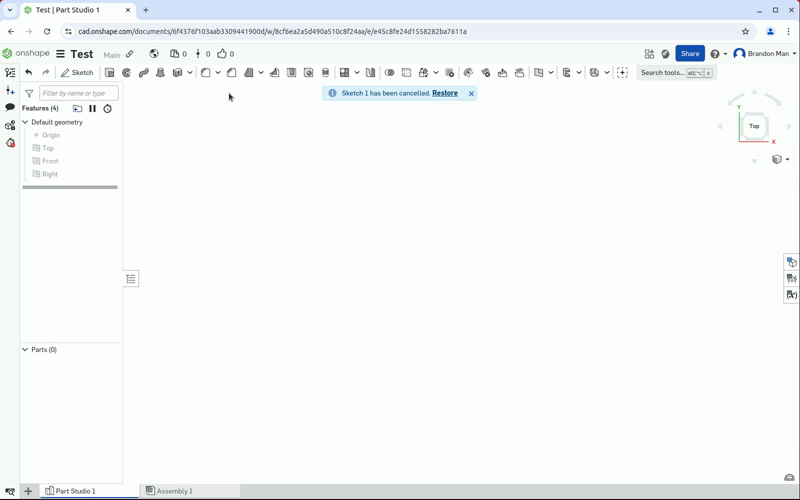
mouse_move(73, 352)
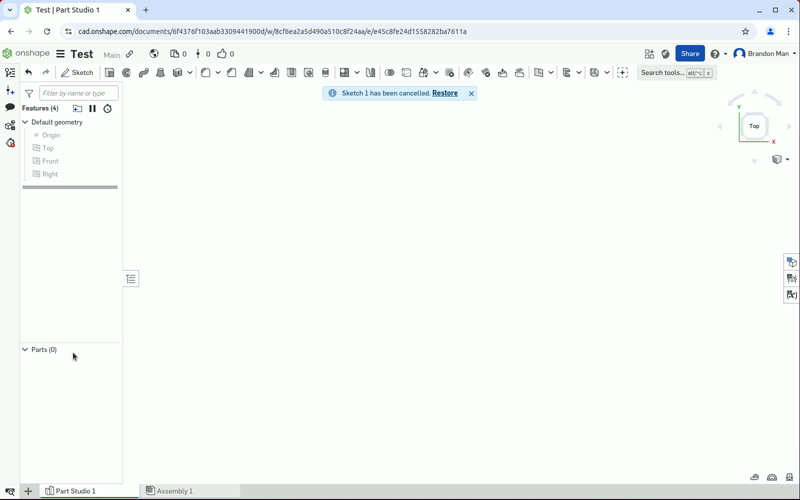
key(y)
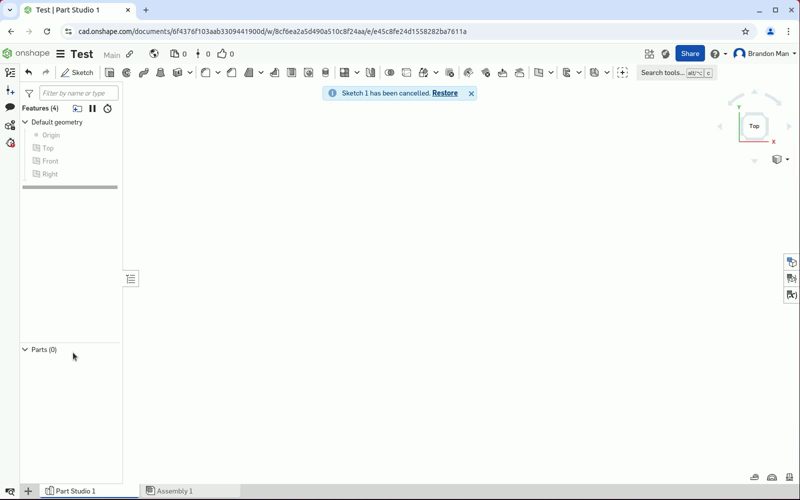
key(shift+p)
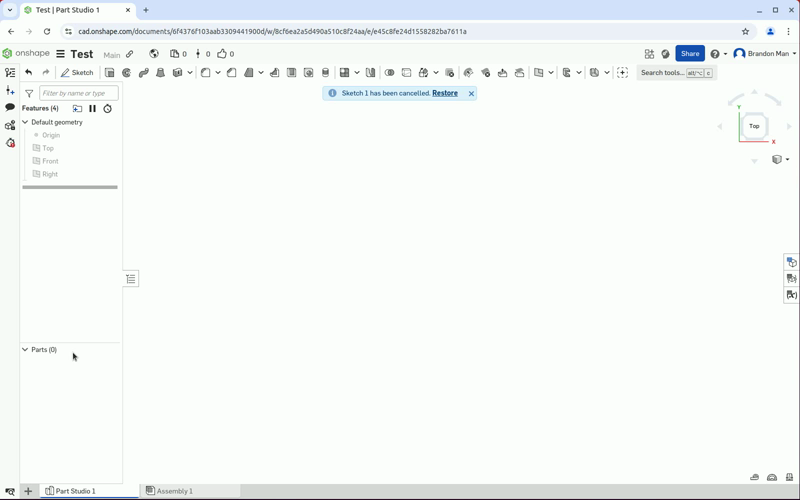
key(space)
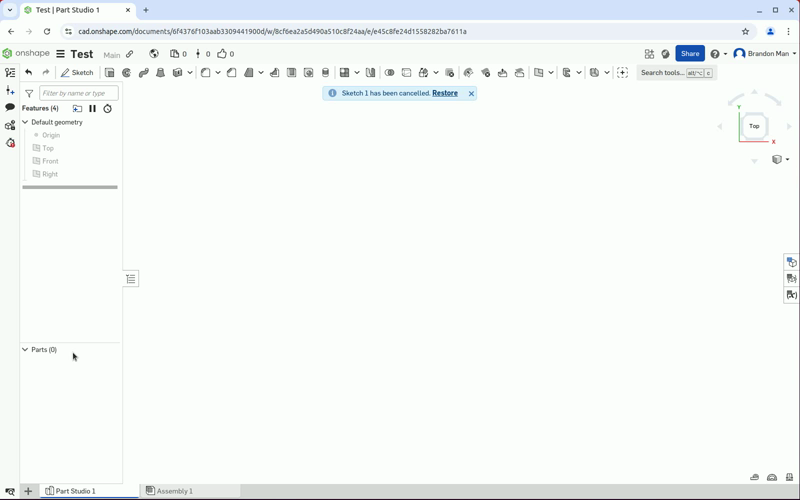
key_down(shift)
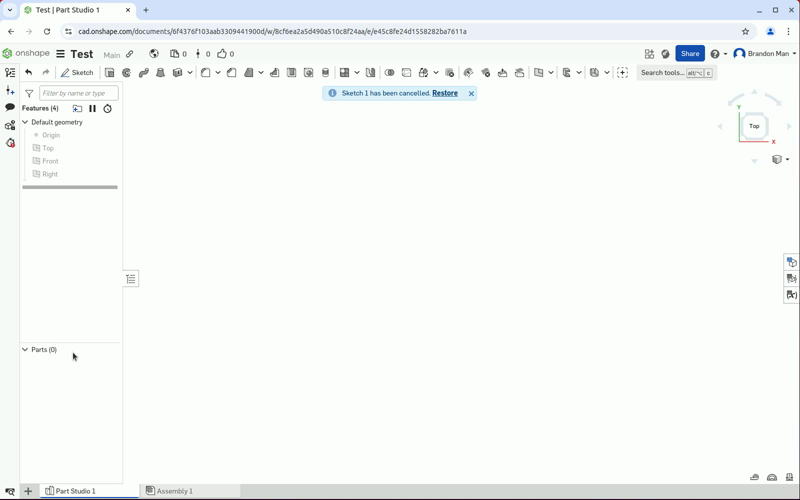
key(up)
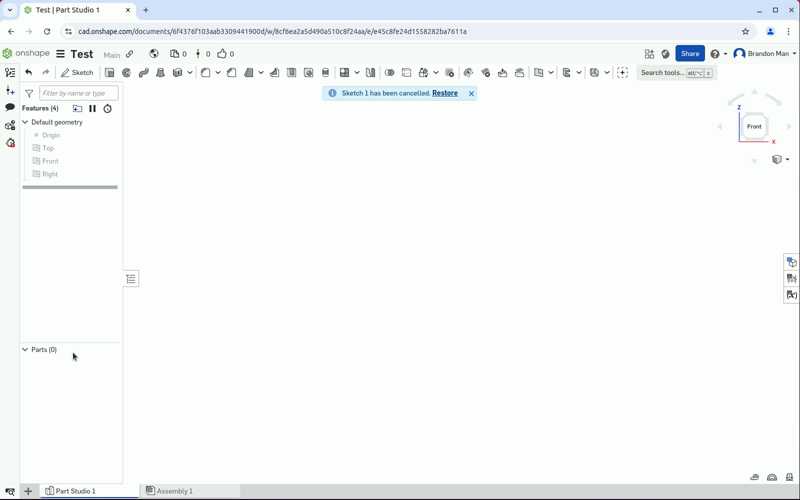
key_up(shift)
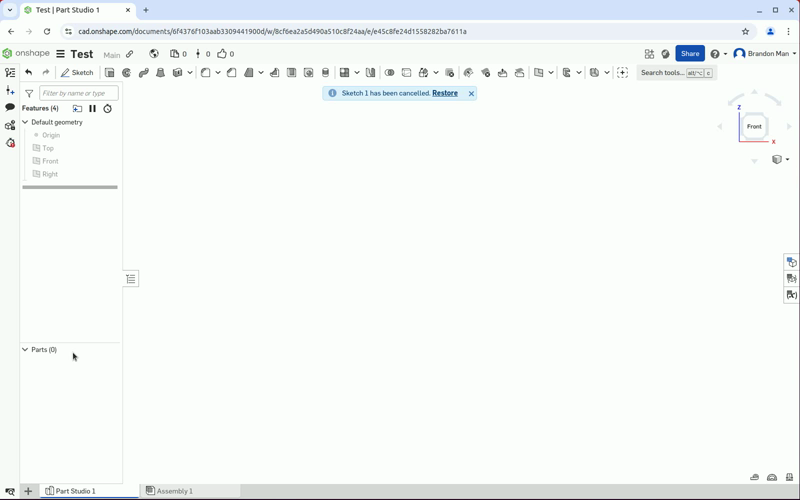
mouse_move(73, 352)
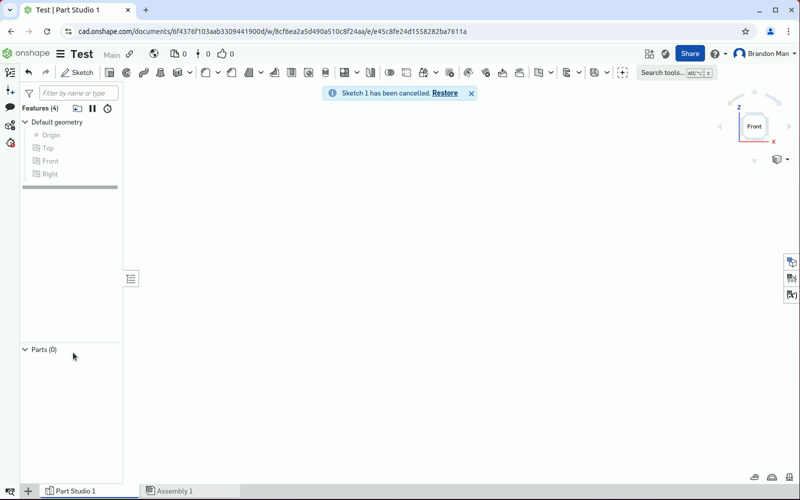
key(shift+y)
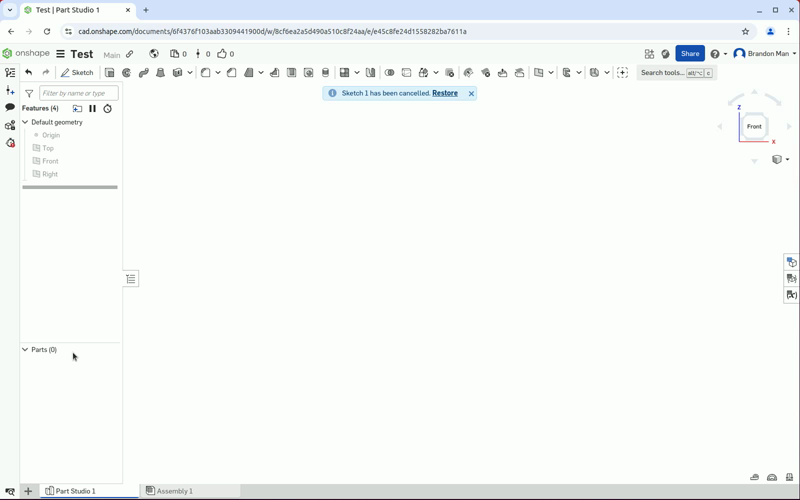
key(shift+s)
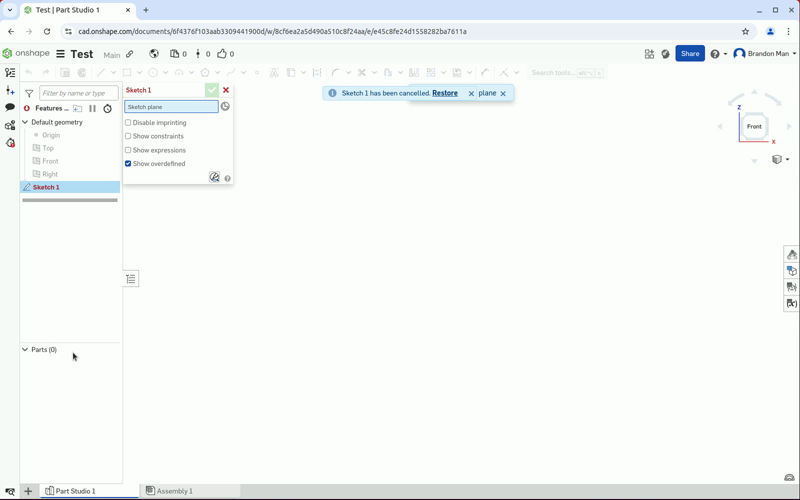
mouse_move(73, 163)
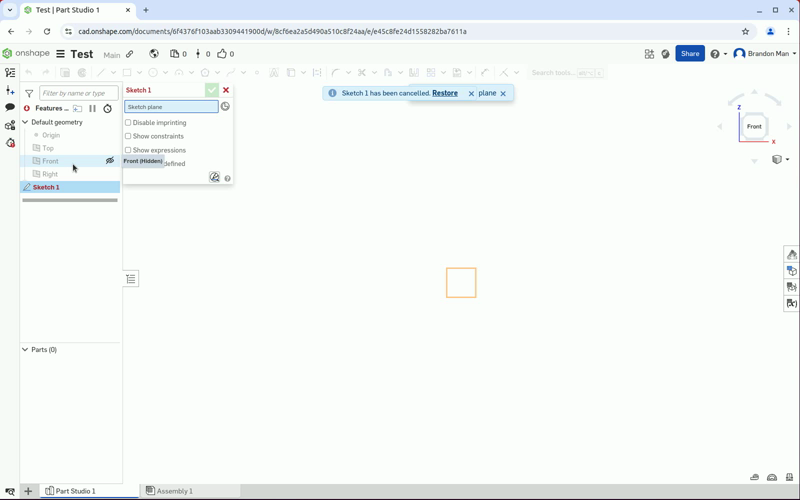
click(73, 163)
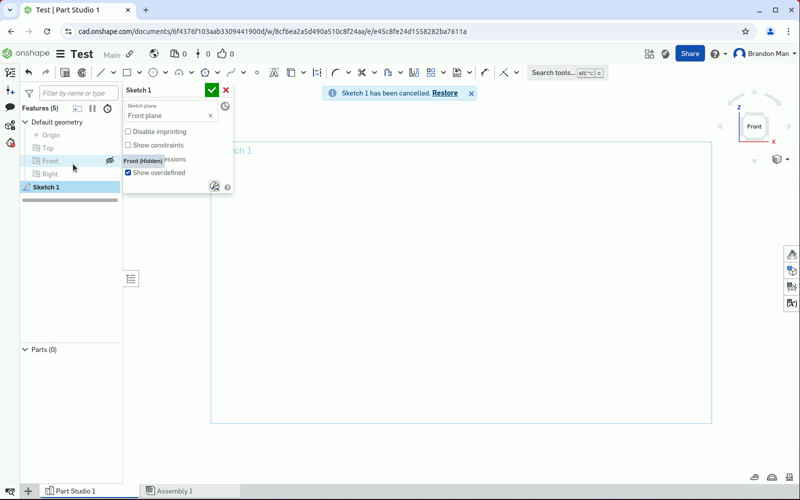
mouse_move(73, 352)
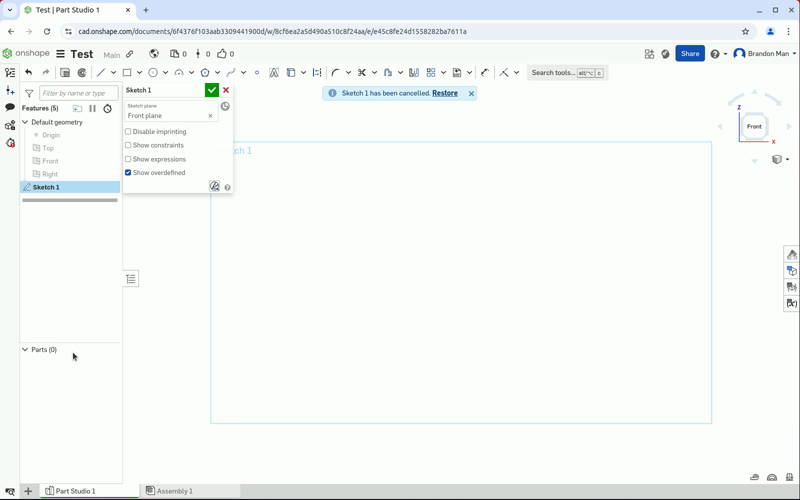
key(y)
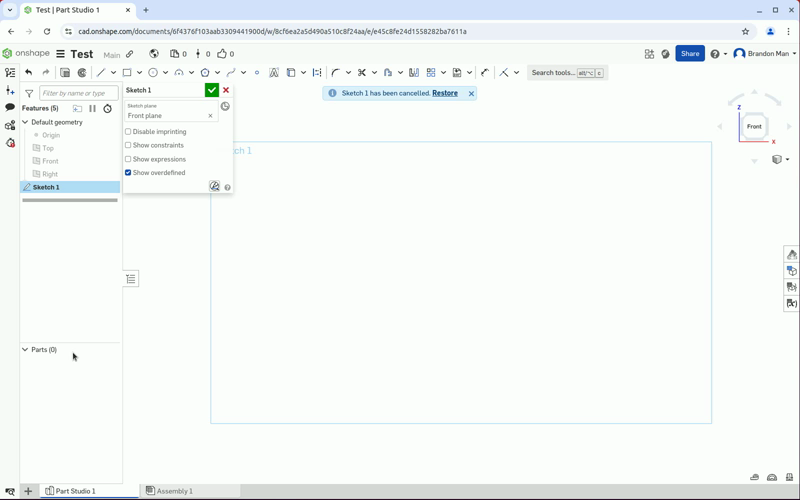
key(l)
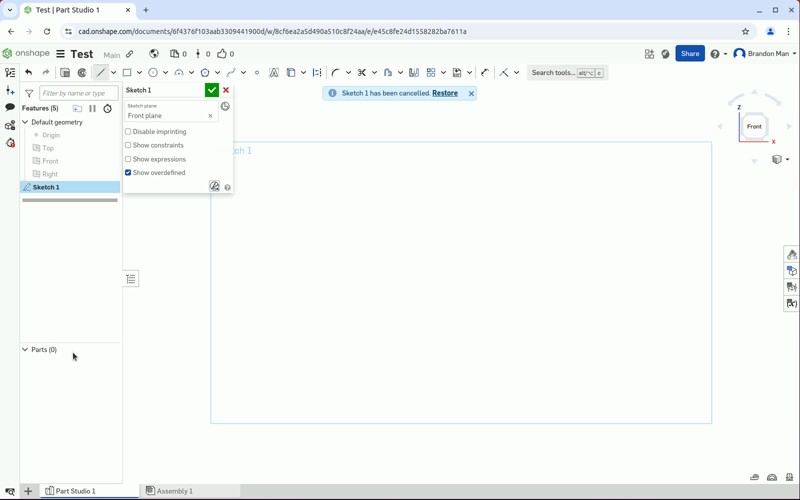
key_down(shift)
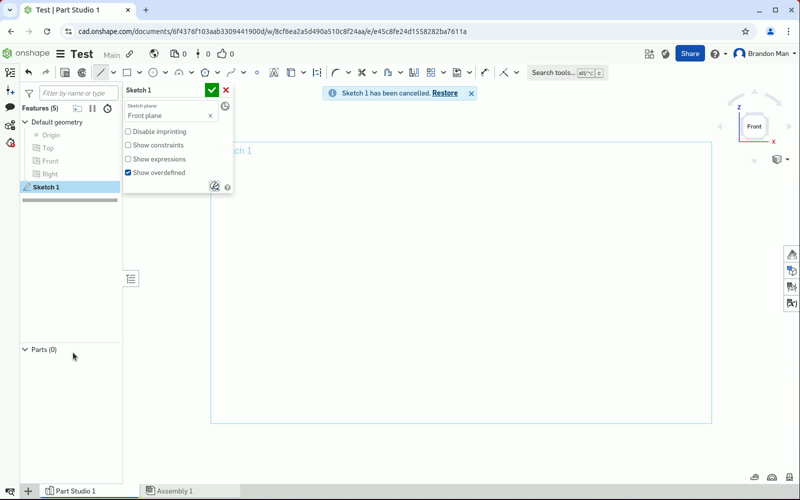
mouse_move(460, 282)
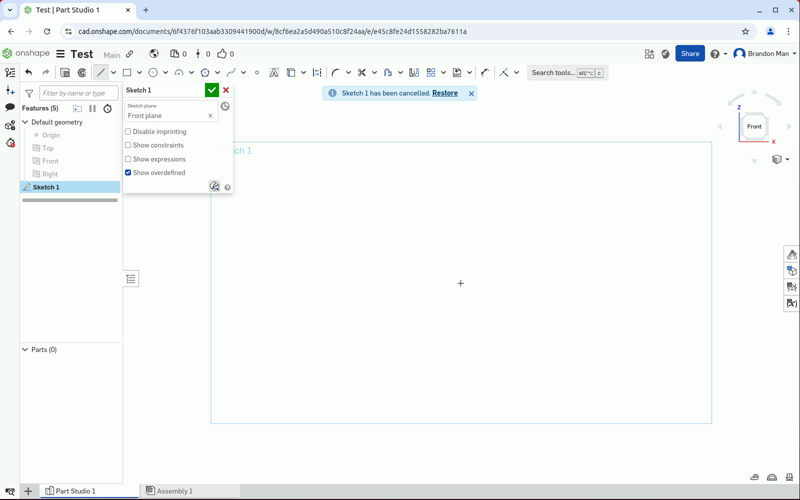
click(460, 282)
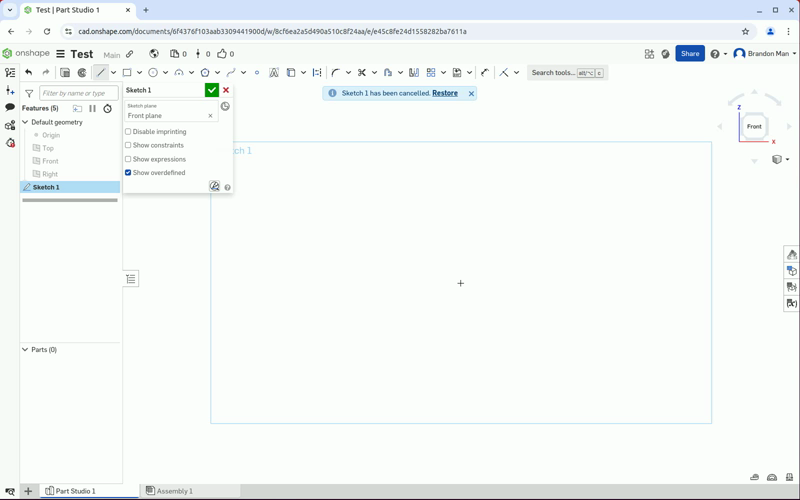
key_up(shift)
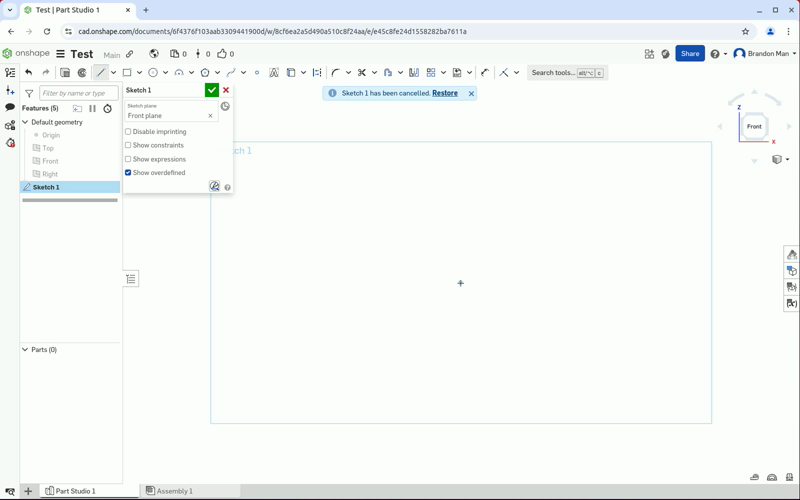
key_down(shift)
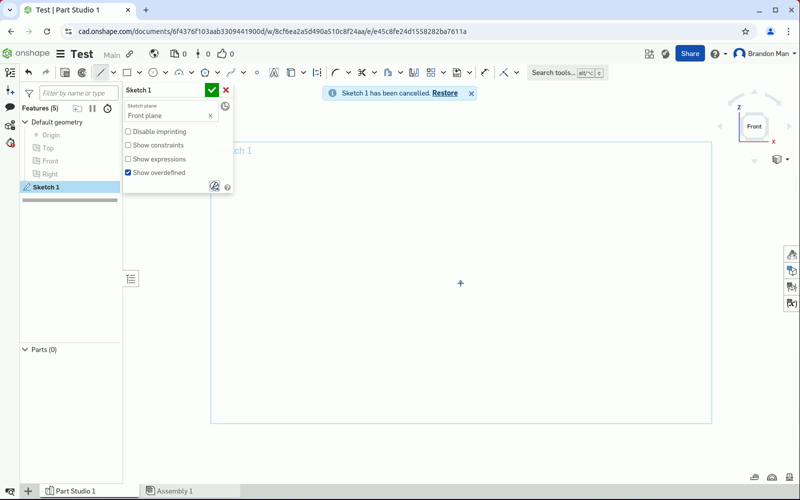
mouse_move(573, 282)
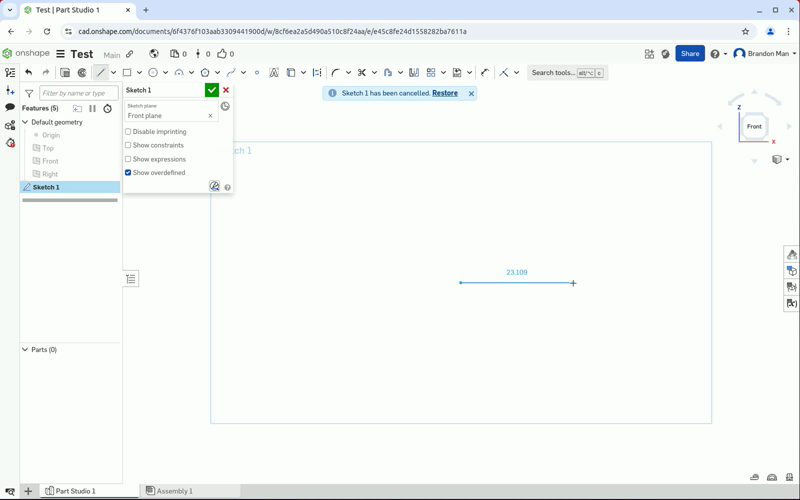
click(573, 282)
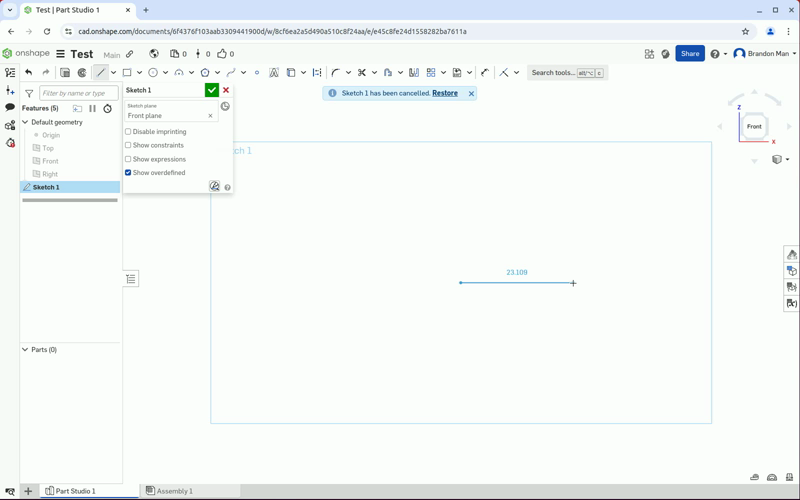
key_up(shift)
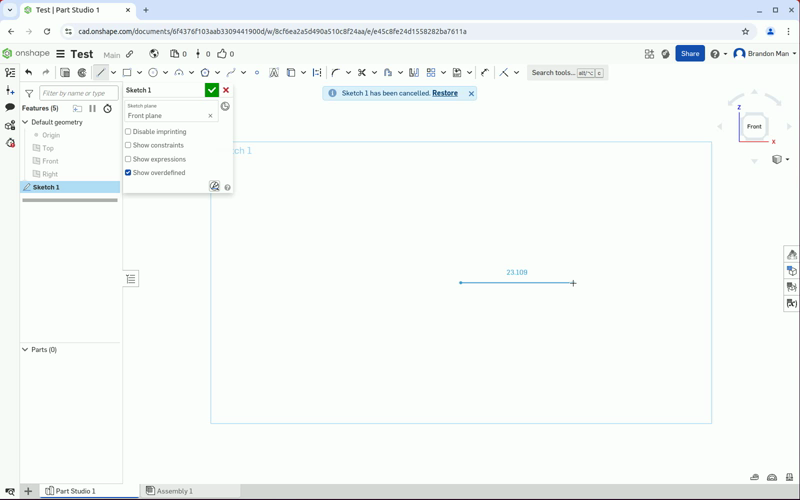
key_down(shift)
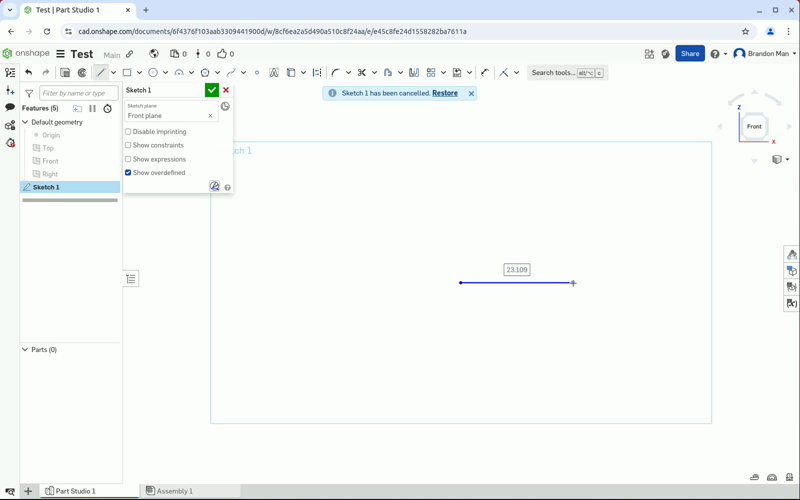
mouse_move(589, 282)
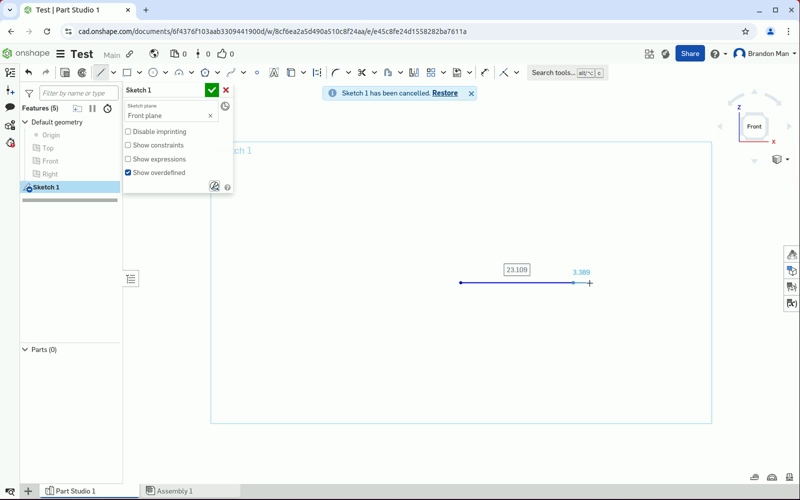
mouse_move(573, 245)
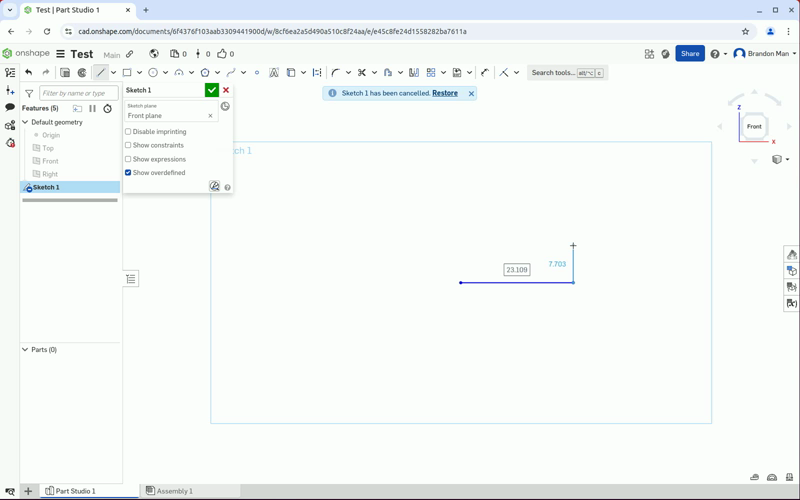
click(573, 245)
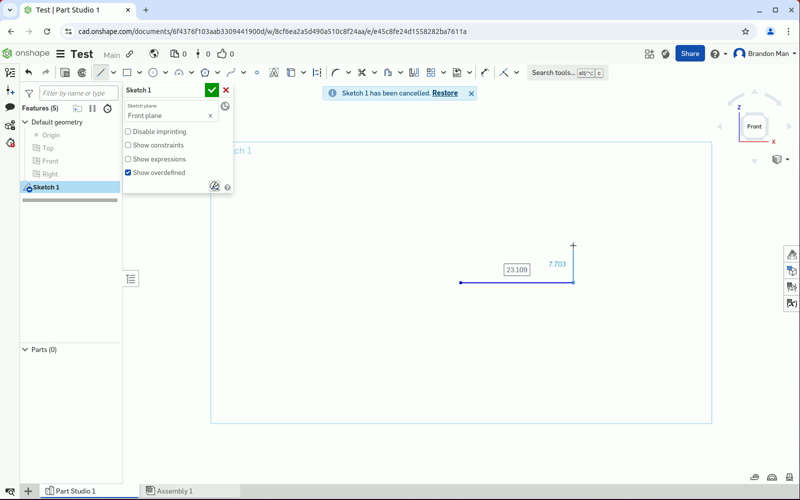
key_up(shift)
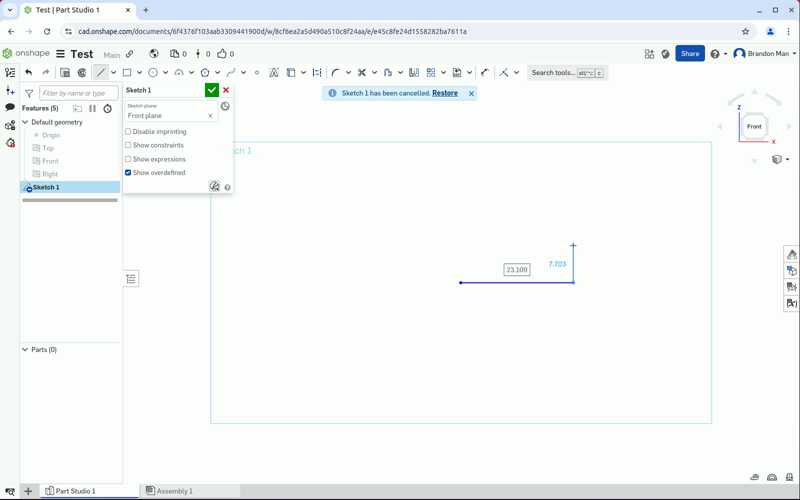
key_down(shift)
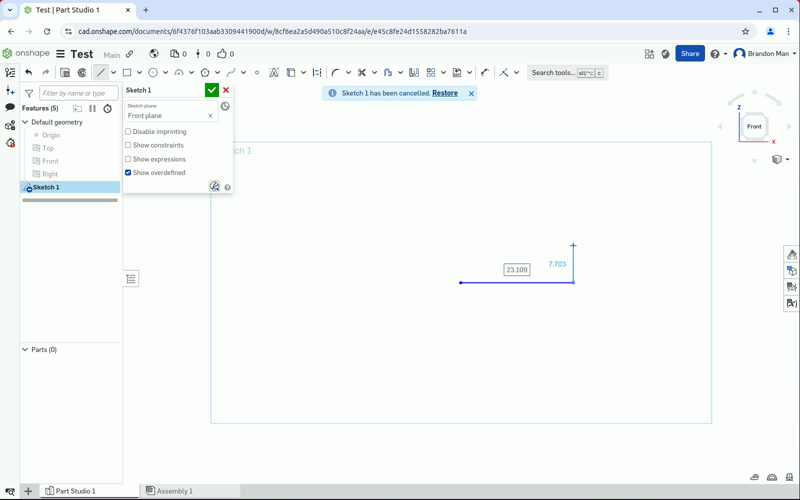
mouse_move(460, 245)
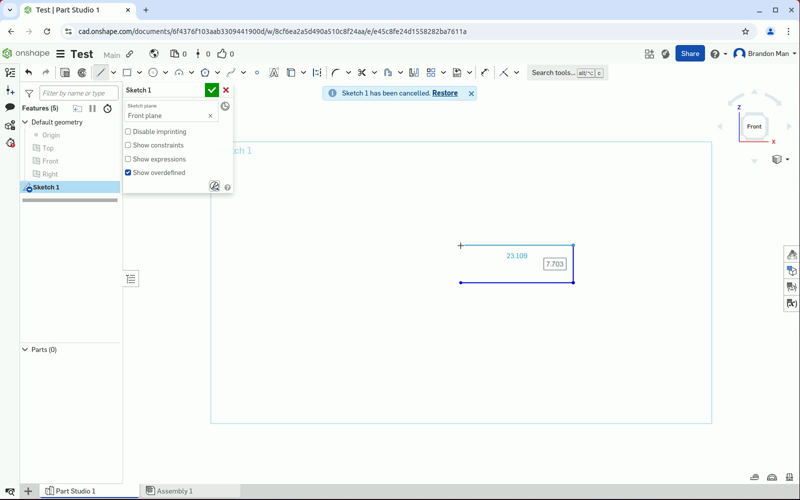
click(460, 245)
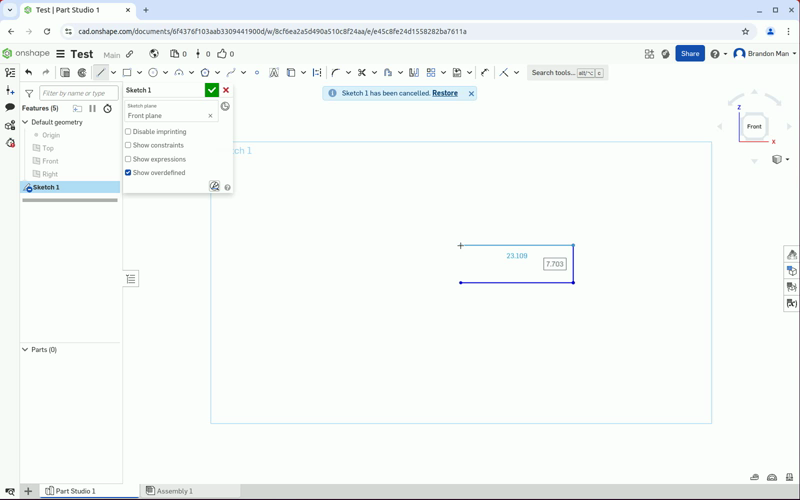
key_up(shift)
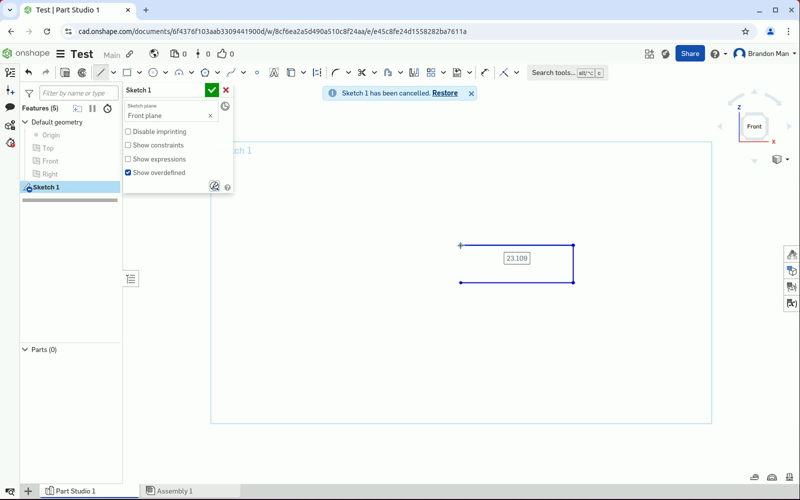
mouse_move(490, 245)
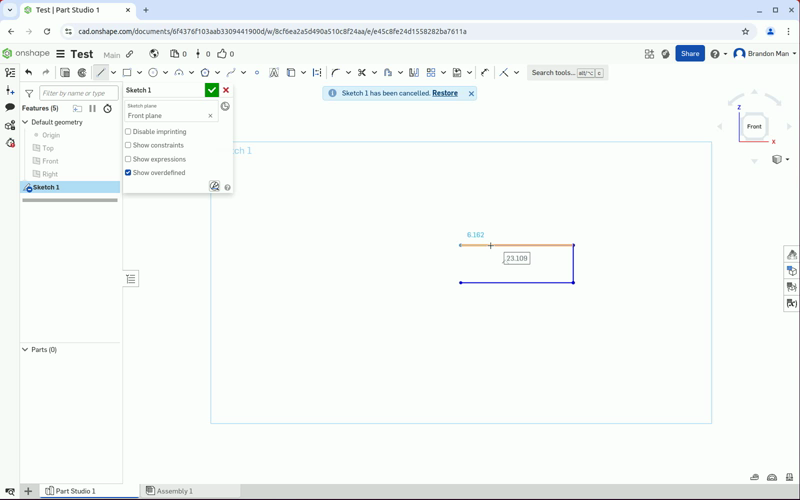
key_down(shift)
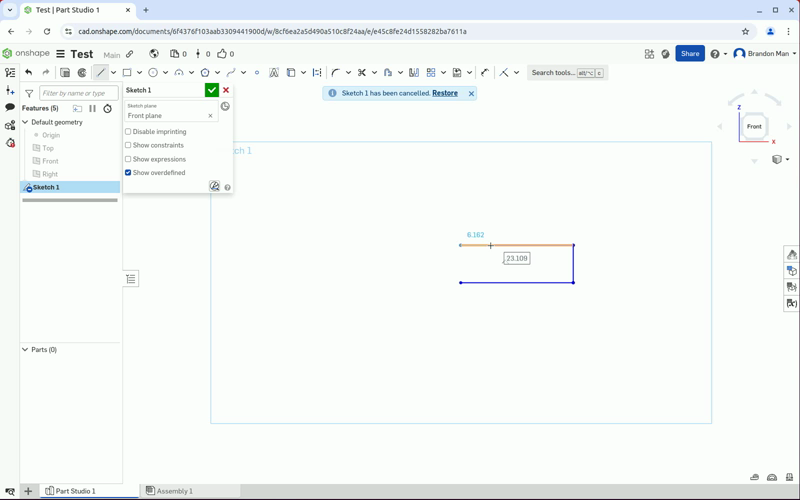
mouse_move(460, 282)
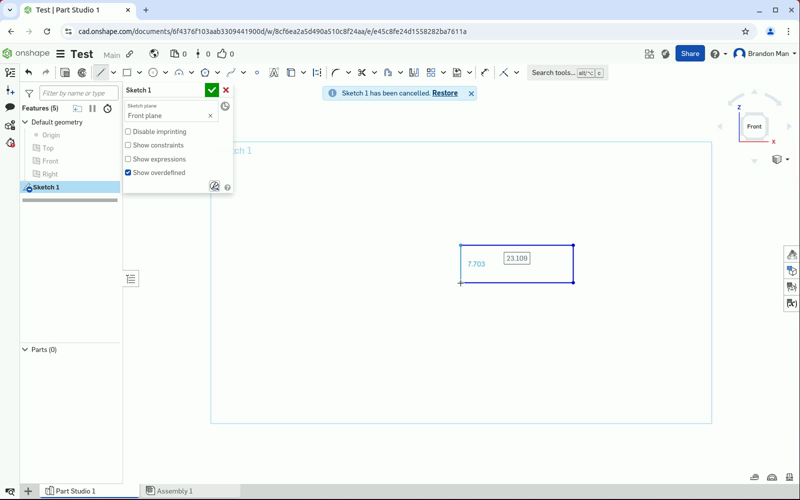
key_up(shift)
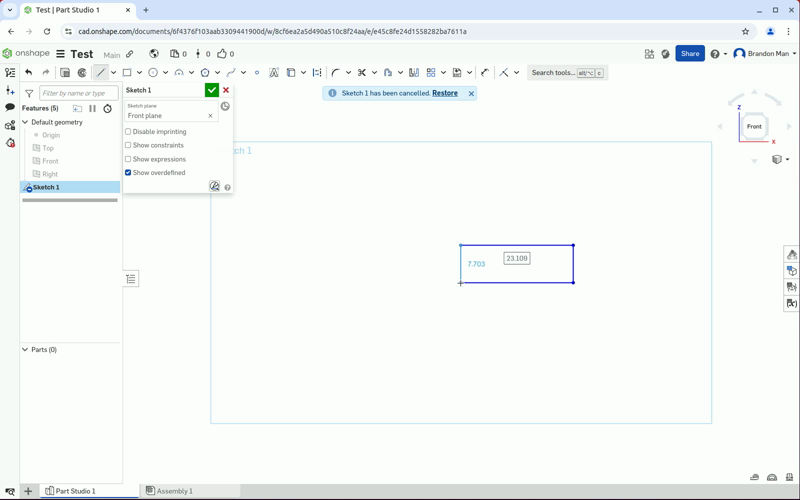
click(460, 282)
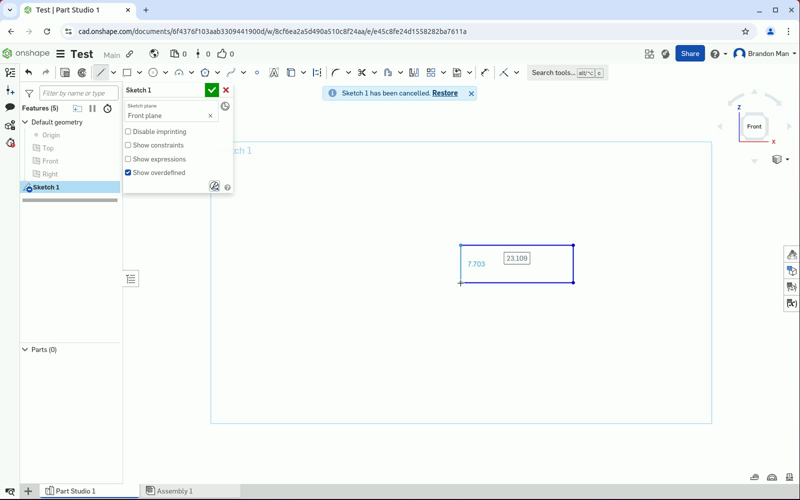
key(esc)
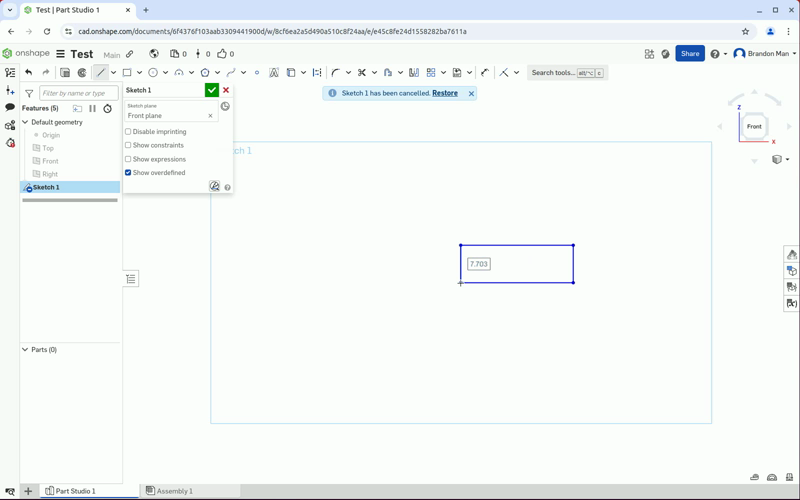
mouse_move(517, 252)
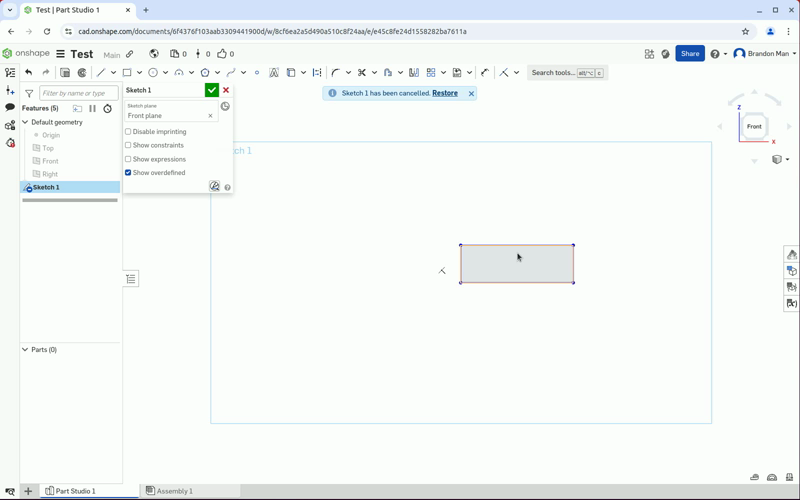
click(517, 252)
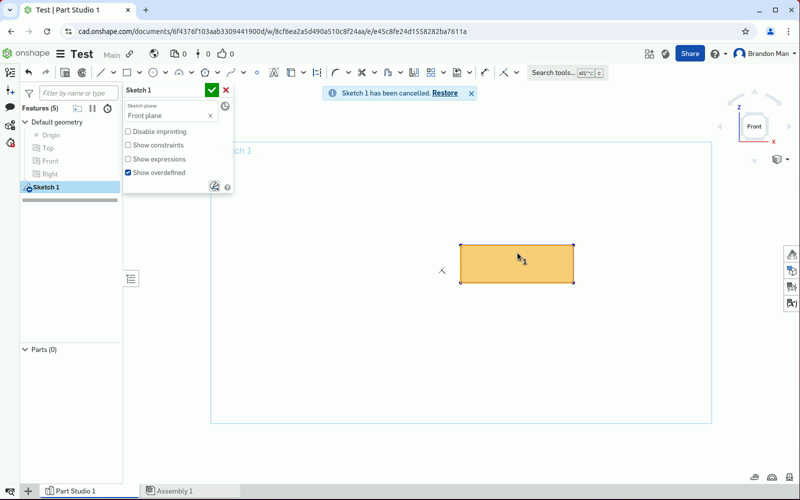
mouse_move(73, 352)
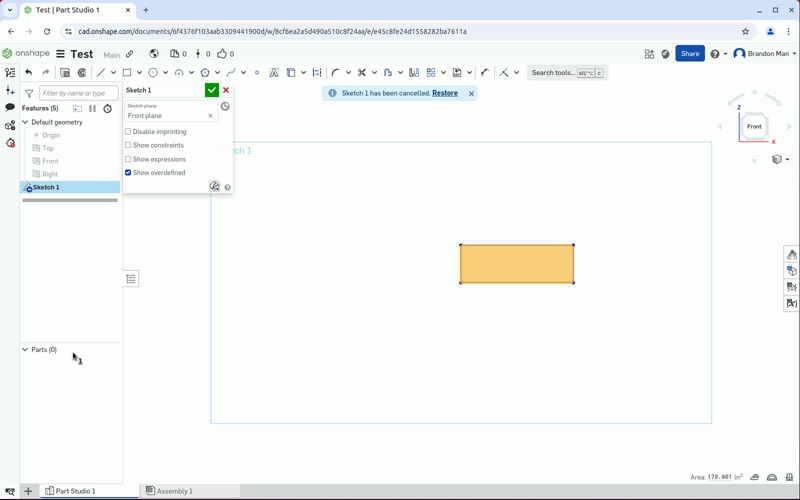
key(shift+y)
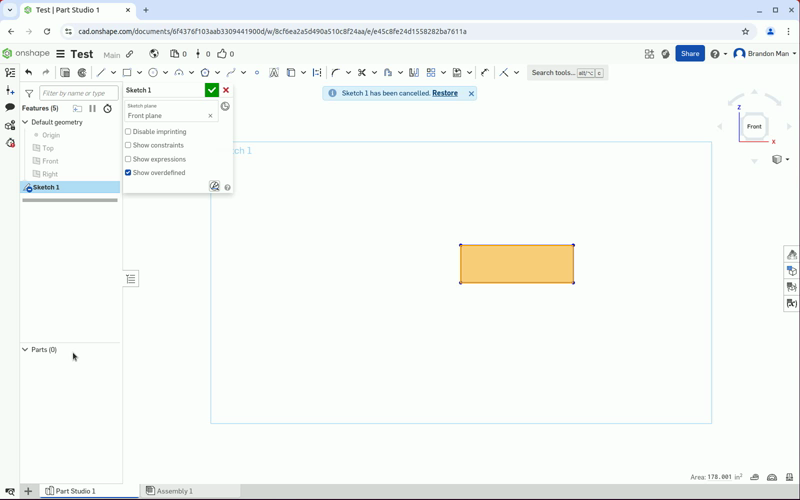
key(shift+e)
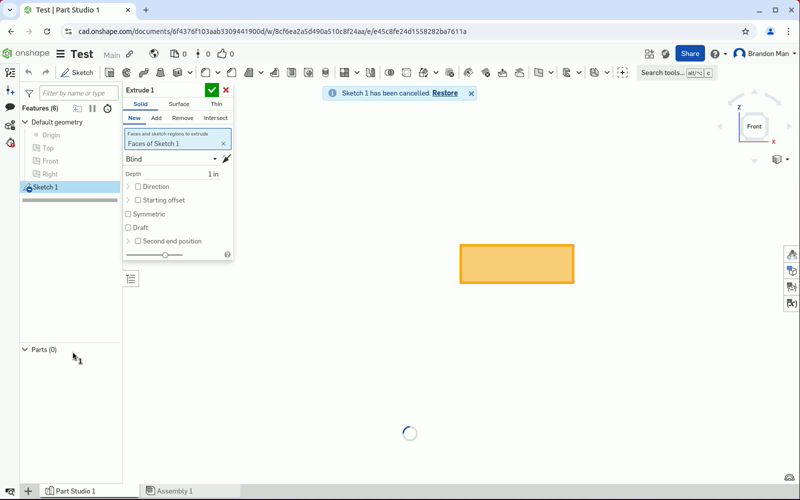
mouse_move(143, 106)
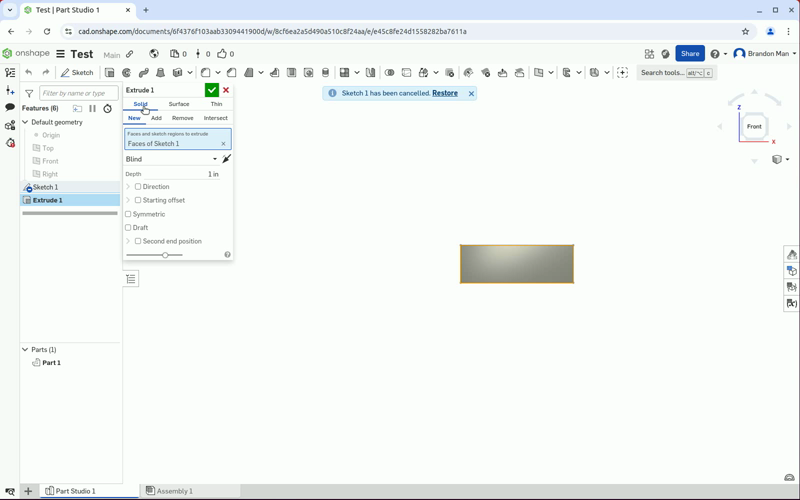
click(143, 106)
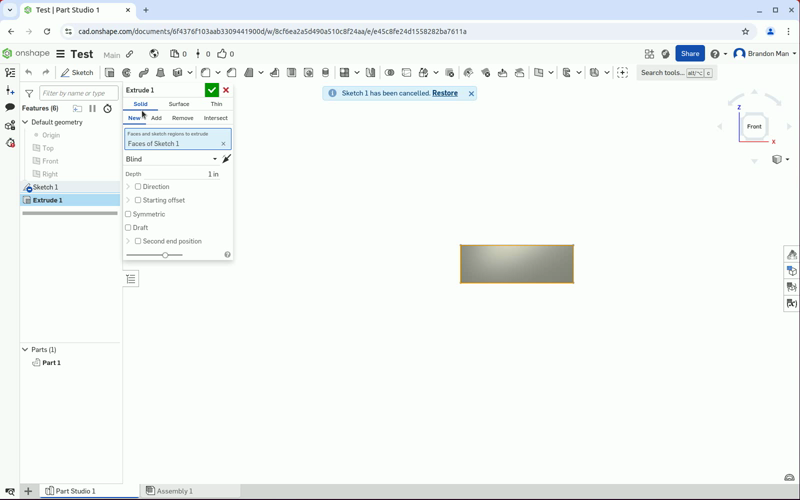
mouse_move(137, 120)
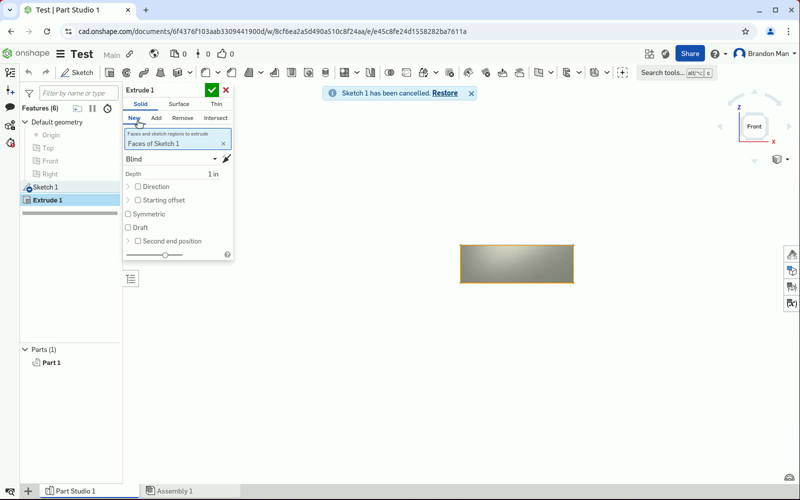
click(137, 120)
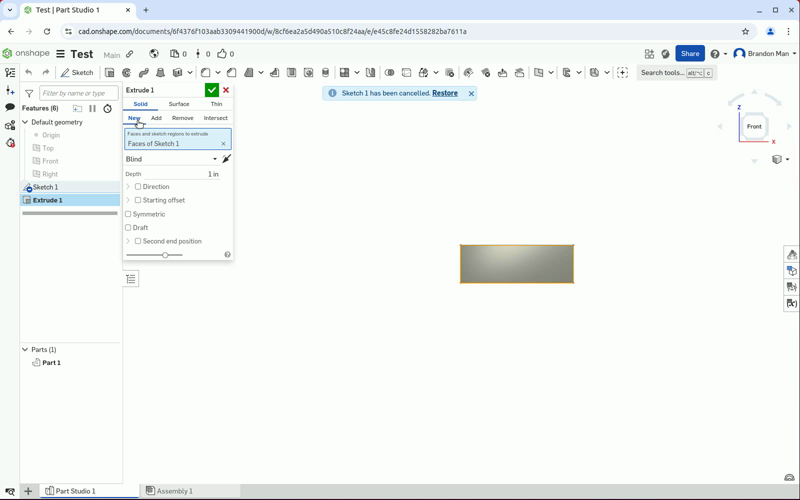
key(tab, 4)
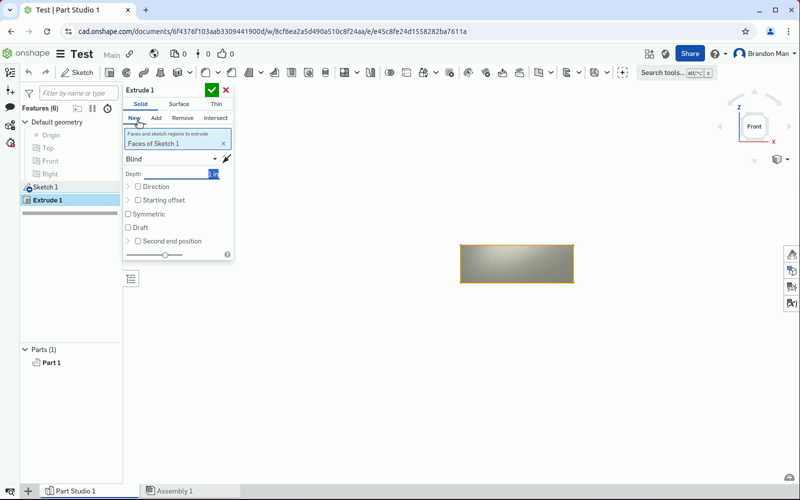
text(-11.554)
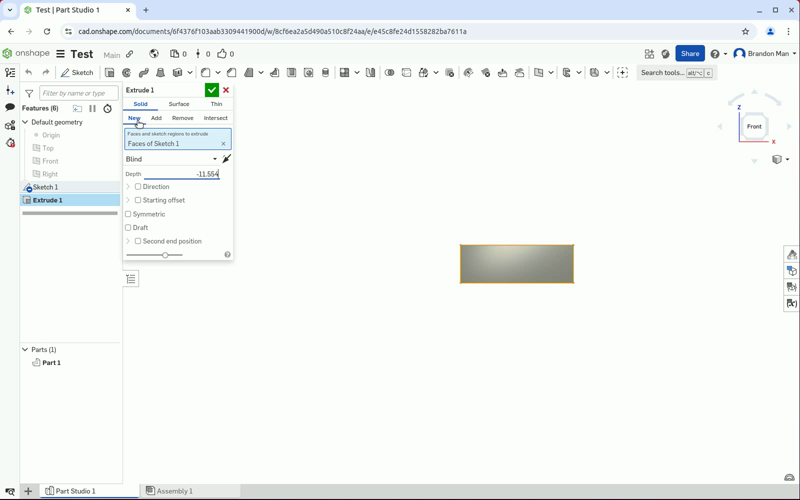
key(enter)
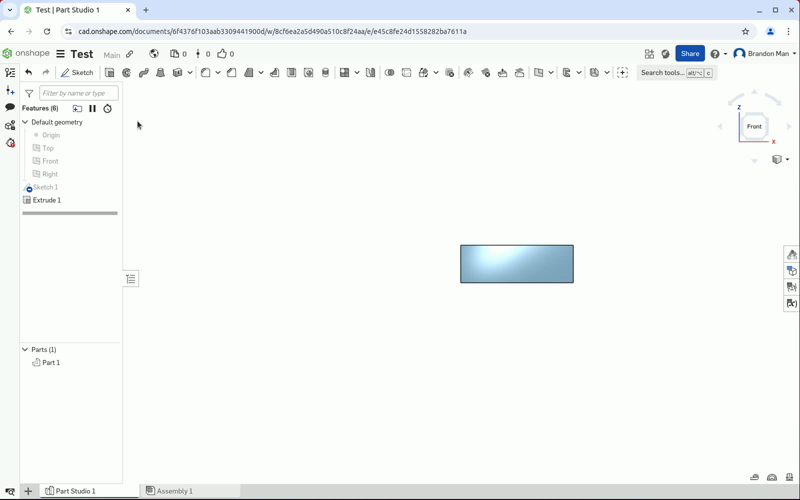
key(shift+h)
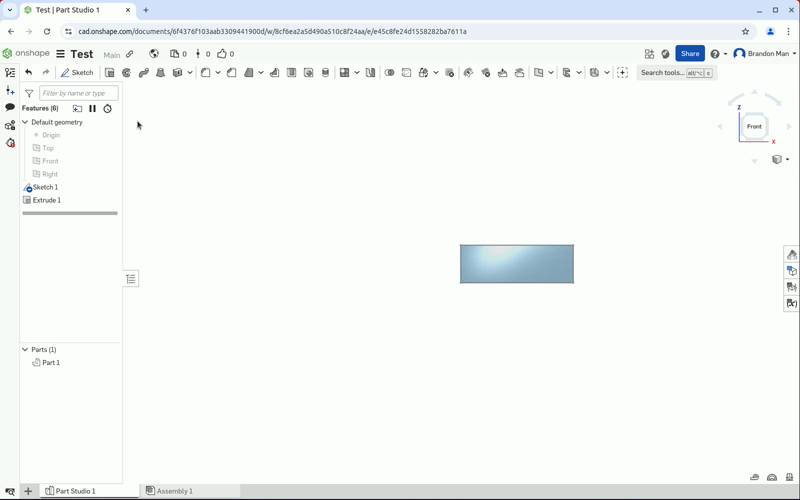
key(shift+h)
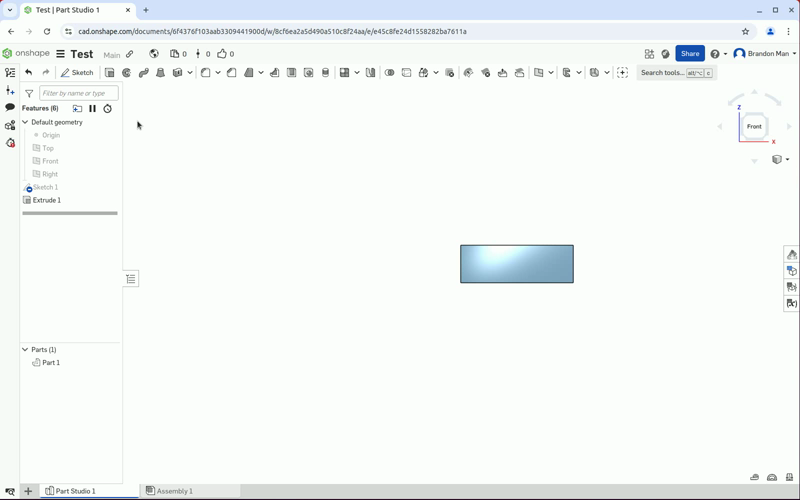
mouse_move(73, 189)
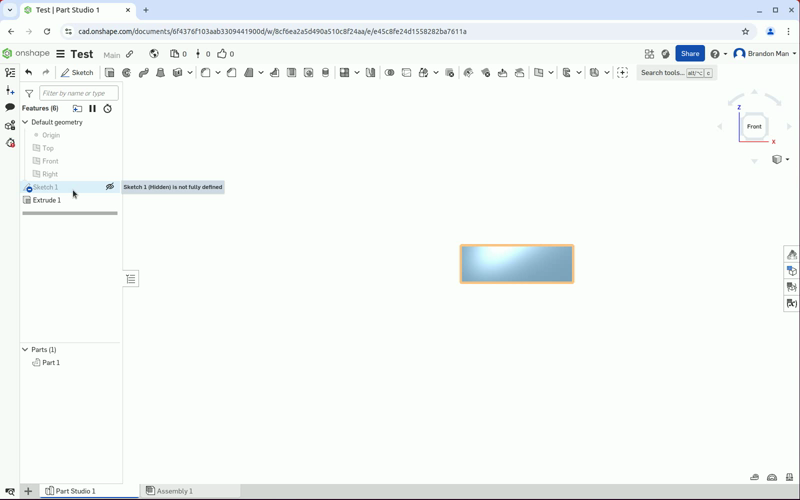
click(73, 189)
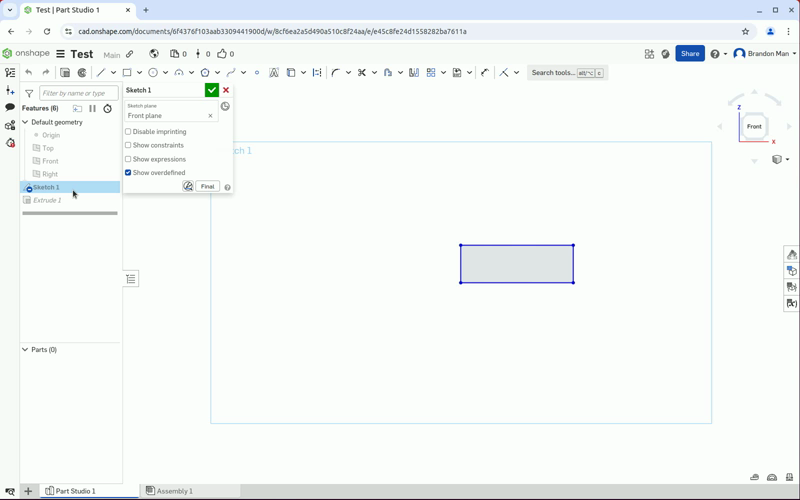
mouse_move(229, 92)
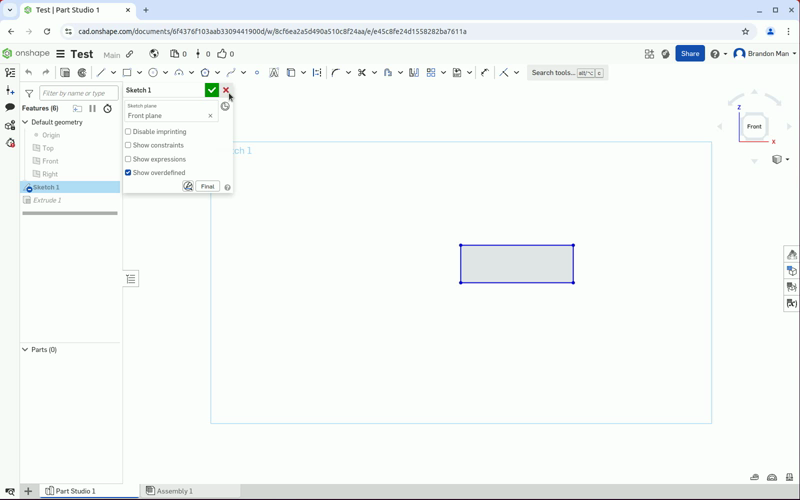
click(229, 92)
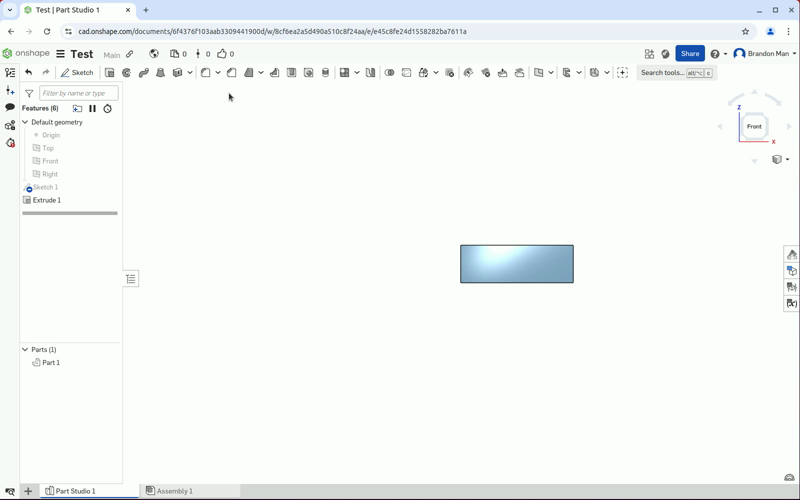
mouse_move(73, 352)
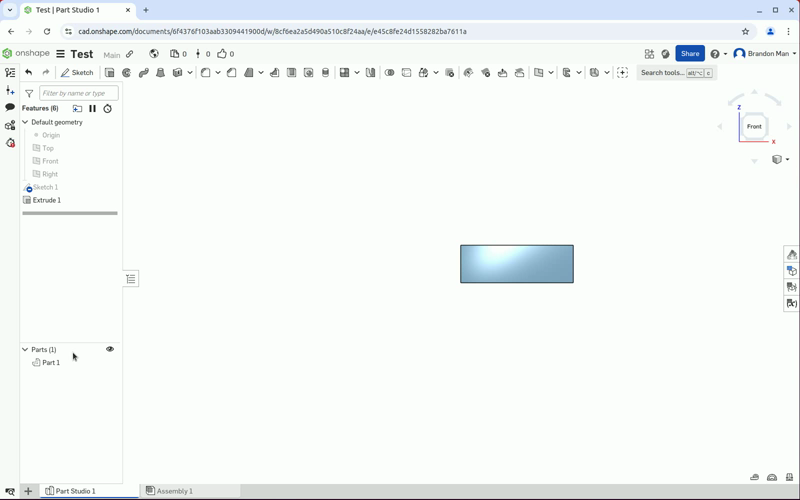
key(y)
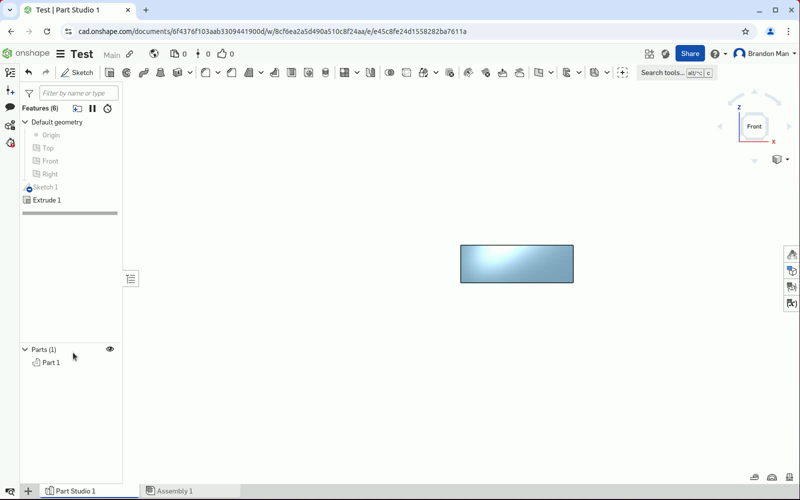
key(shift+p)
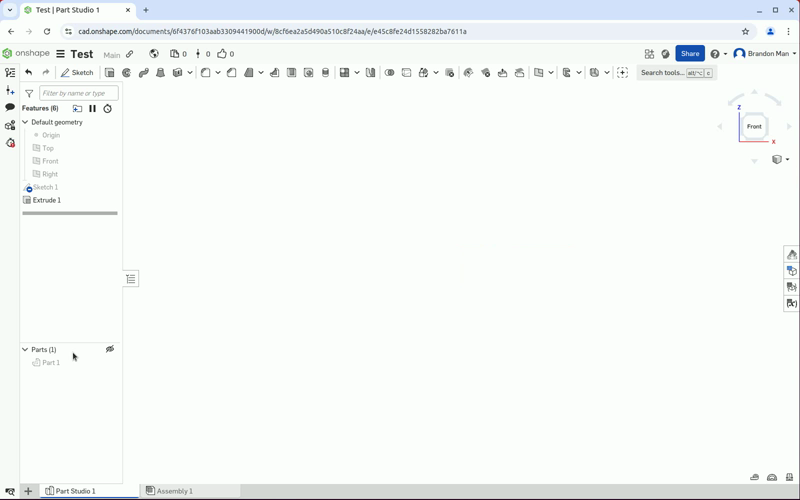
key(space)
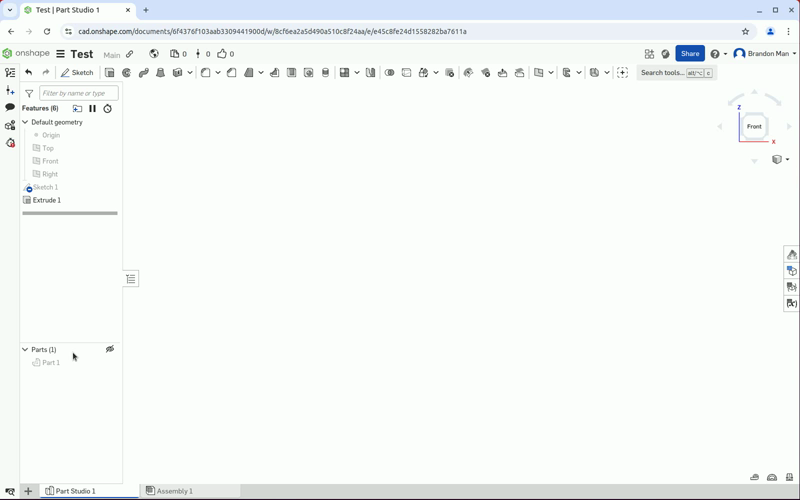
key_down(shift)
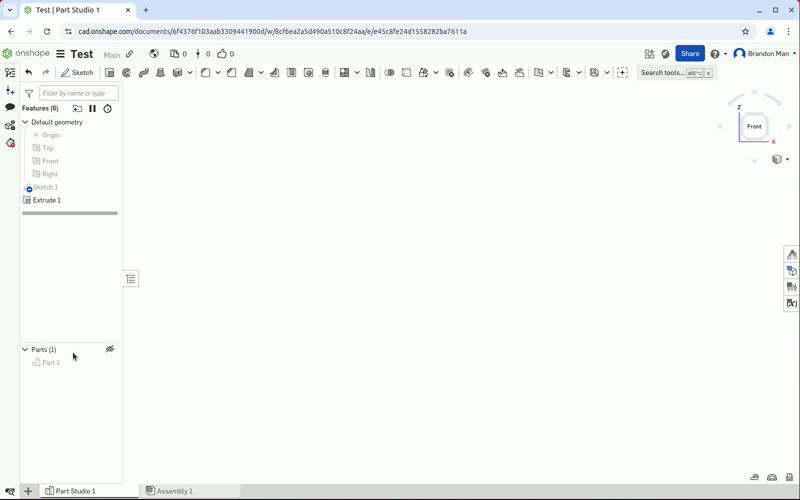
key(left)
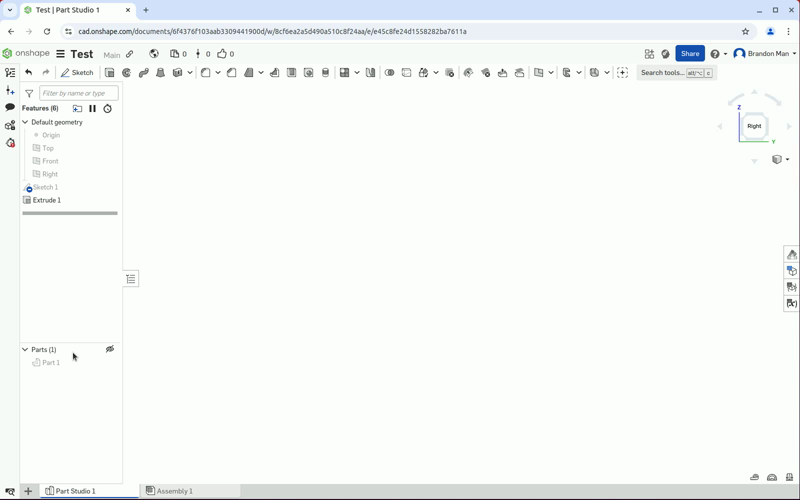
key_up(shift)
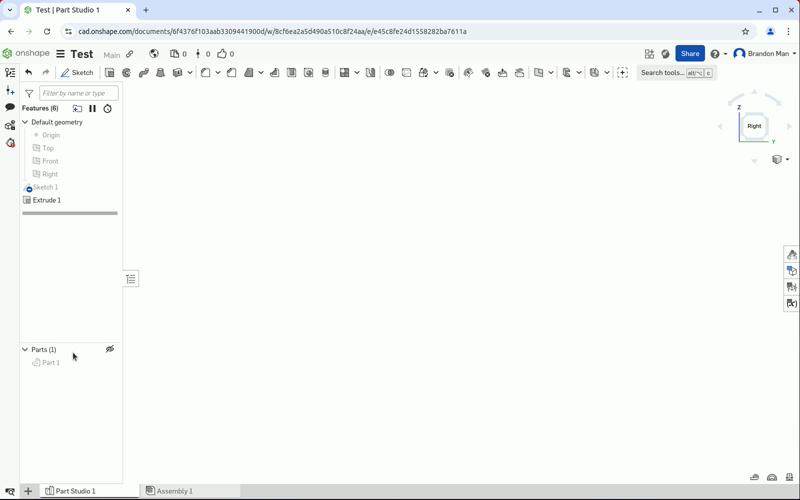
mouse_move(73, 352)
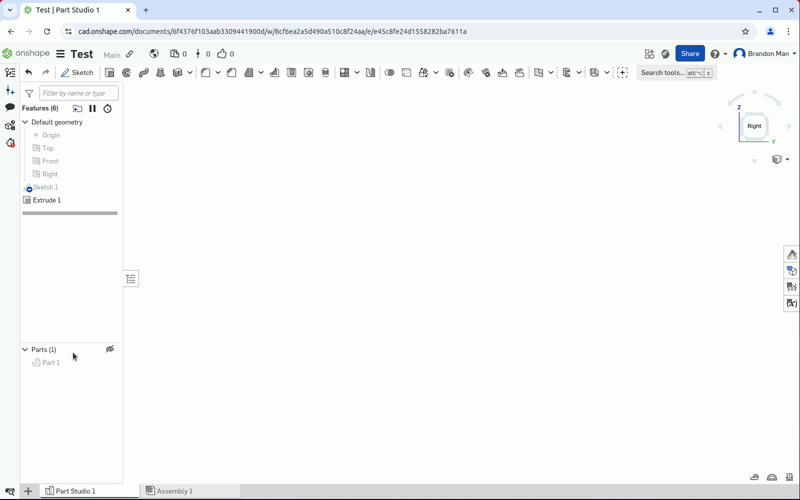
key(shift+y)
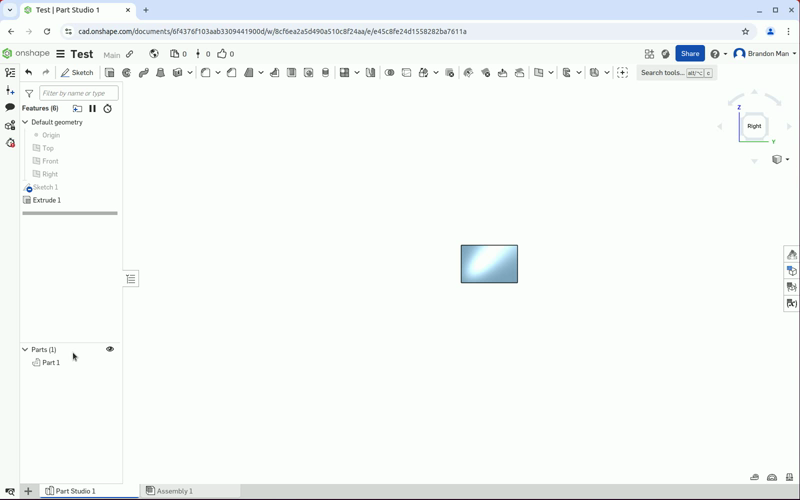
mouse_move(541, 75)
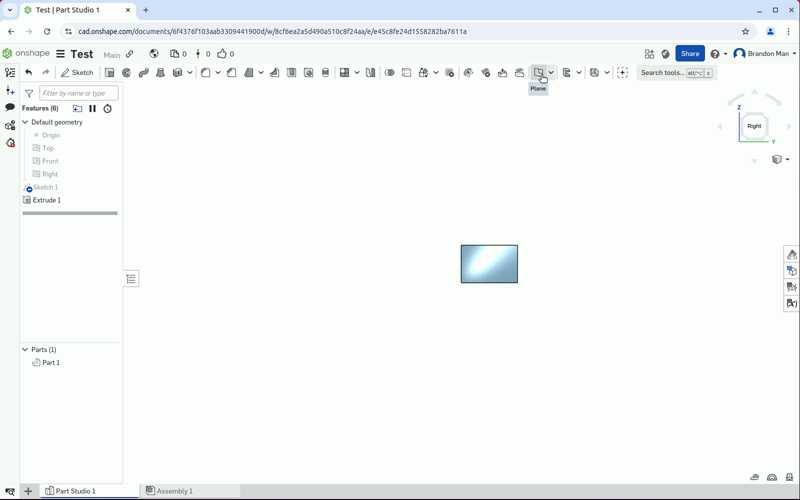
click(541, 75)
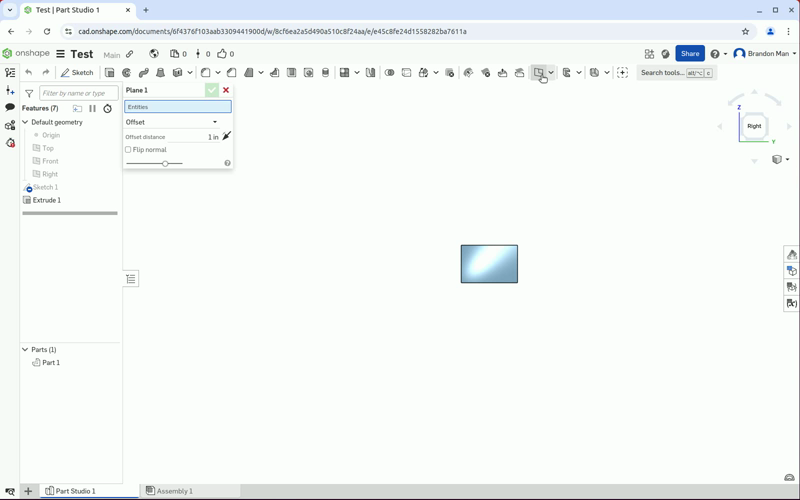
mouse_move(73, 176)
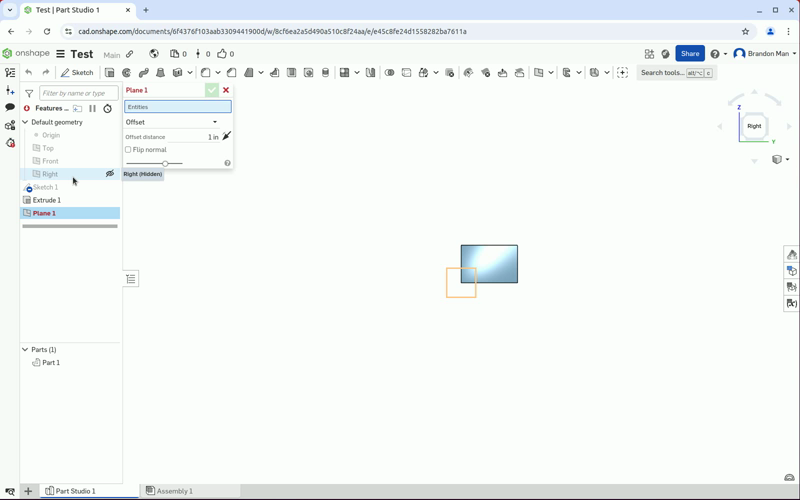
click(73, 176)
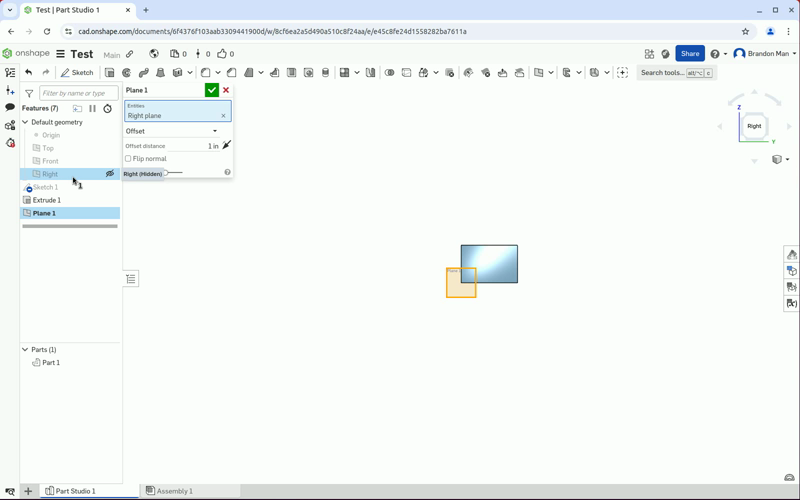
key(tab, 2)
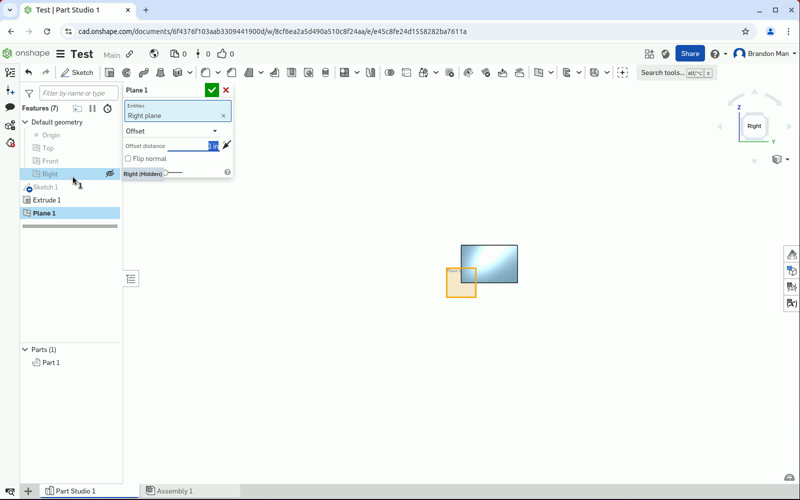
text(23.108)
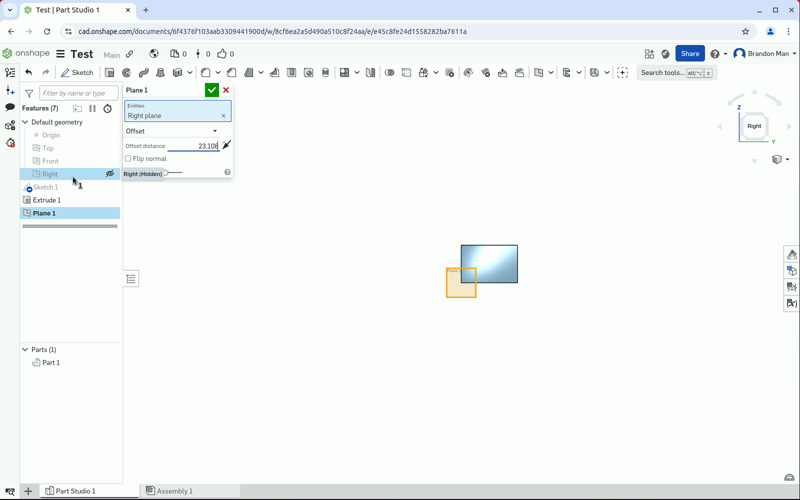
key(enter, 2)
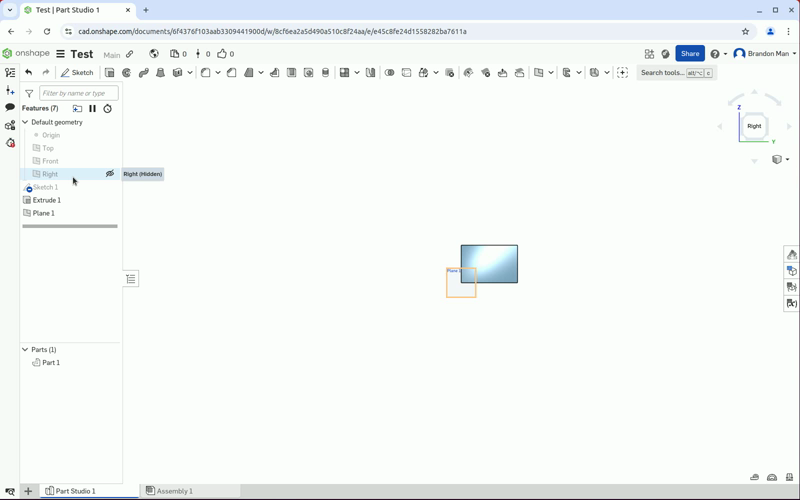
key(shift+s)
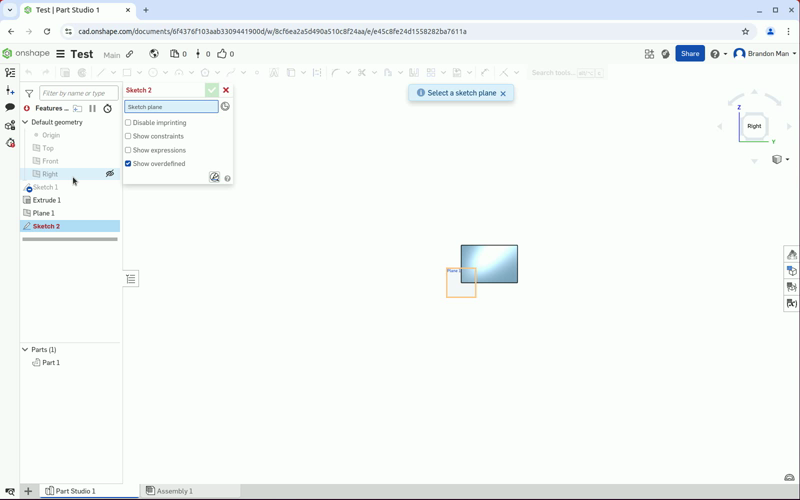
mouse_move(73, 215)
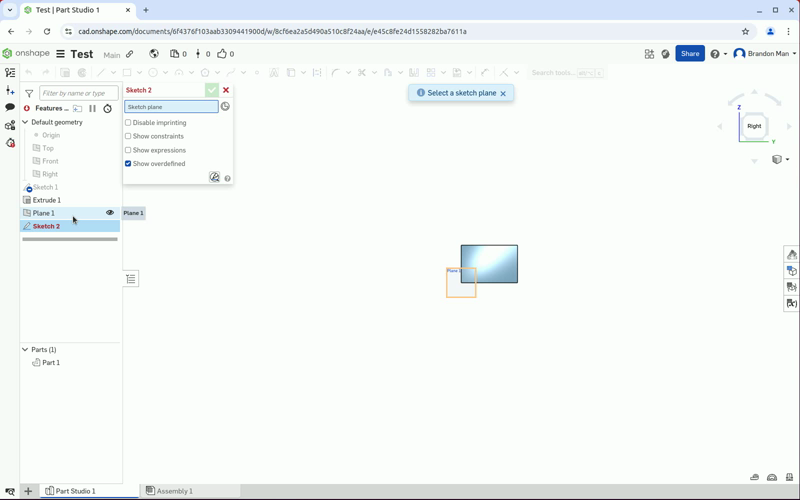
click(73, 215)
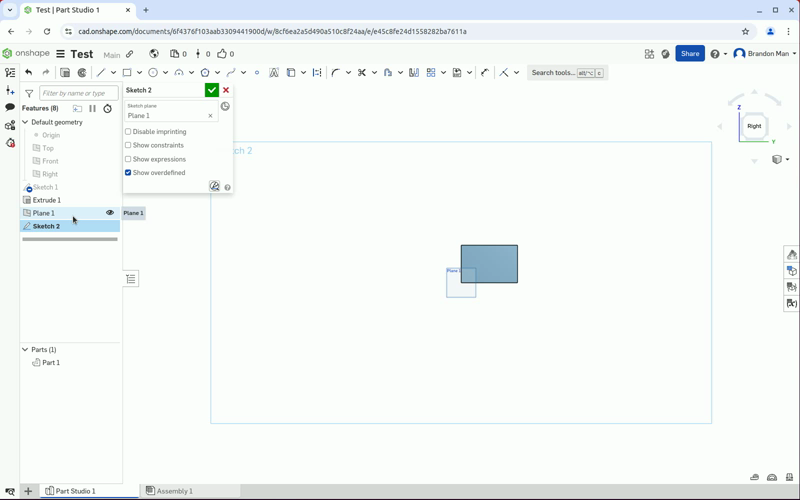
mouse_move(73, 352)
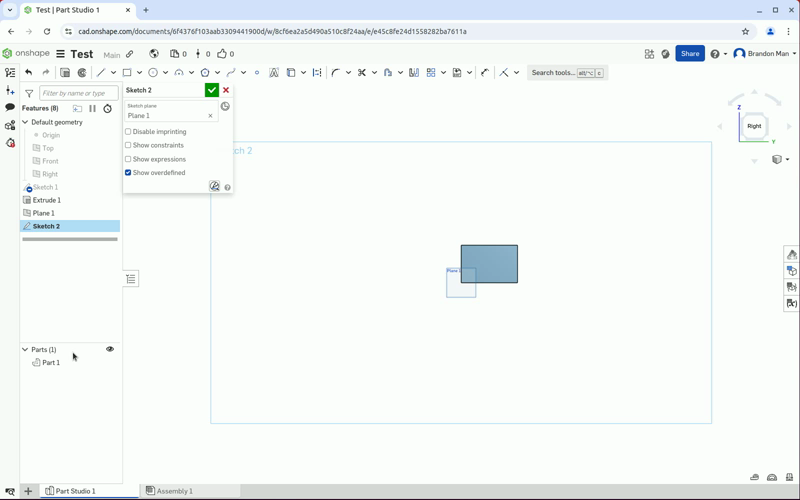
key(y)
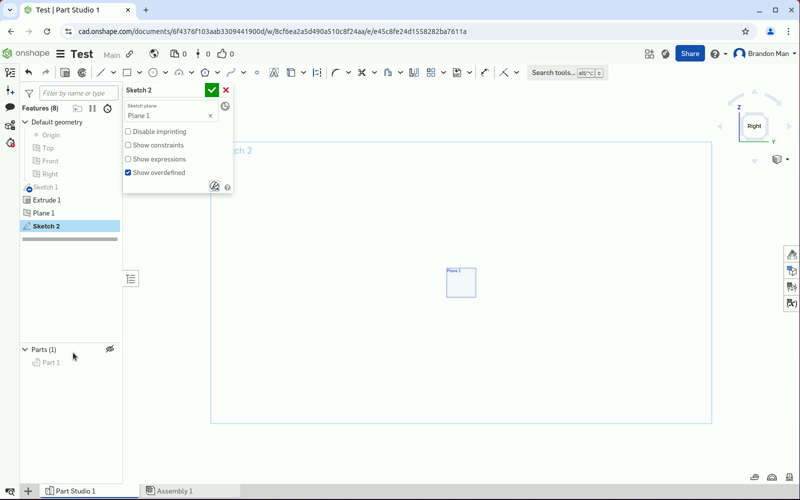
key(l)
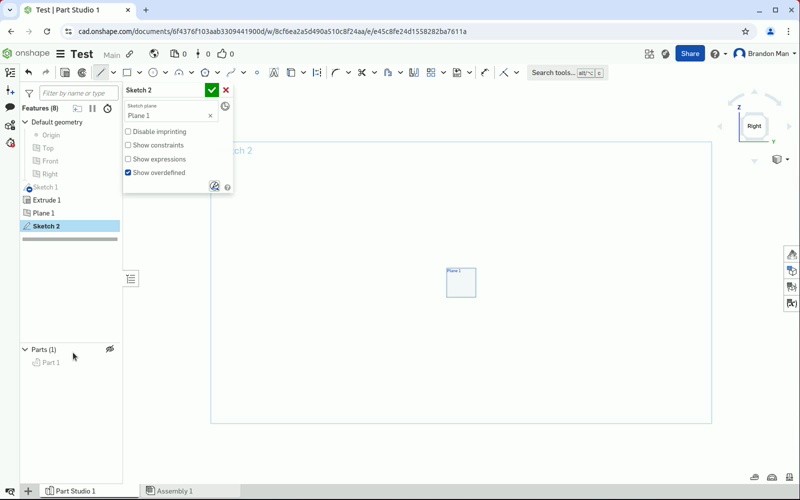
key_down(shift)
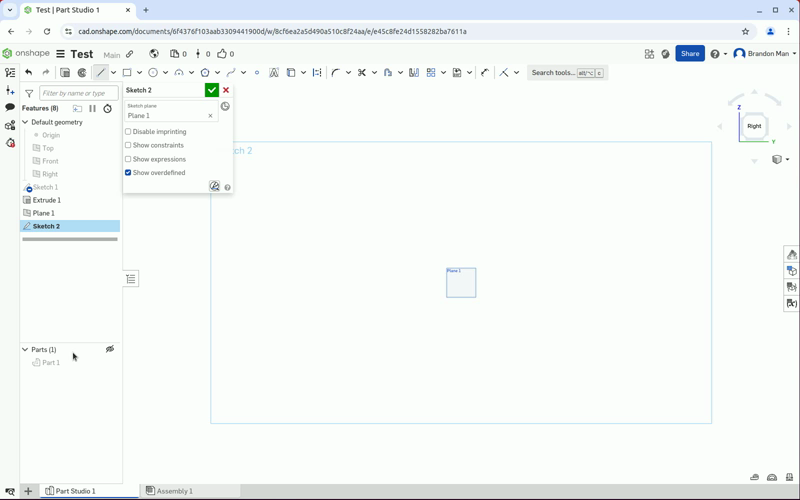
mouse_move(479, 282)
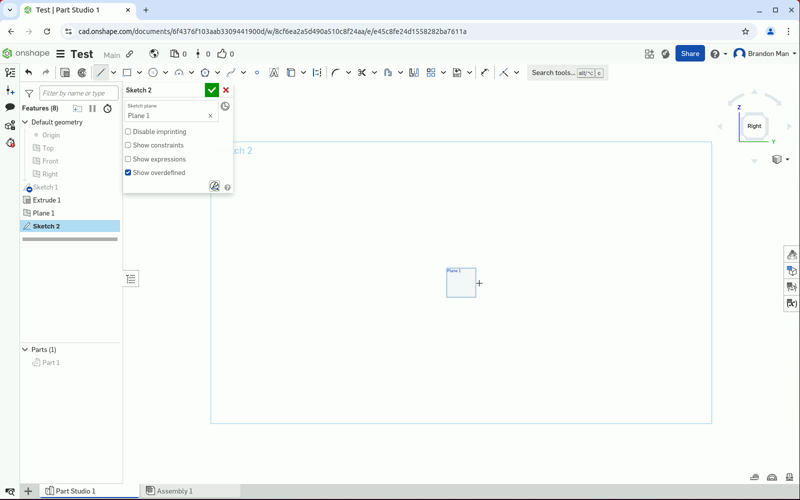
click(479, 282)
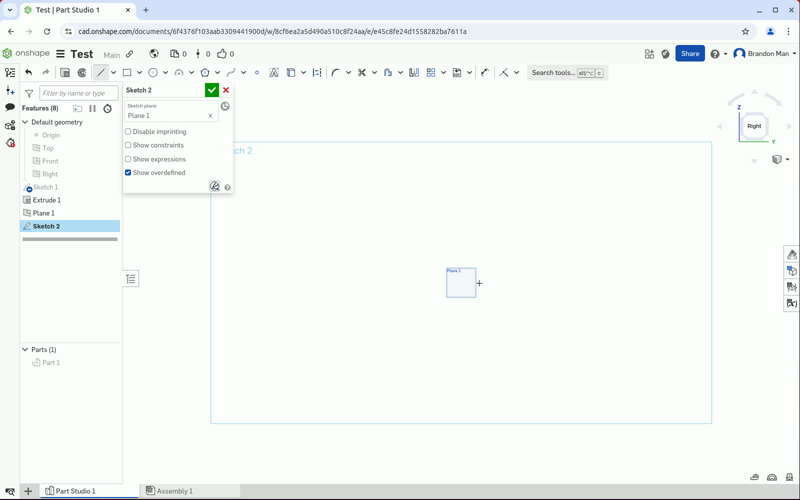
key_up(shift)
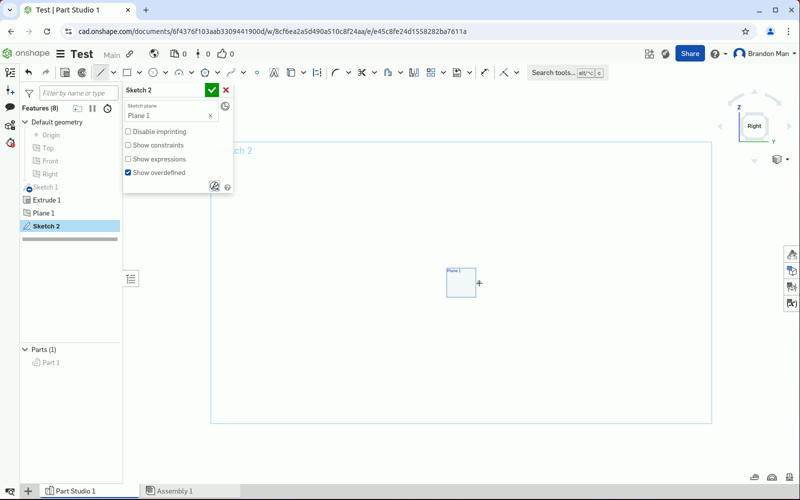
key_down(shift)
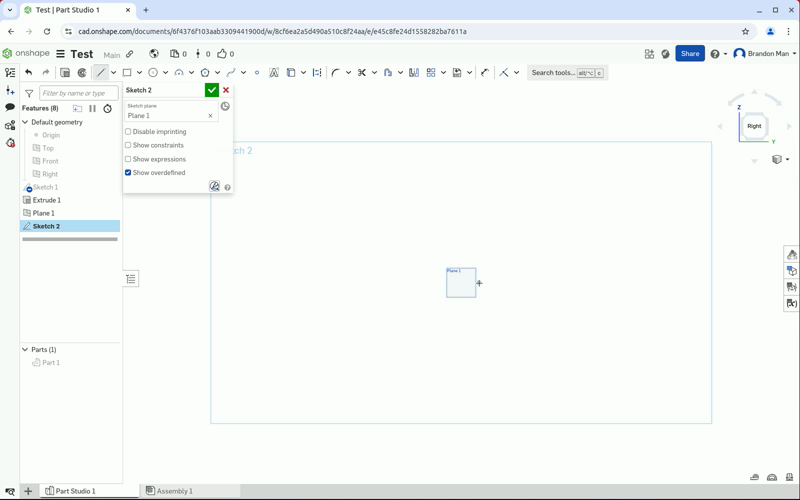
mouse_move(509, 282)
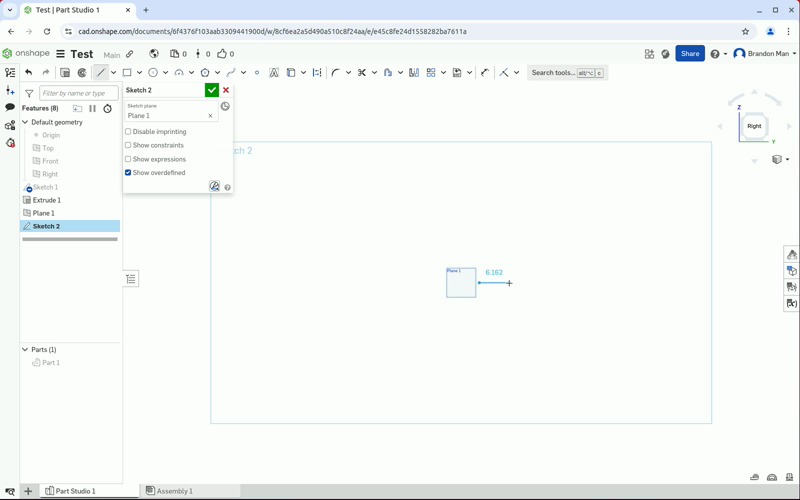
mouse_move(499, 282)
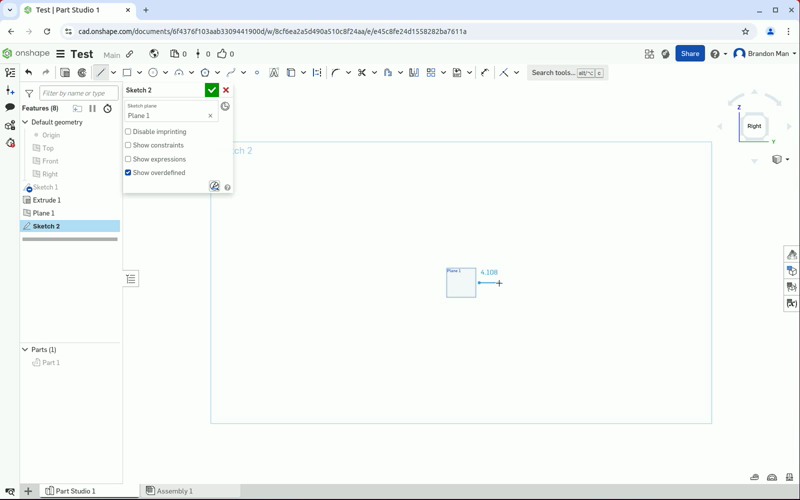
click(499, 282)
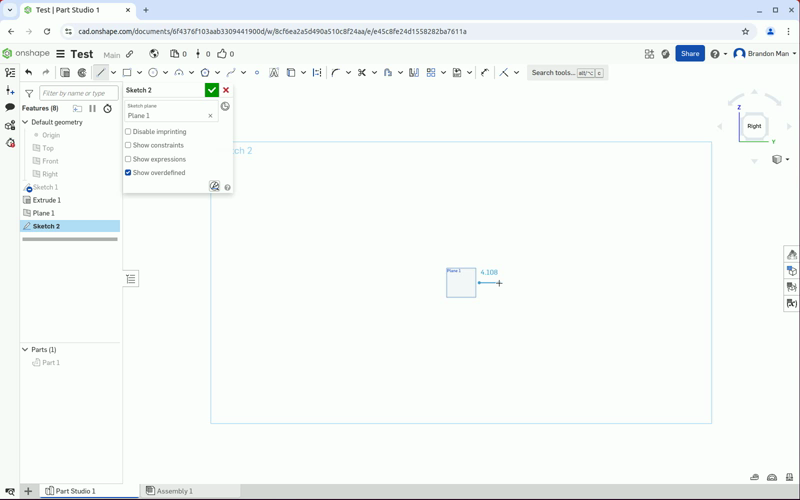
key_up(shift)
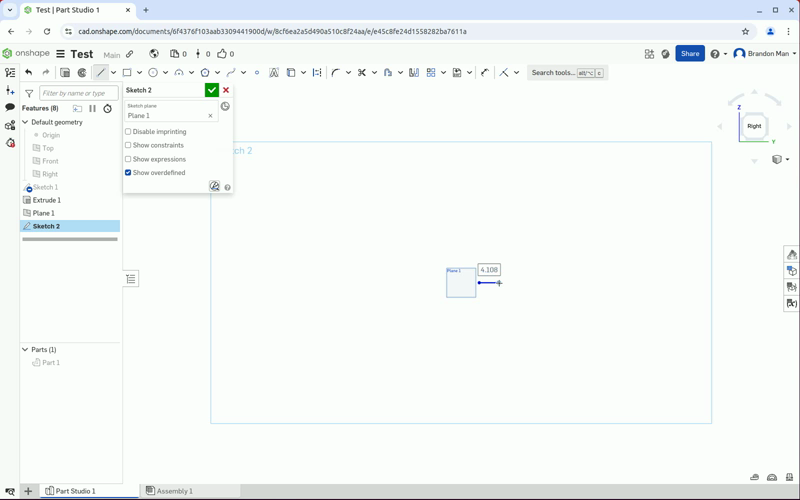
key_down(shift)
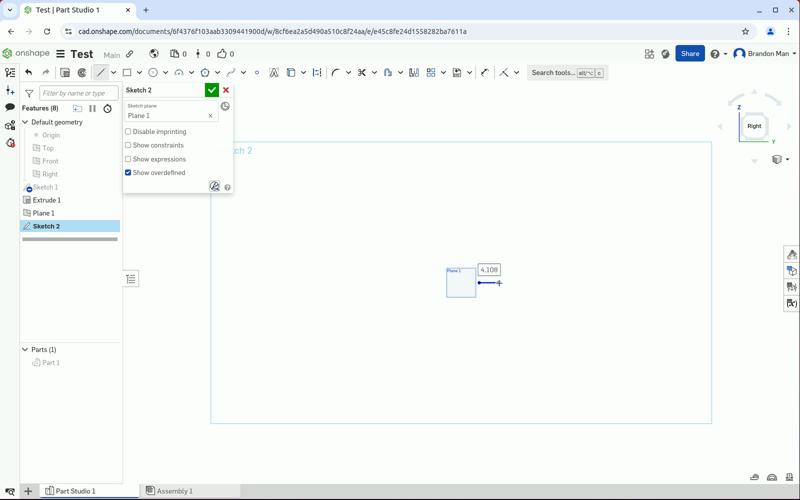
mouse_move(529, 282)
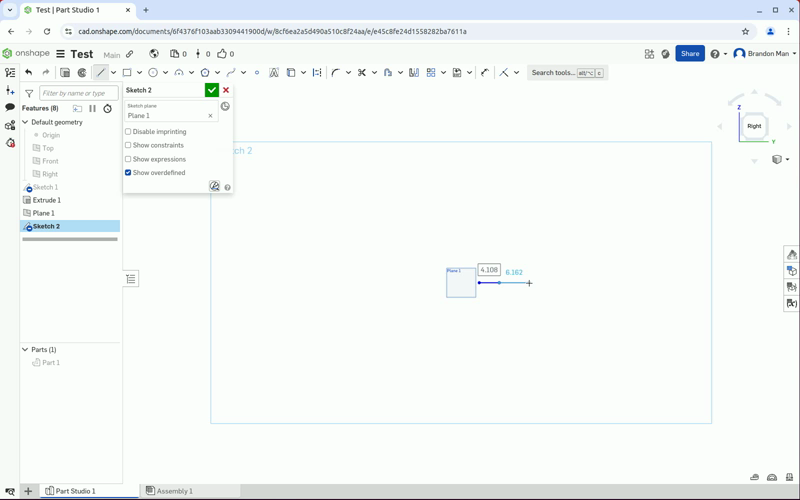
mouse_move(499, 273)
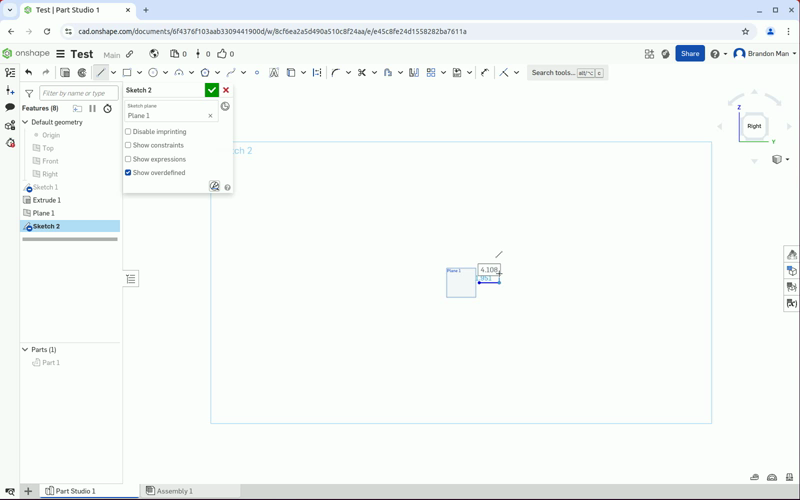
click(499, 273)
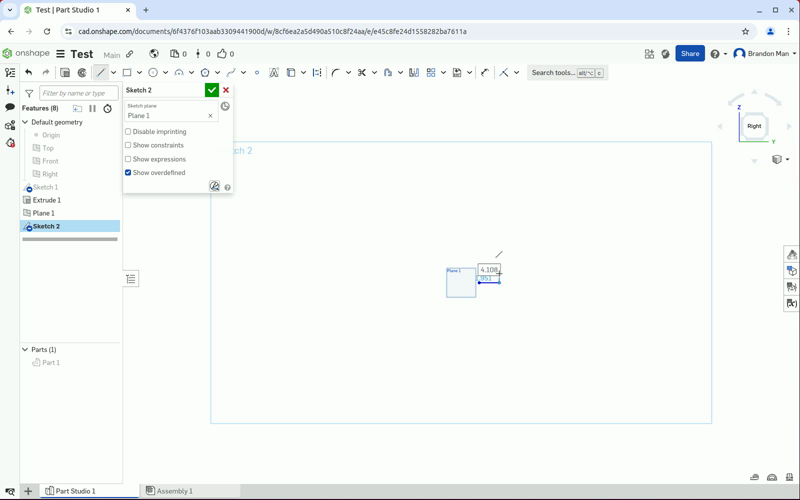
key_up(shift)
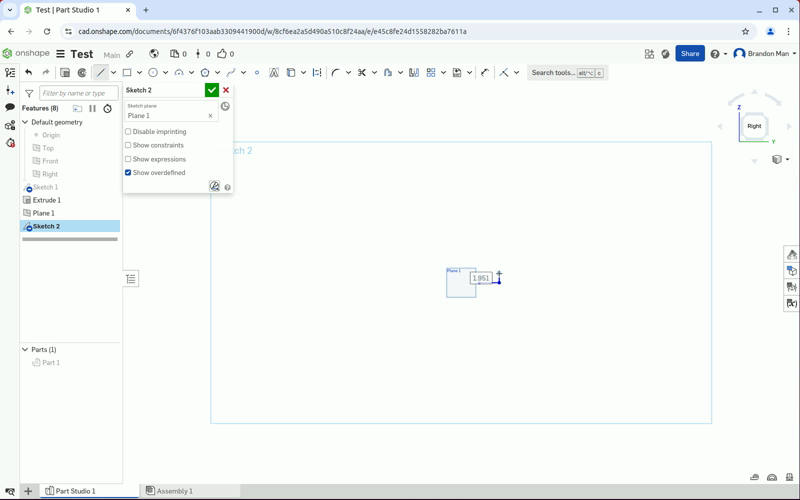
key_down(shift)
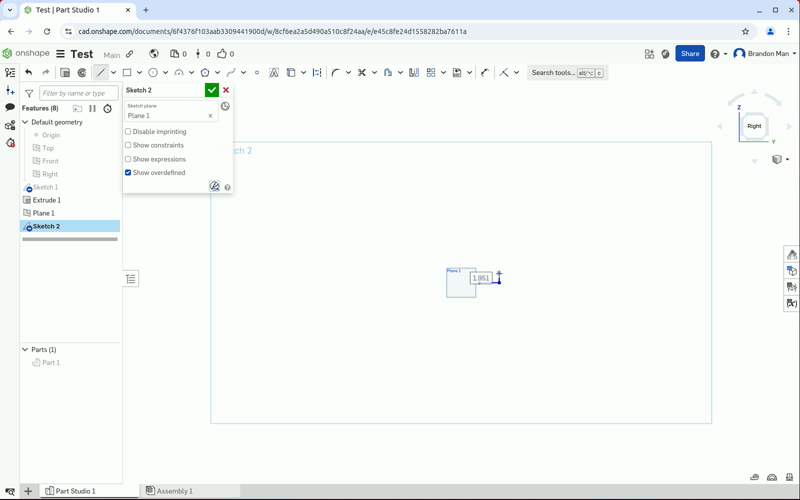
mouse_move(529, 273)
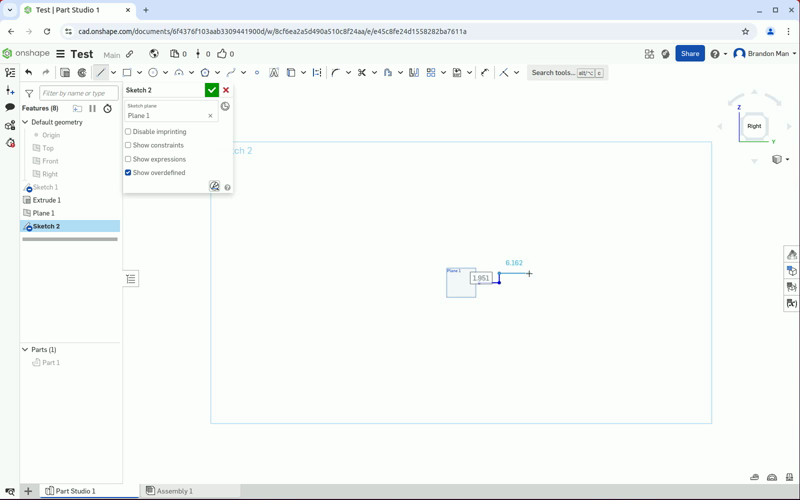
mouse_move(479, 273)
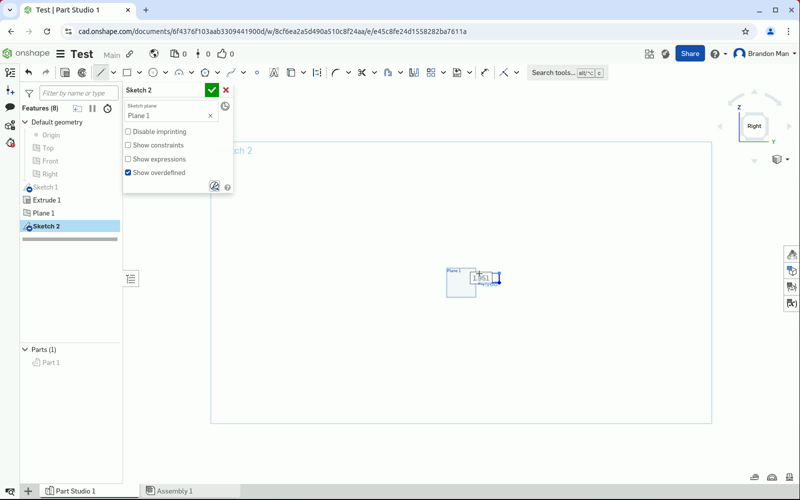
click(479, 273)
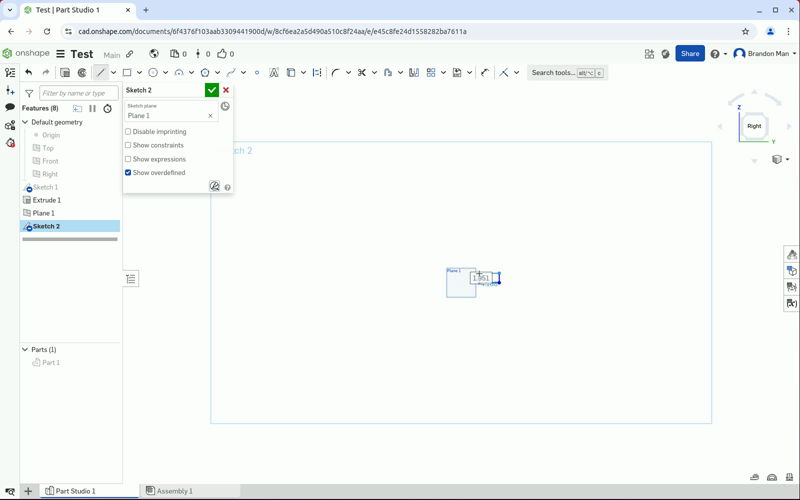
key_up(shift)
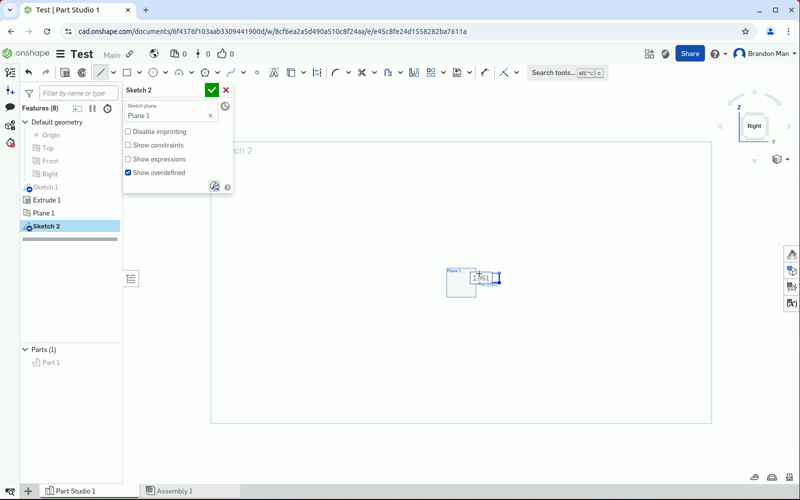
mouse_move(509, 273)
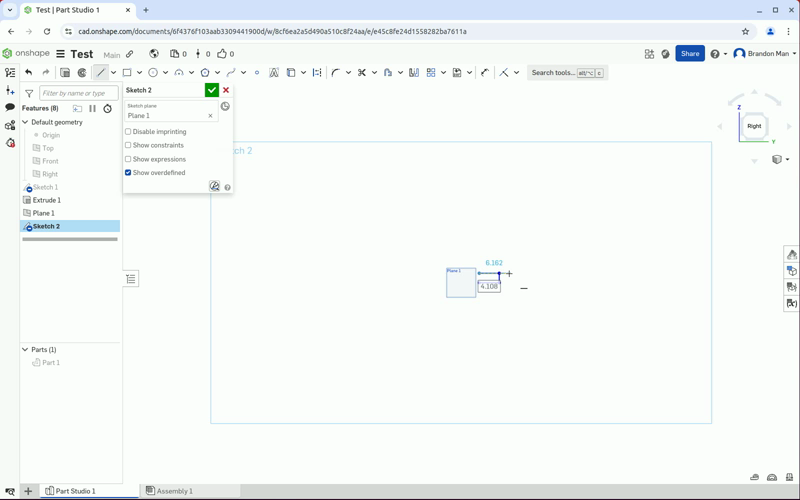
key_down(shift)
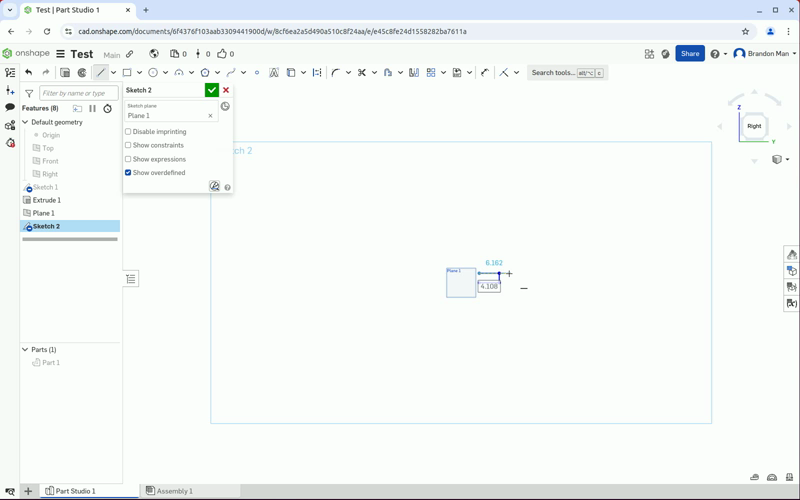
mouse_move(479, 282)
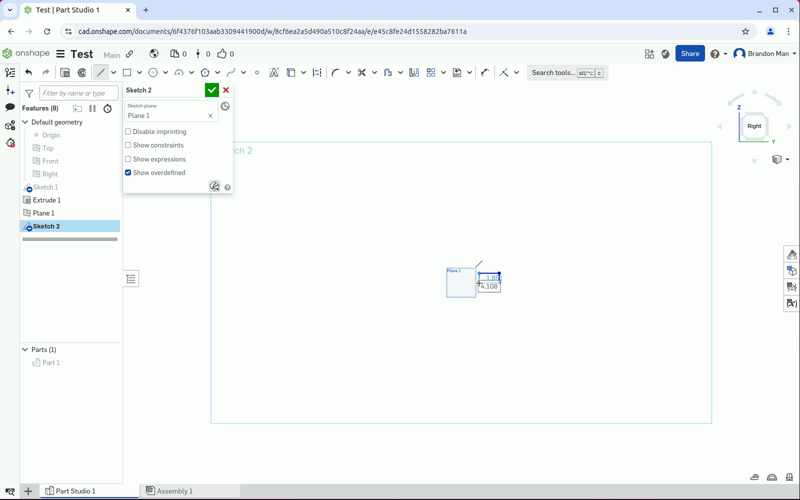
key_up(shift)
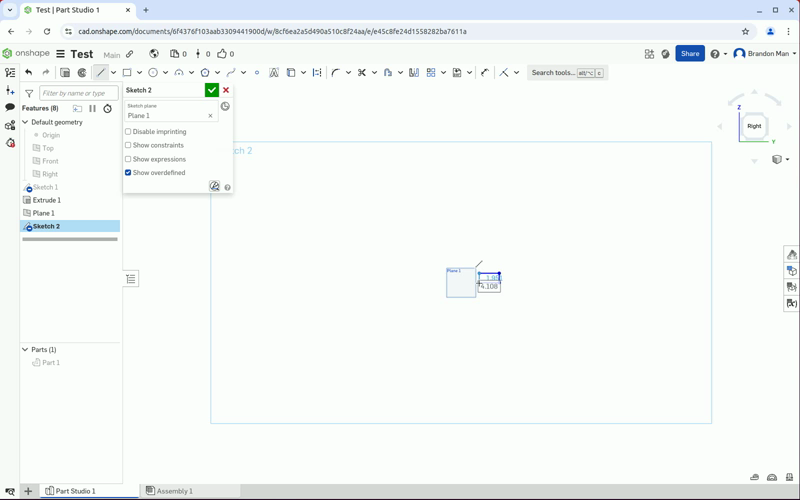
click(479, 282)
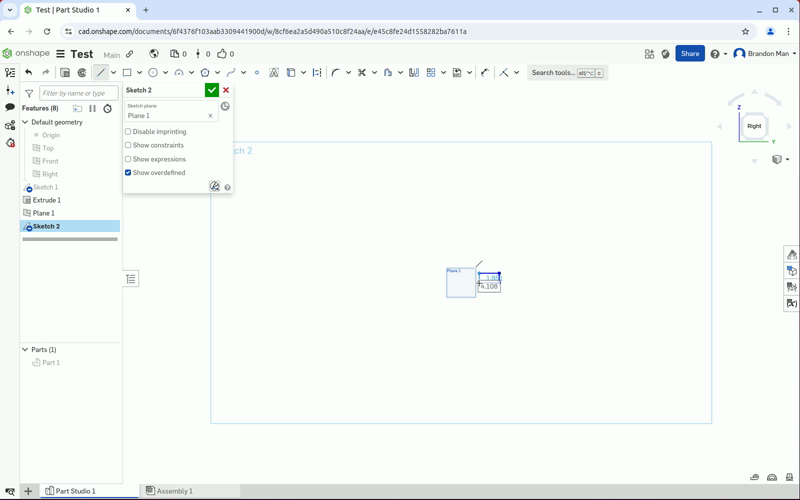
key(esc)
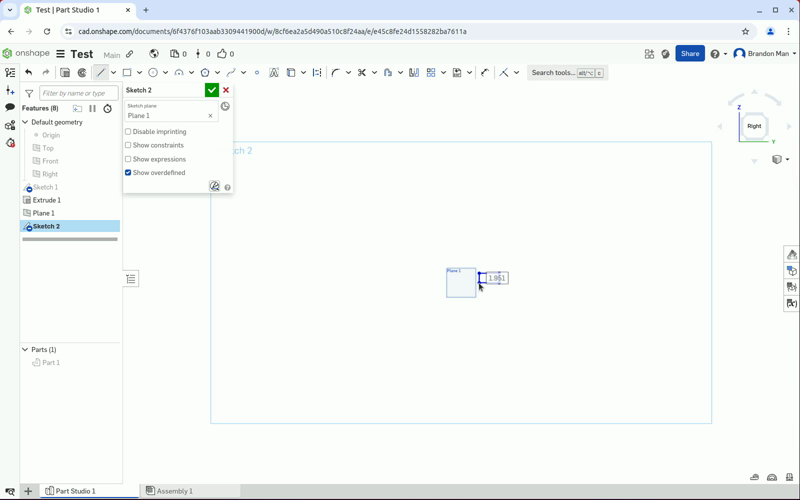
mouse_move(491, 275)
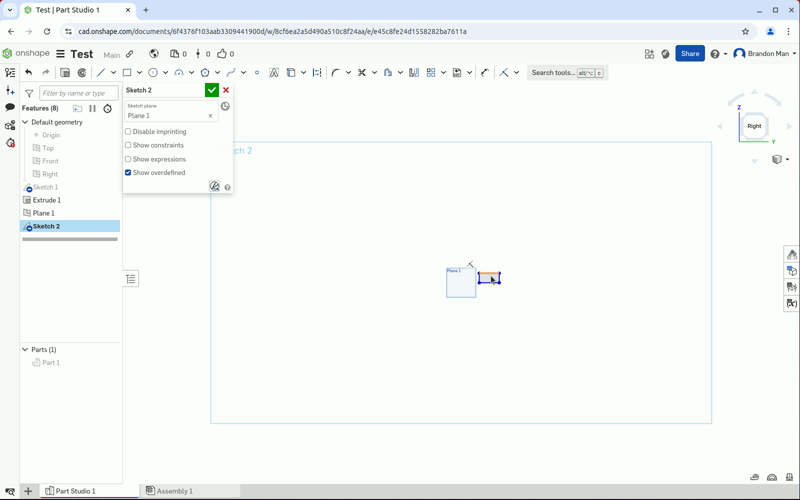
scroll(6)
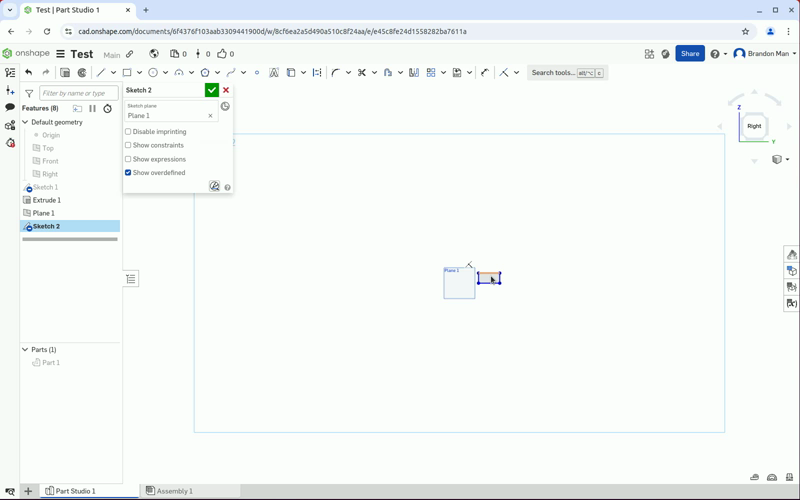
scroll(6)
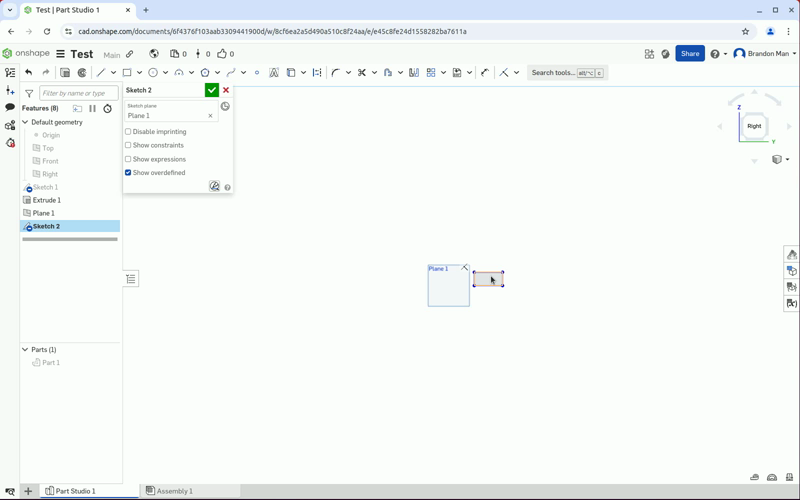
scroll(6)
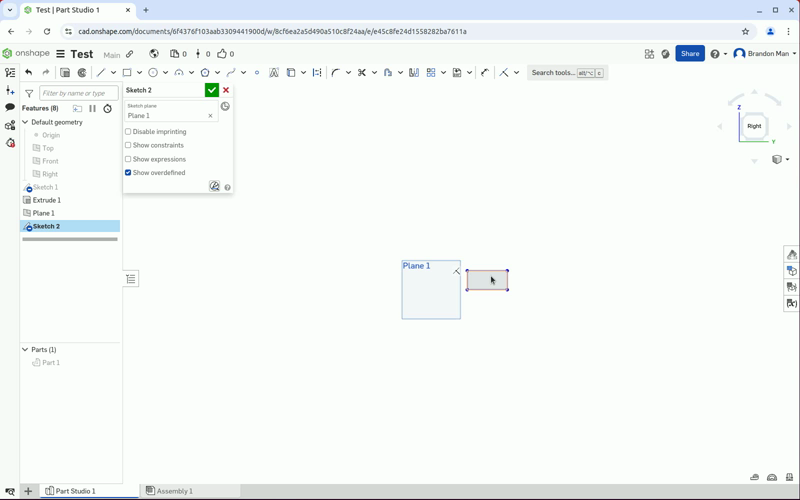
scroll(6)
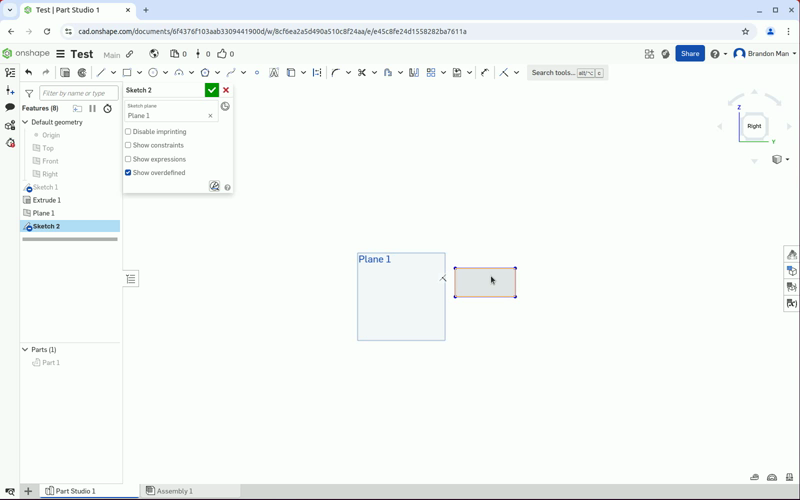
scroll(6)
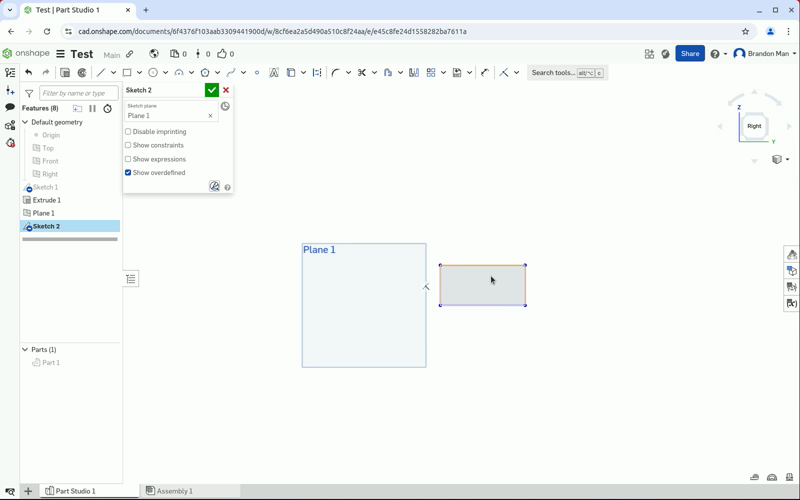
scroll(6)
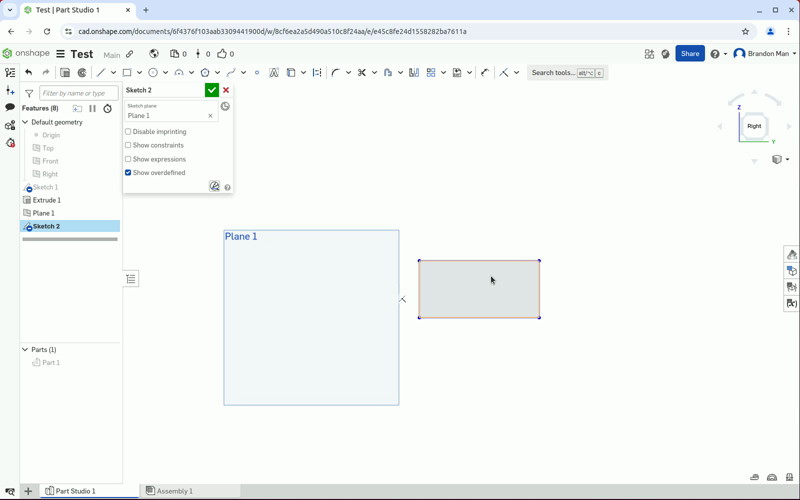
scroll(6)
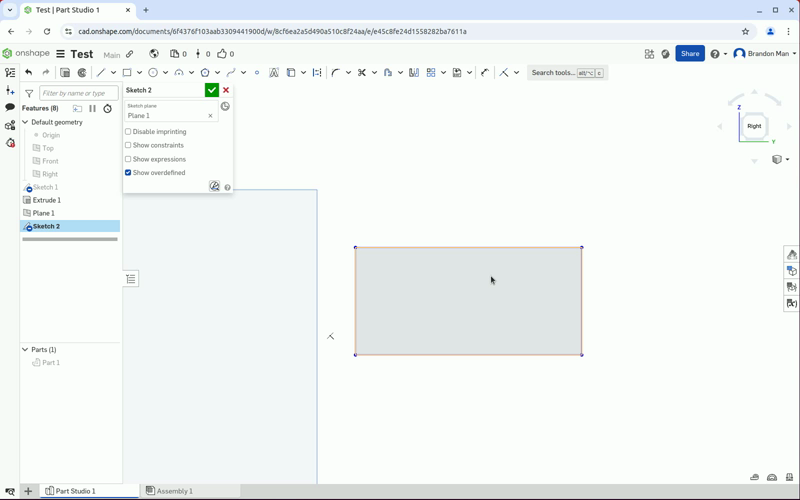
click(491, 275)
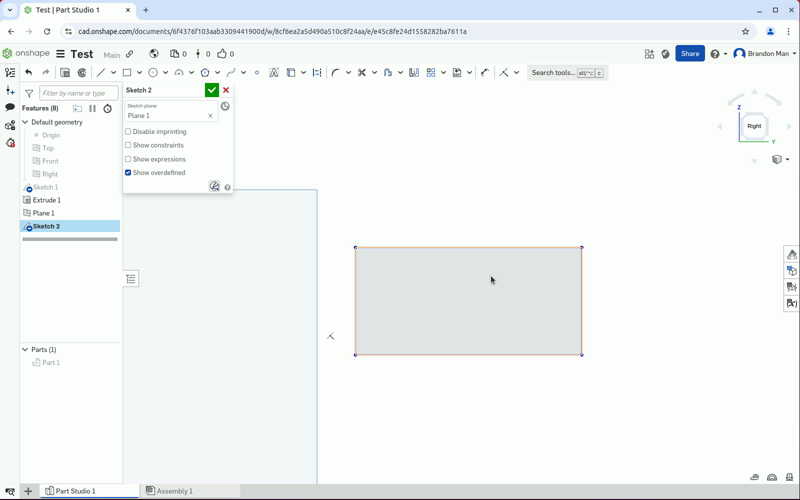
scroll(-6)
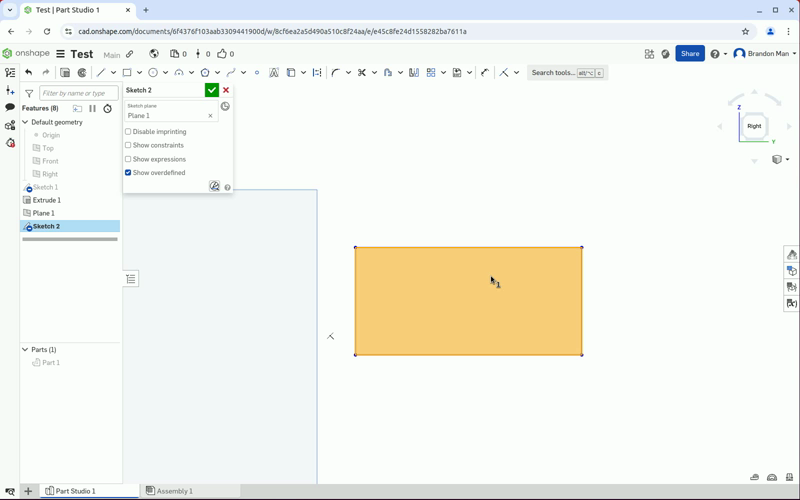
scroll(-6)
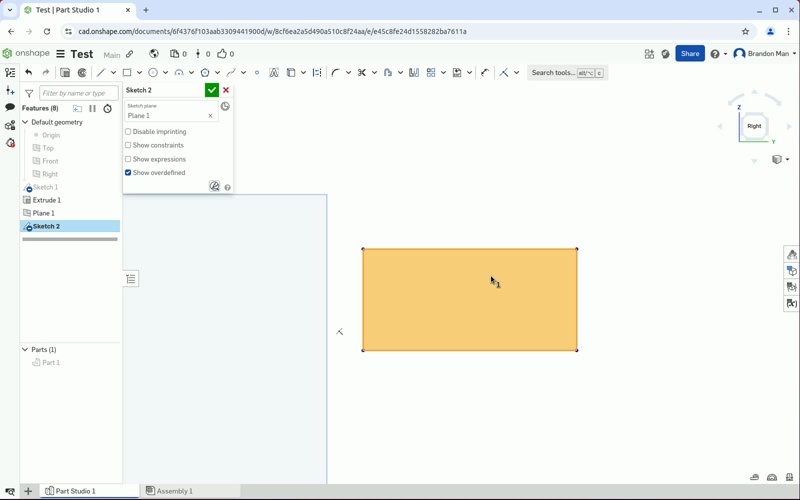
scroll(-6)
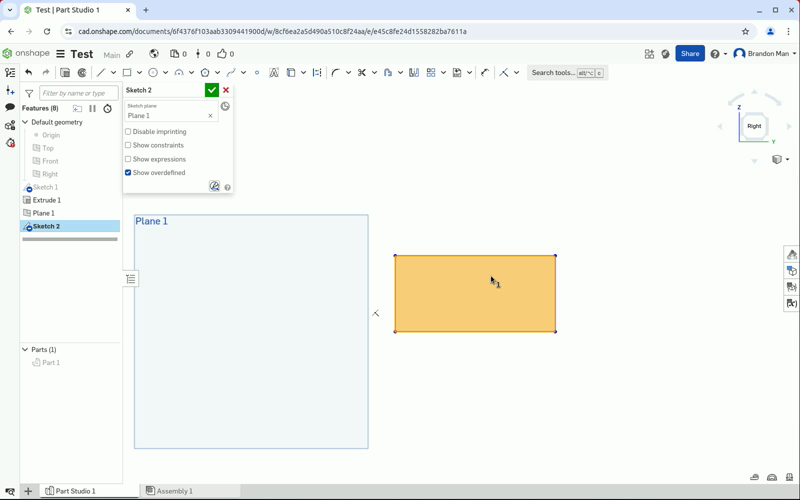
scroll(-6)
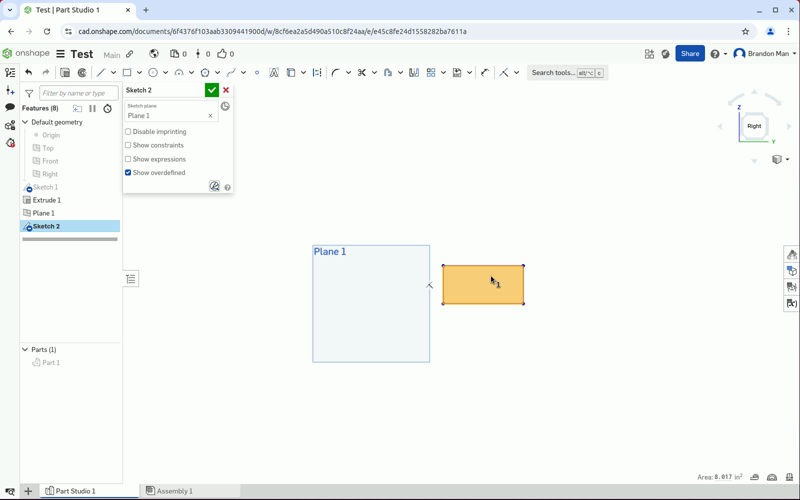
scroll(-6)
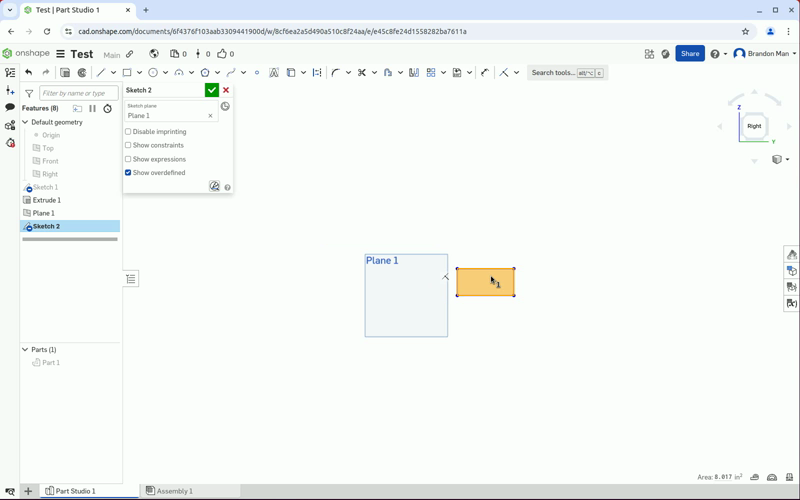
scroll(-6)
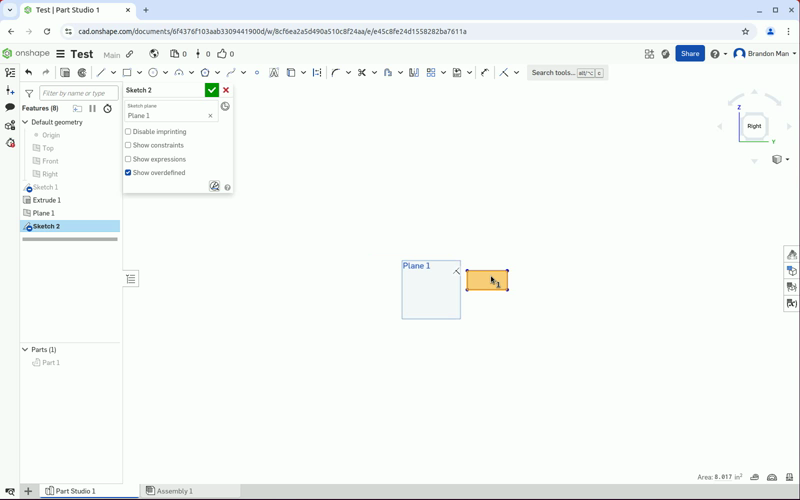
scroll(-6)
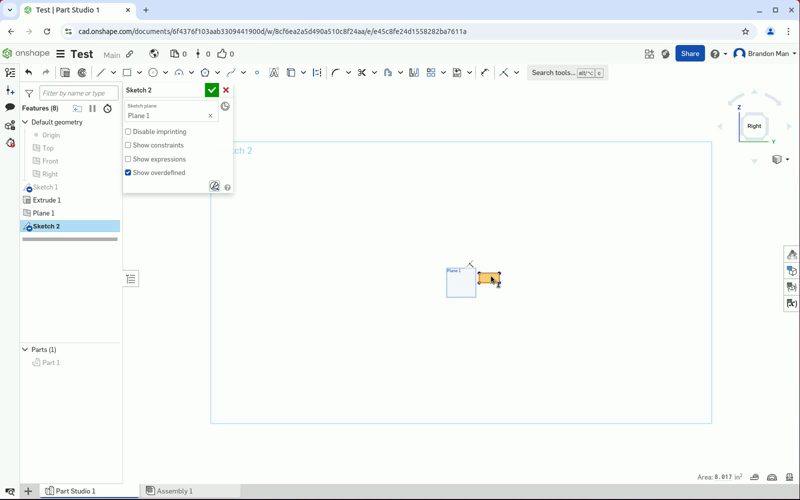
mouse_move(73, 352)
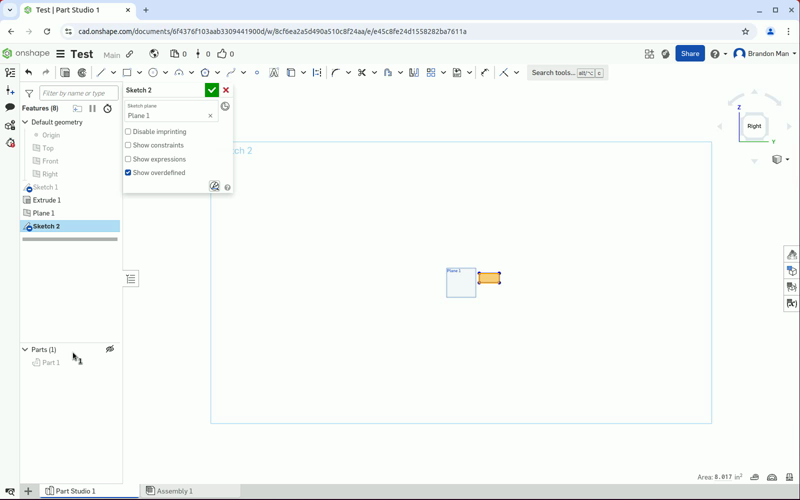
key(shift+y)
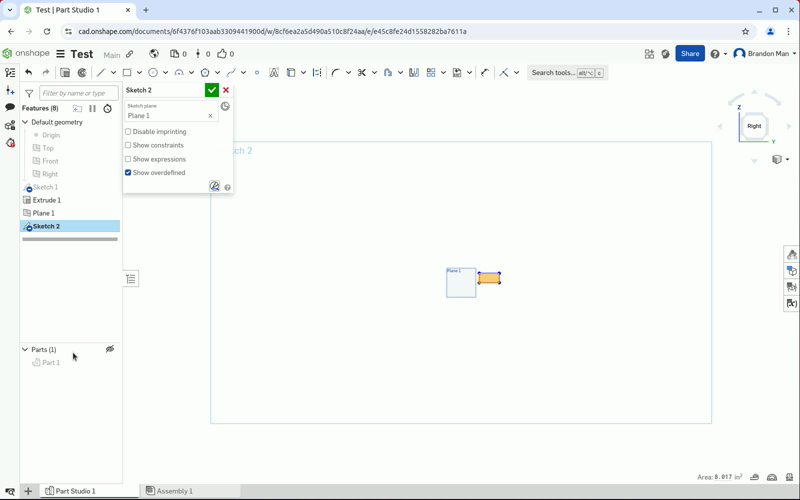
key(shift+e)
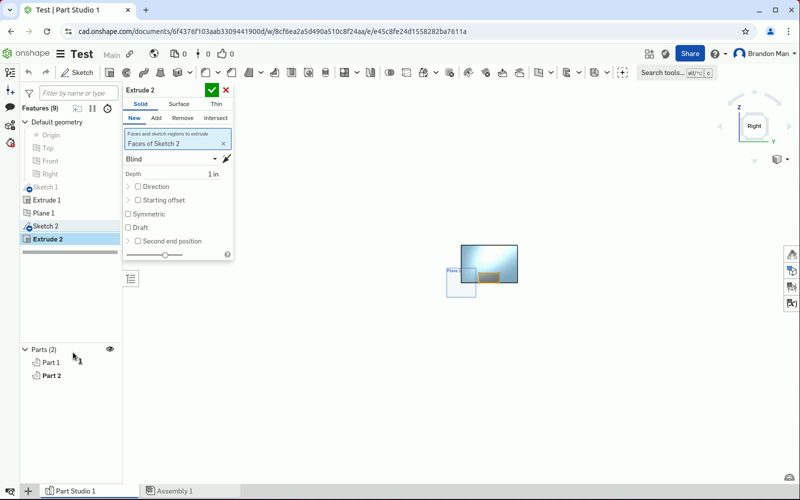
mouse_move(143, 106)
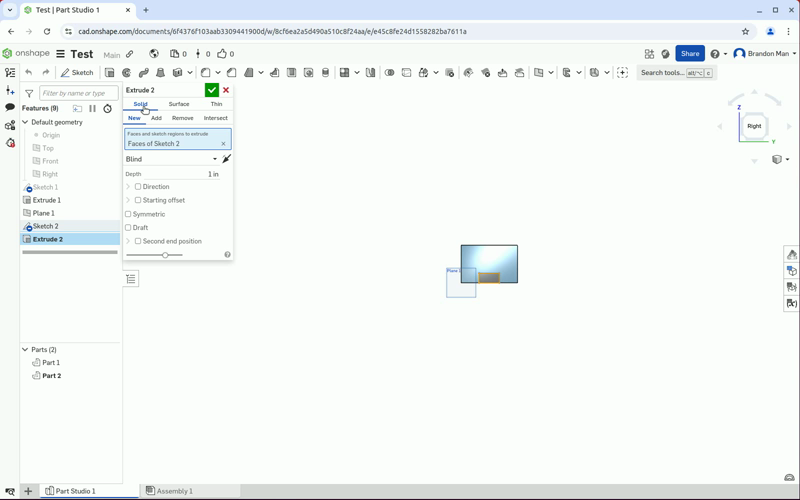
click(143, 106)
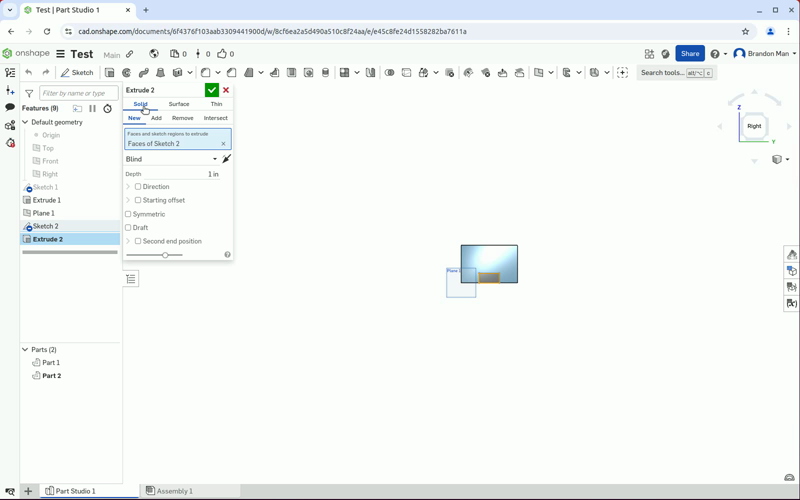
mouse_move(186, 120)
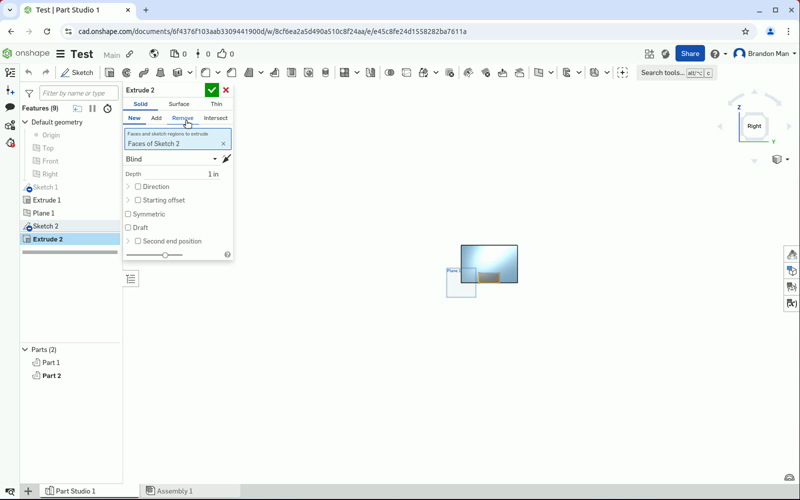
click(186, 120)
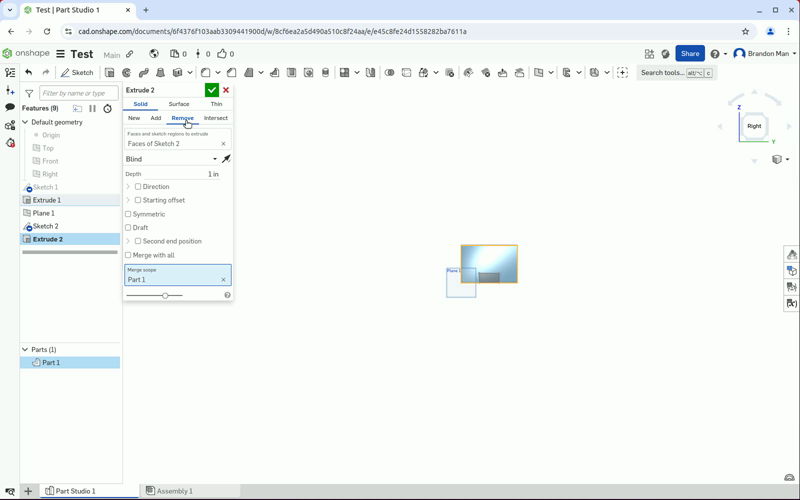
key(tab, 4)
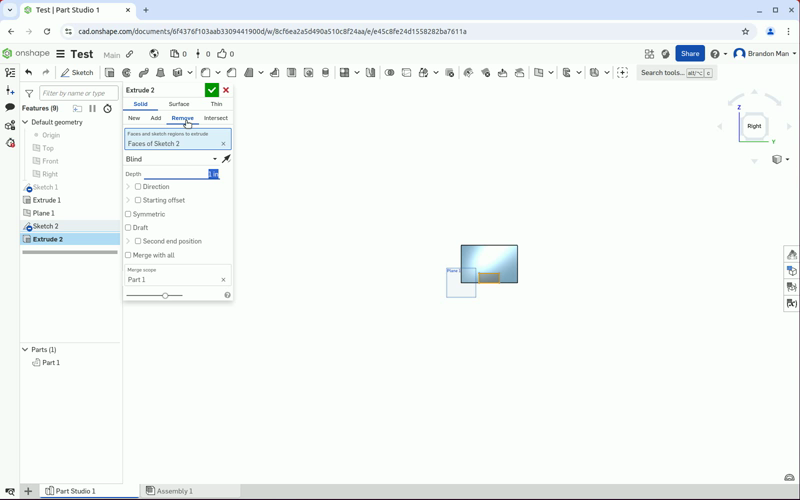
text(23.108)
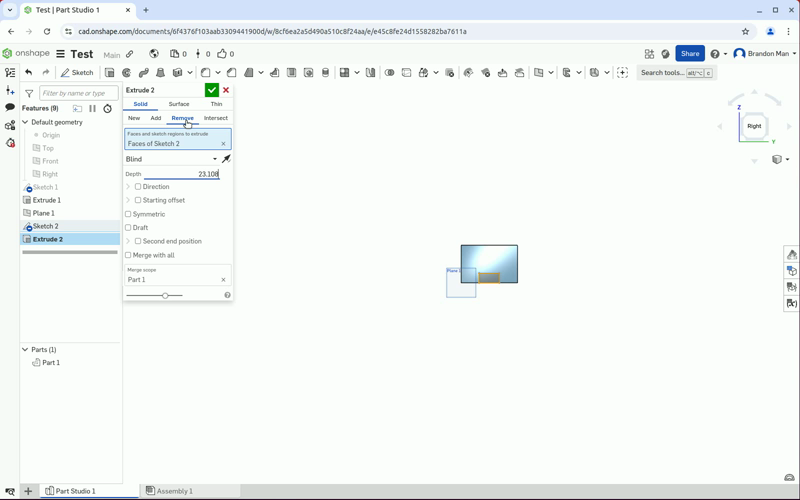
key(tab, 6)
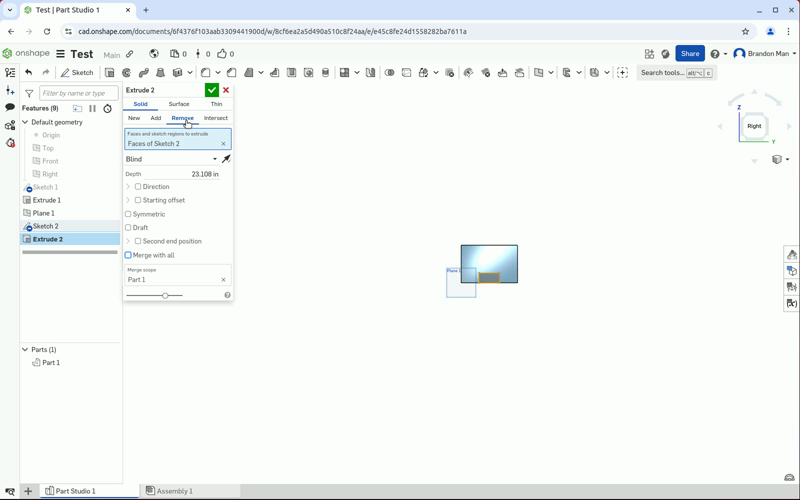
key(space)
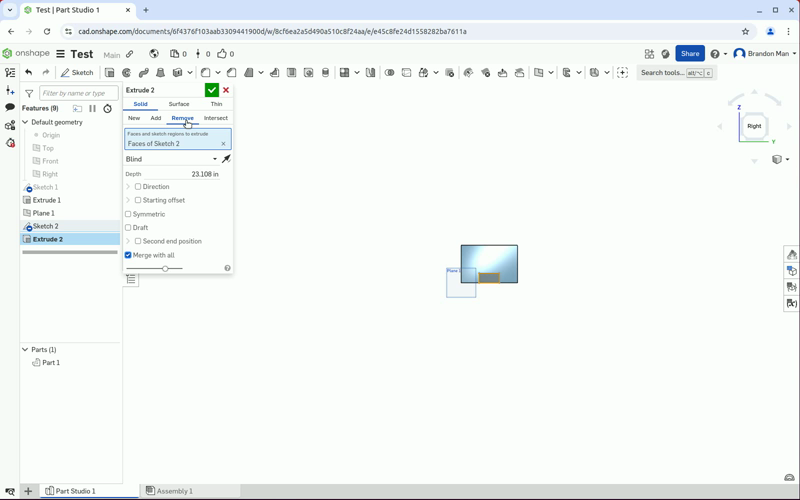
key(enter)
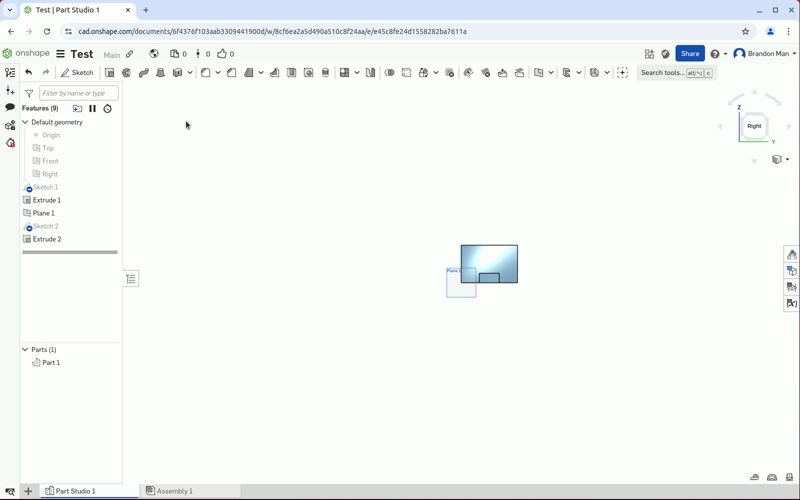
key(shift+h)
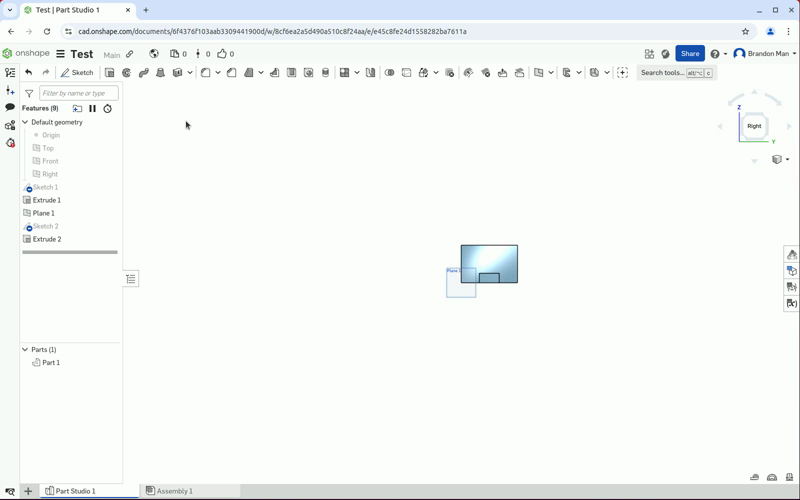
key(shift+h)
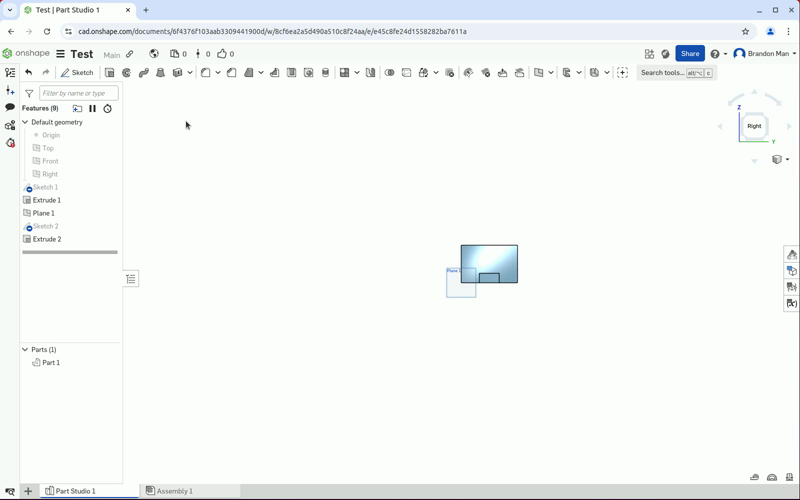
mouse_move(73, 189)
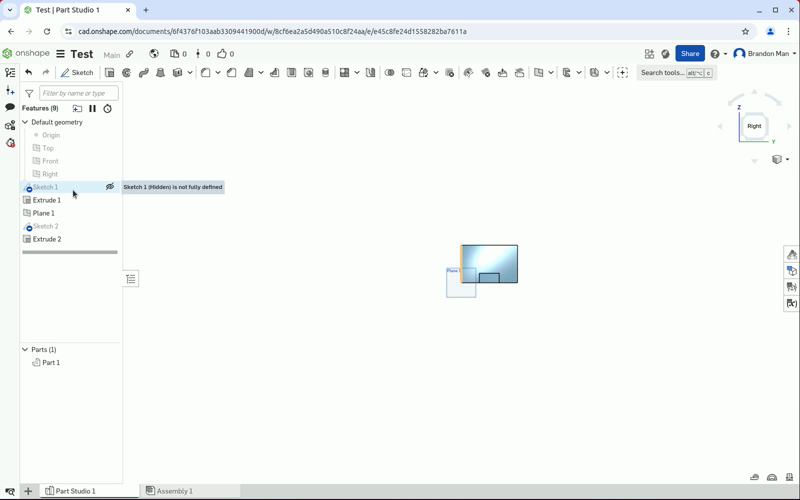
click(73, 189)
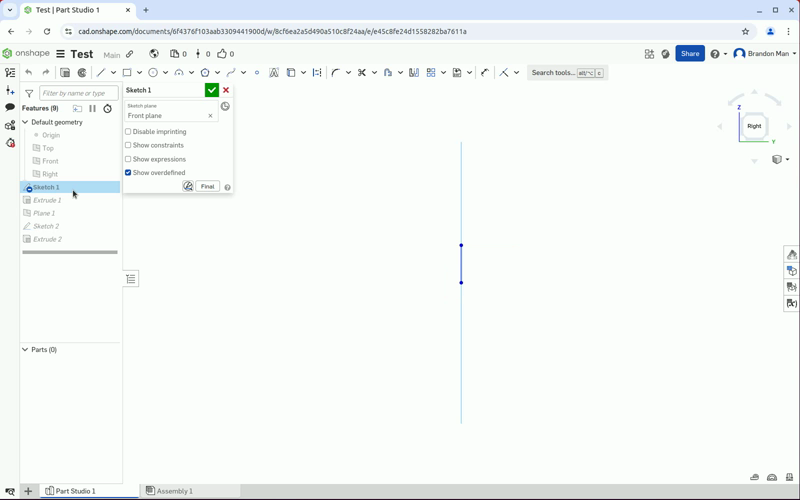
mouse_move(229, 92)
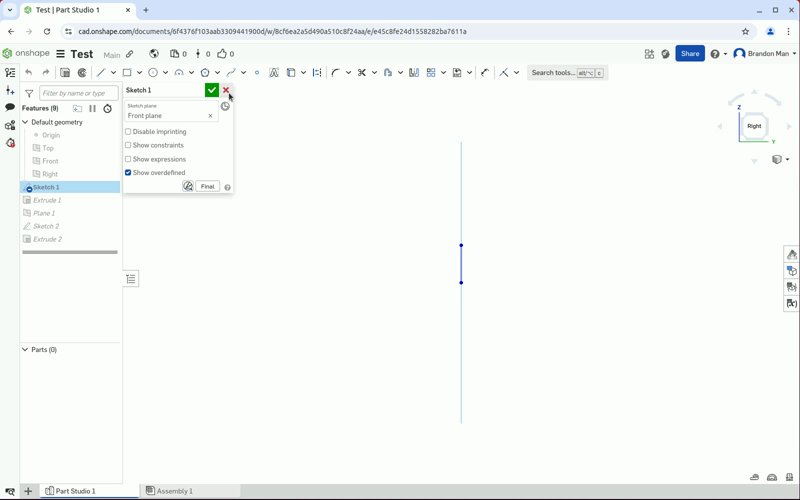
click(229, 92)
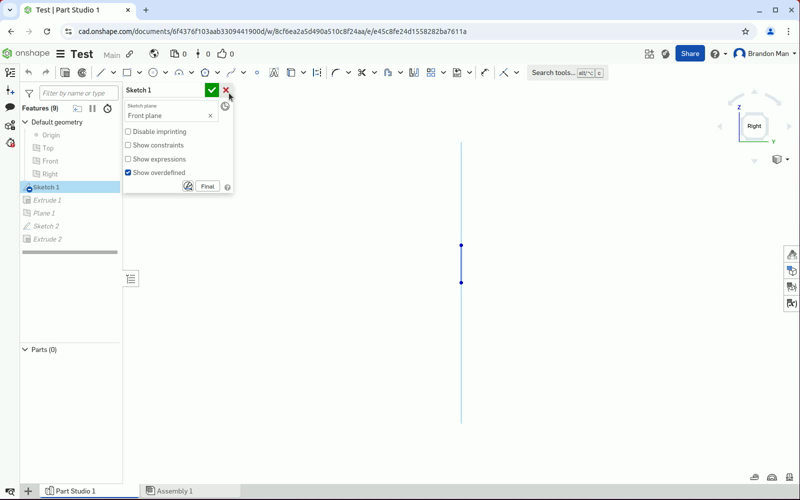
key(shift+s)
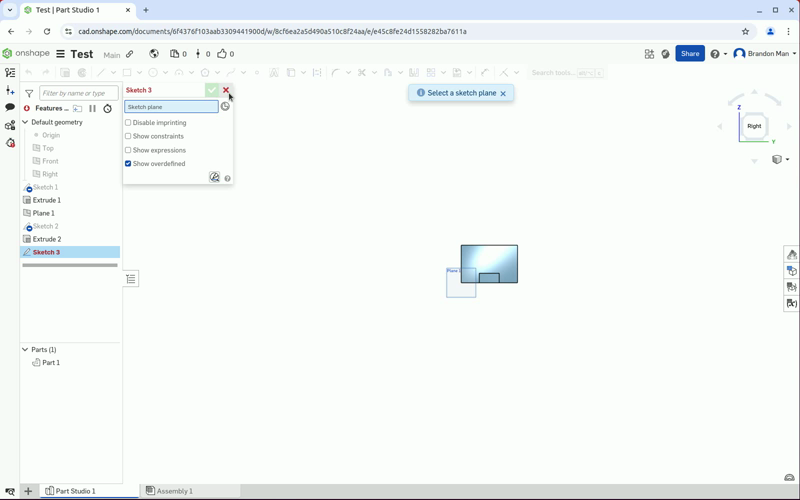
mouse_move(73, 215)
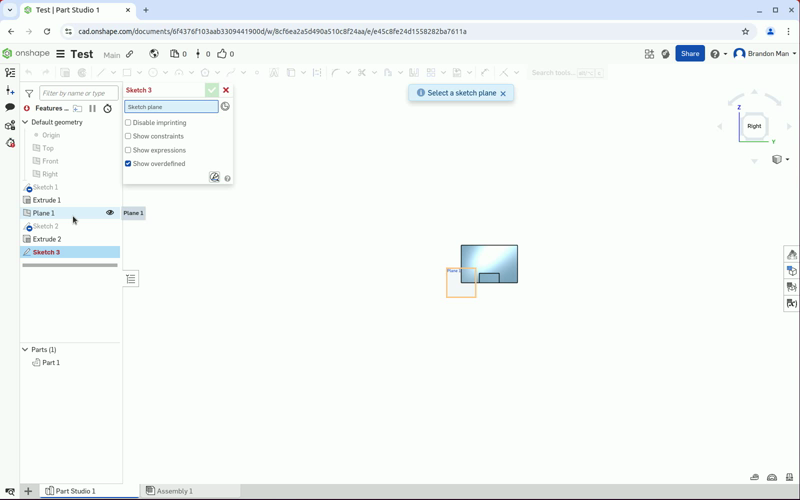
click(73, 215)
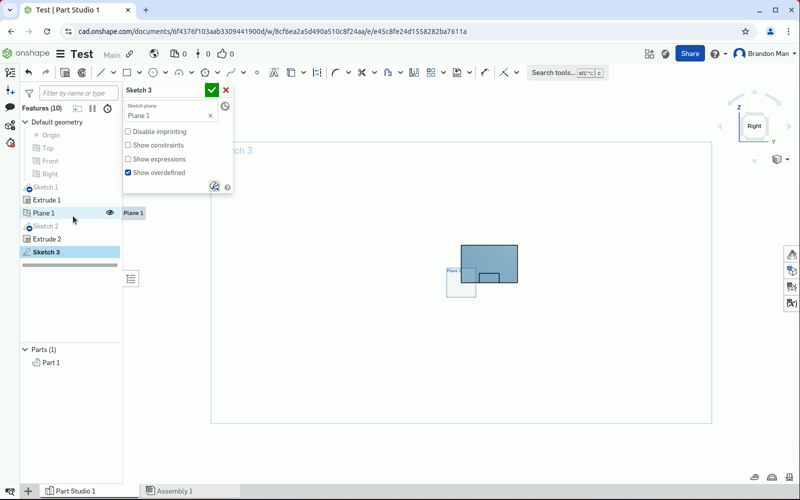
mouse_move(73, 352)
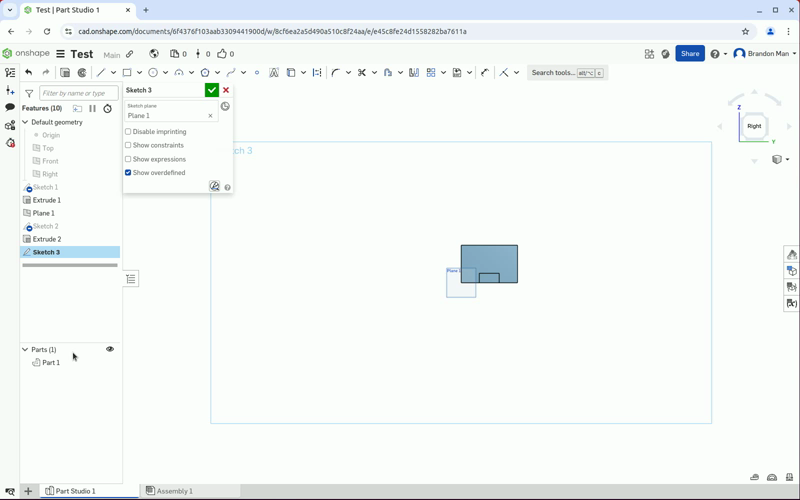
key(y)
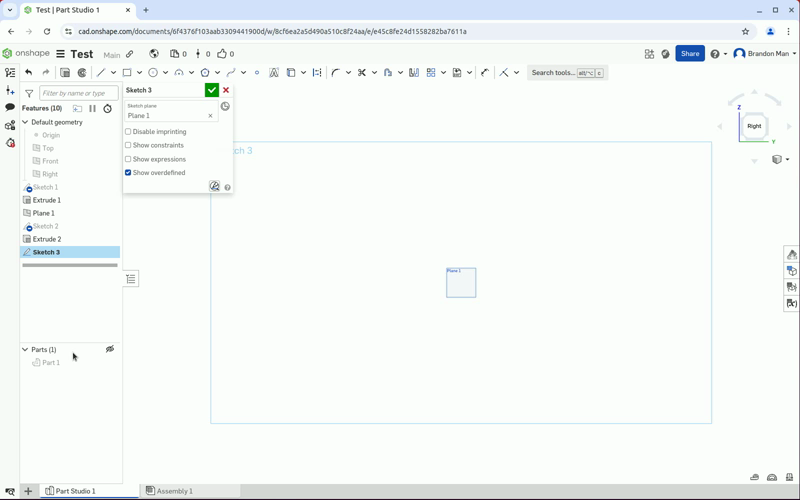
key(l)
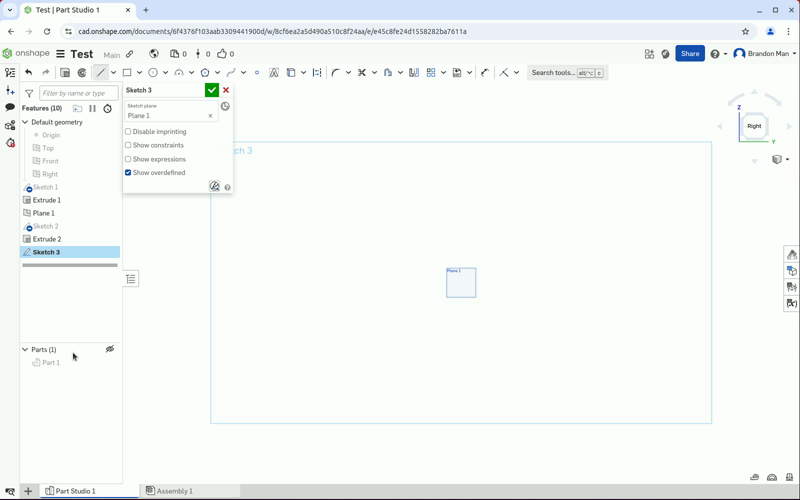
key_down(shift)
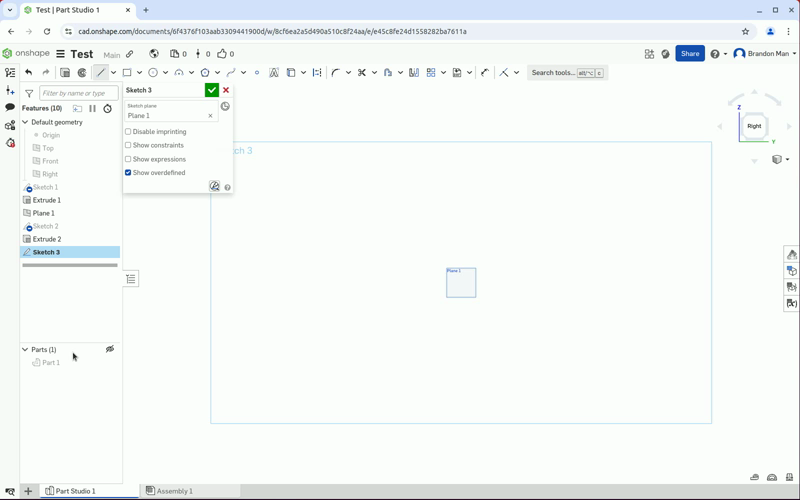
mouse_move(470, 273)
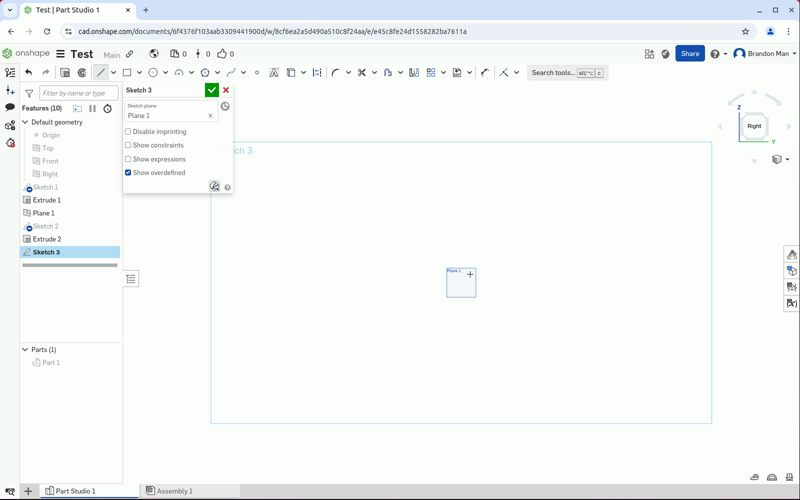
click(470, 273)
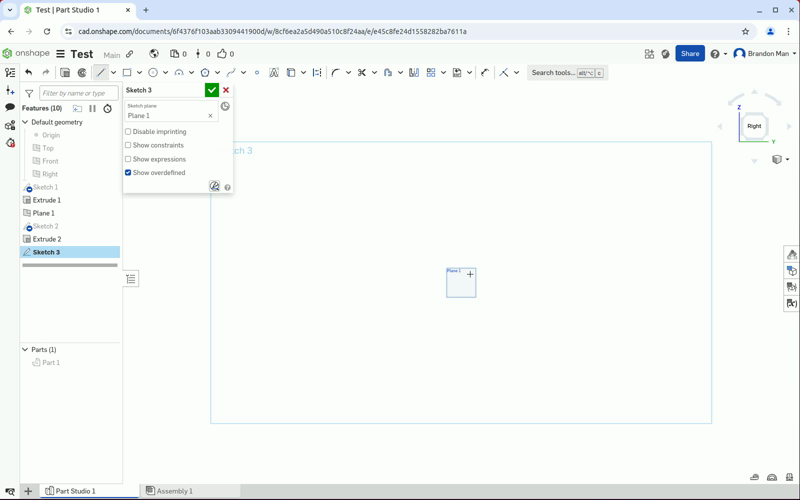
key_up(shift)
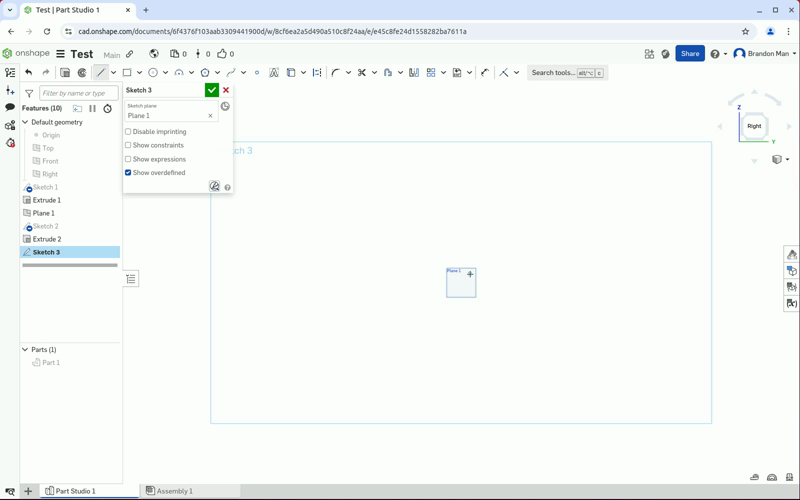
key_down(shift)
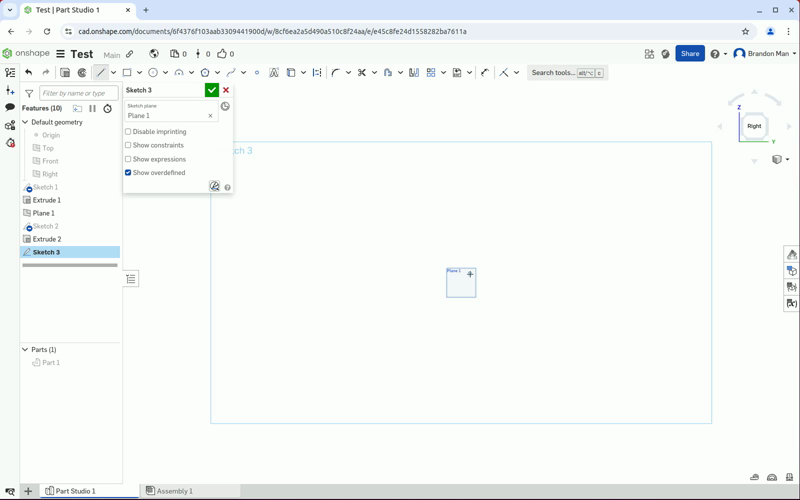
mouse_move(500, 273)
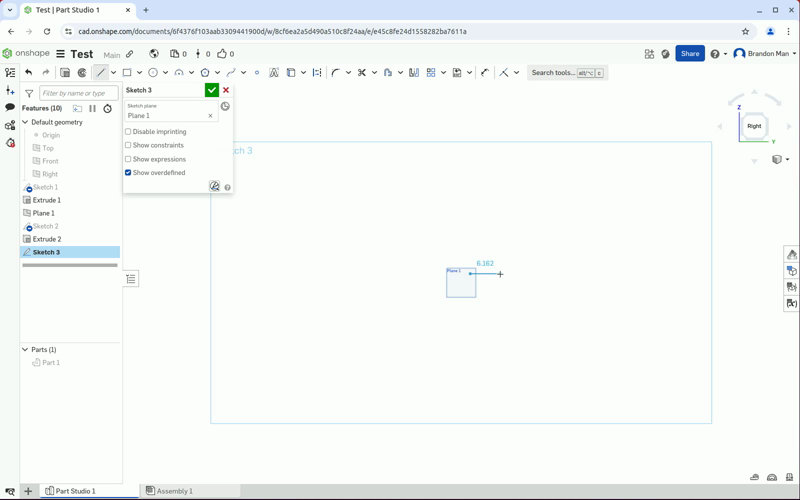
mouse_move(480, 284)
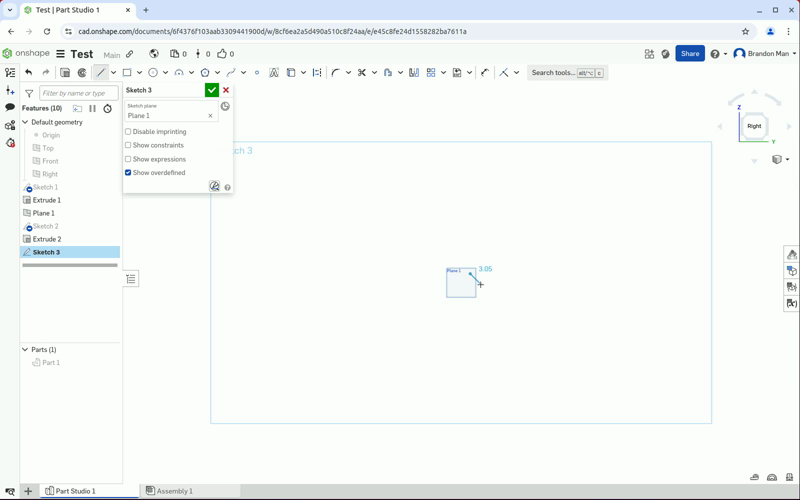
click(480, 284)
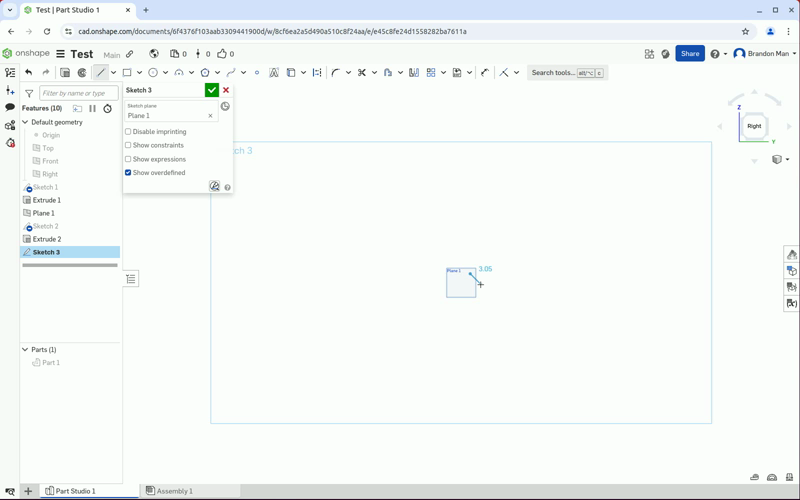
key_up(shift)
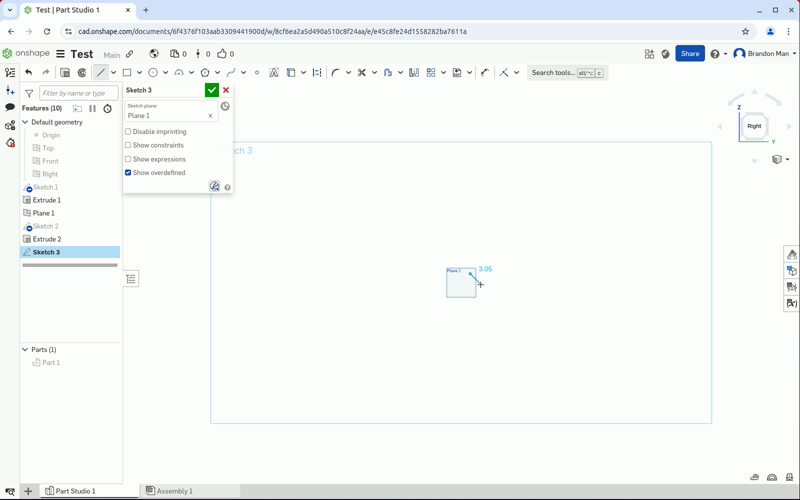
key_down(shift)
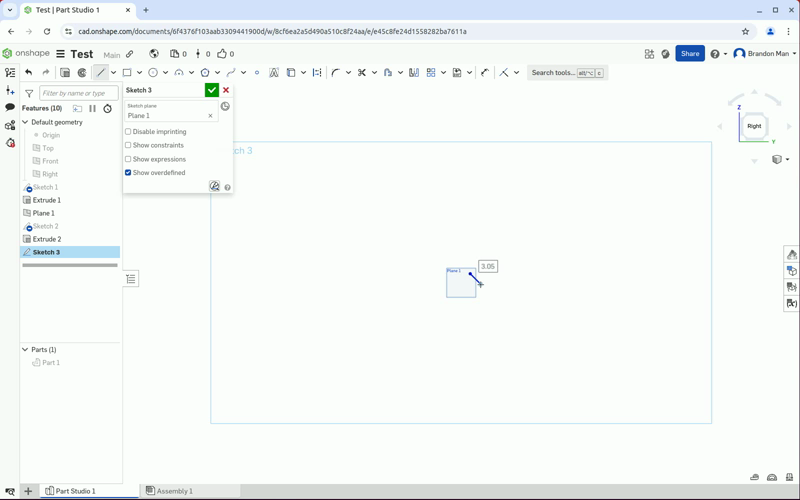
mouse_move(510, 284)
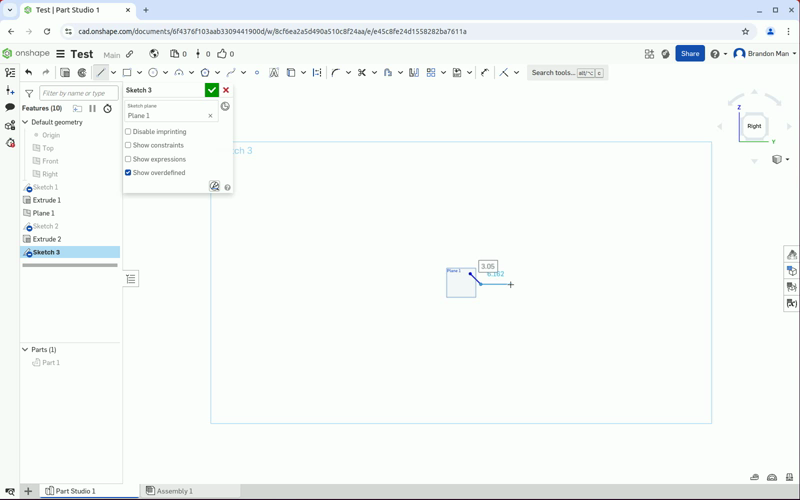
mouse_move(480, 273)
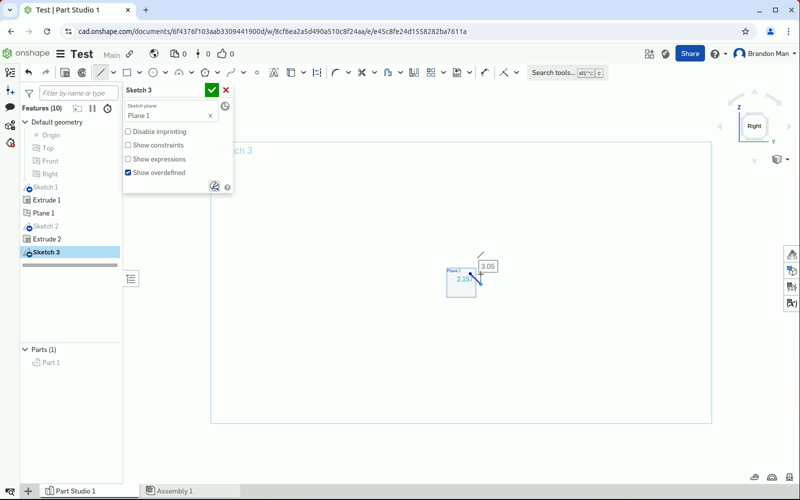
click(480, 273)
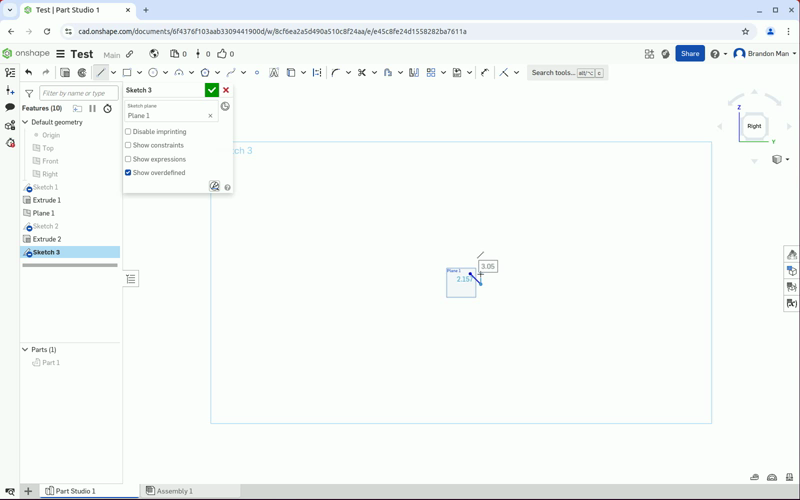
key_up(shift)
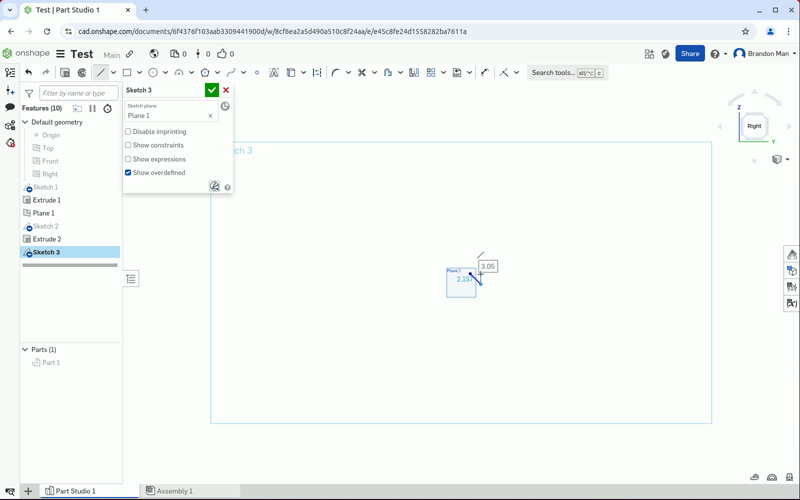
mouse_move(510, 273)
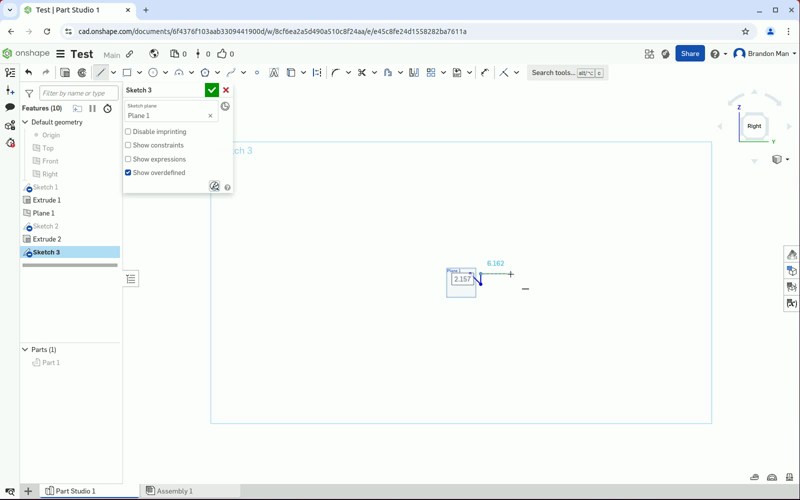
key_down(shift)
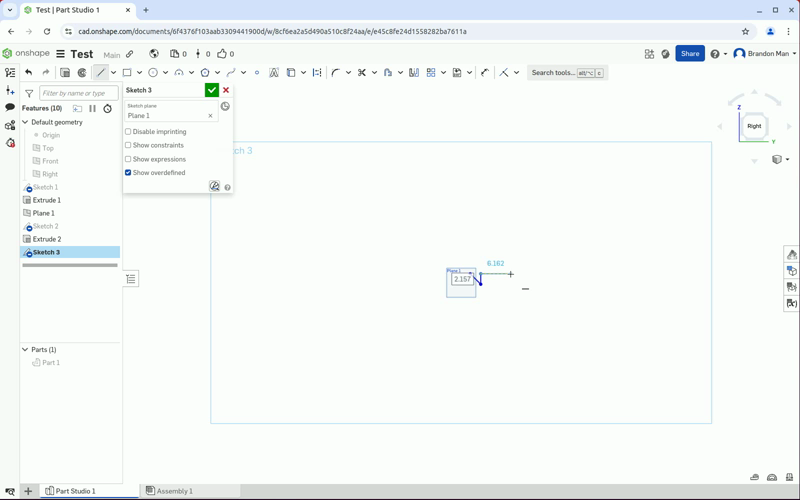
mouse_move(470, 273)
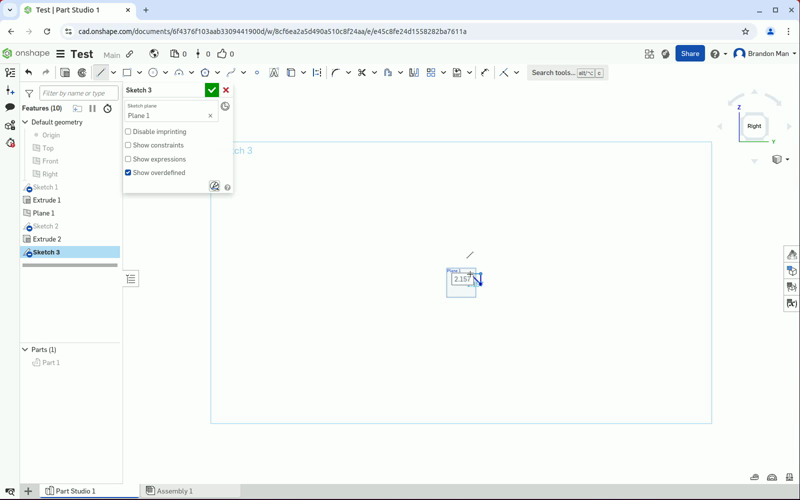
key_up(shift)
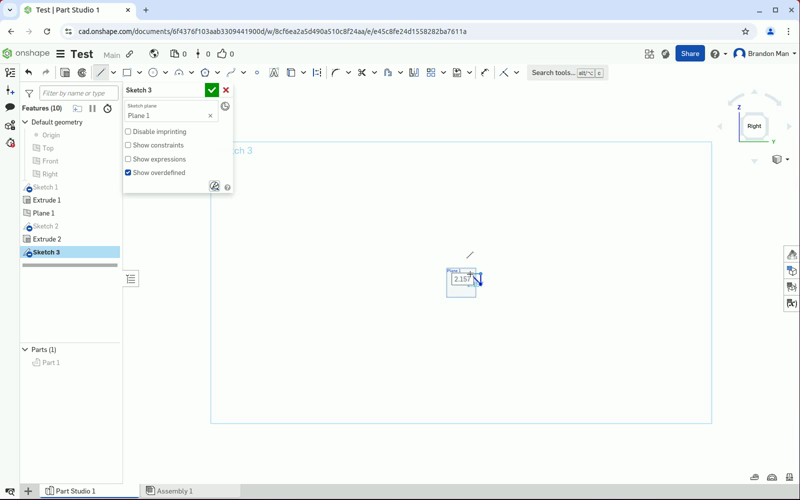
click(470, 273)
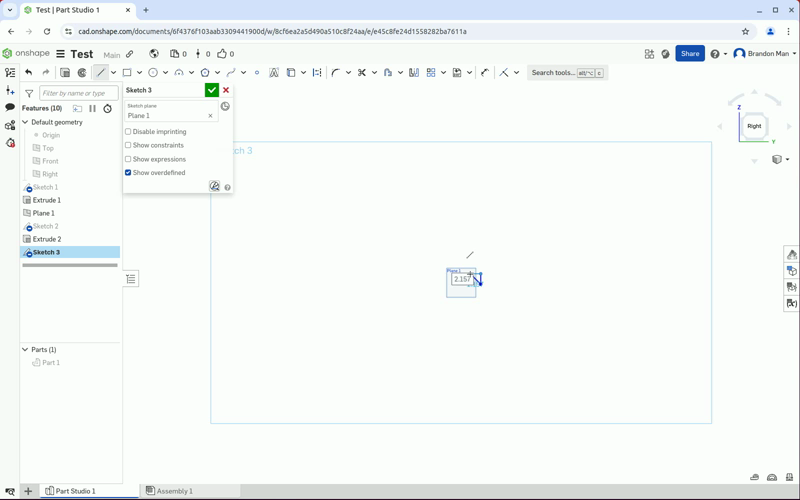
key(esc)
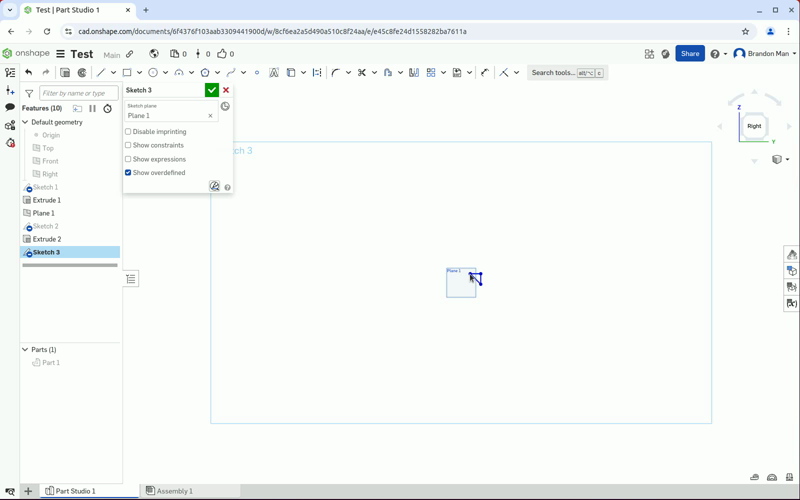
mouse_move(477, 278)
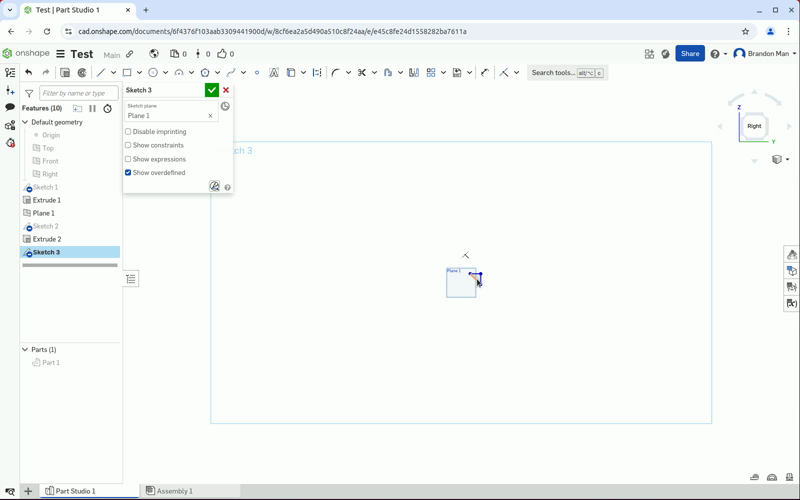
scroll(6)
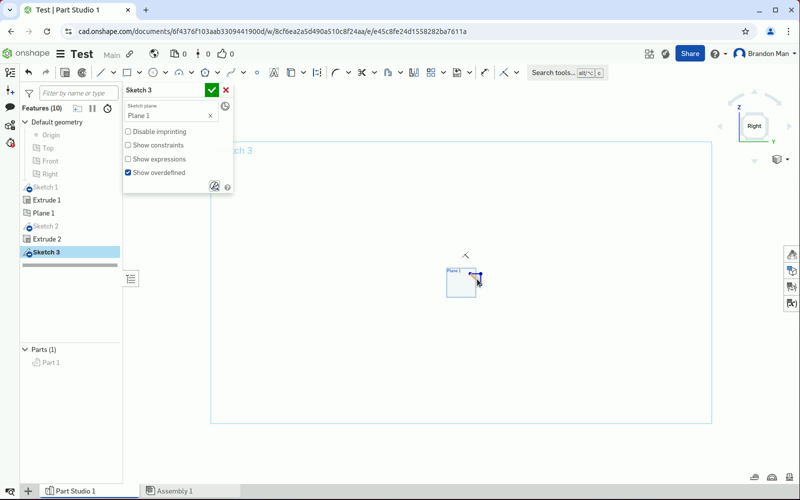
scroll(6)
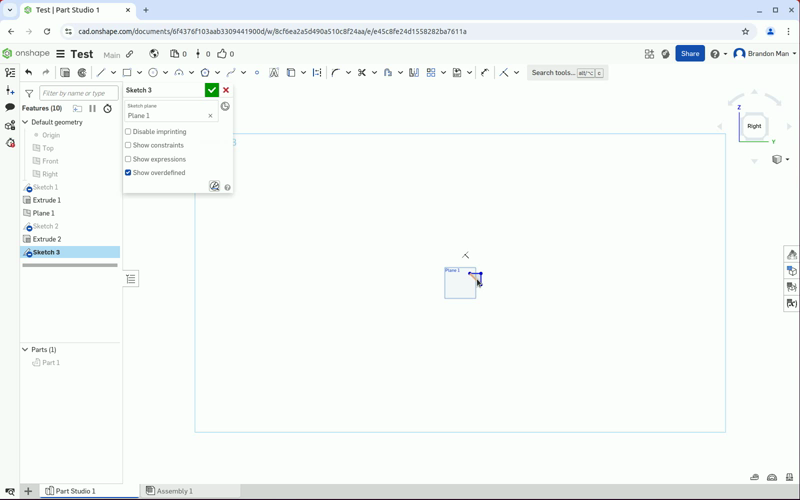
scroll(6)
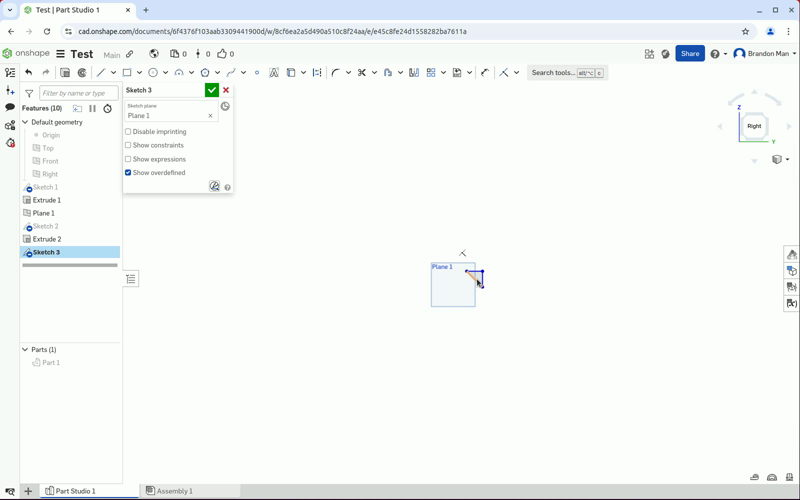
scroll(6)
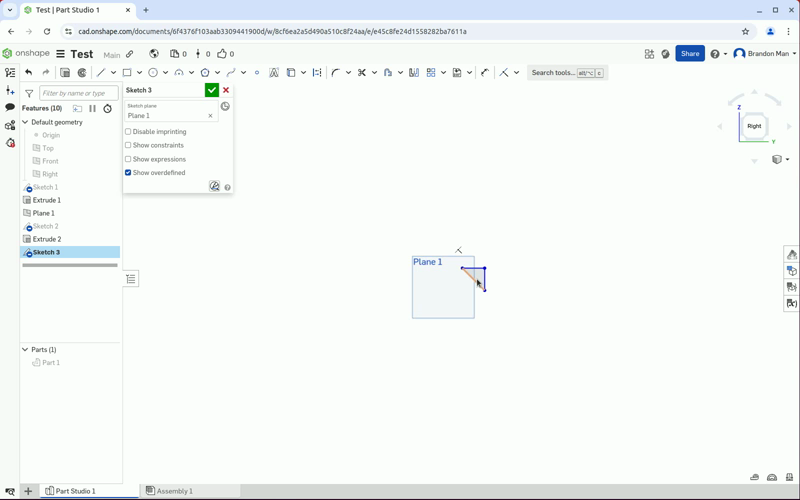
scroll(6)
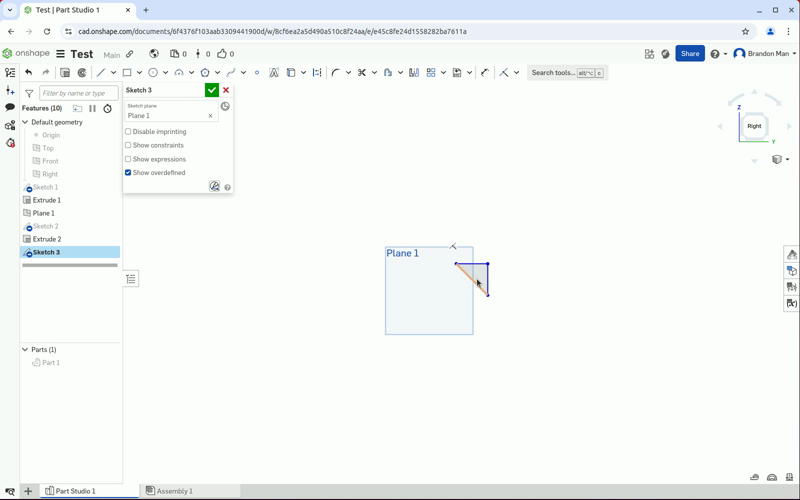
scroll(6)
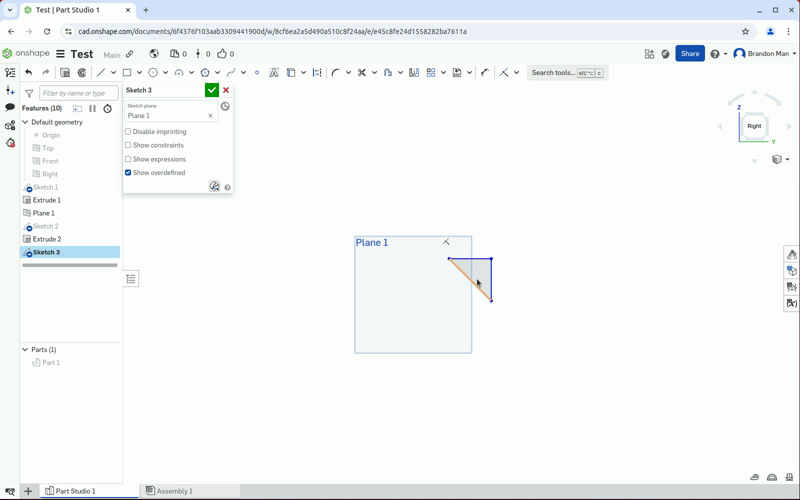
scroll(6)
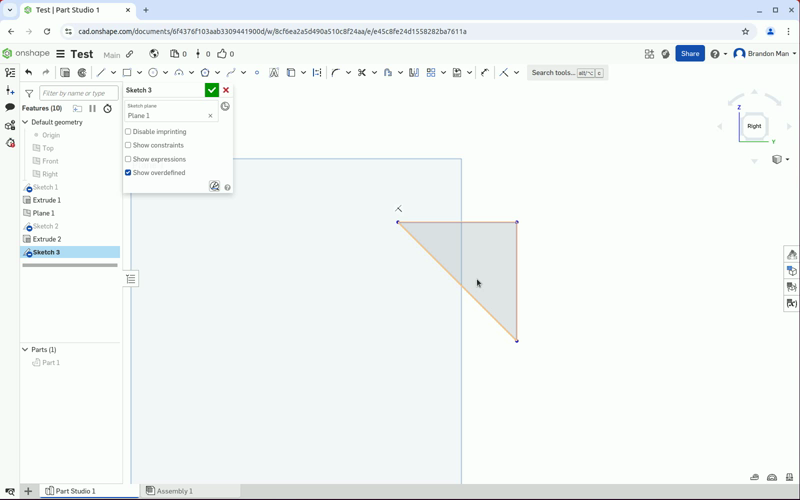
click(477, 278)
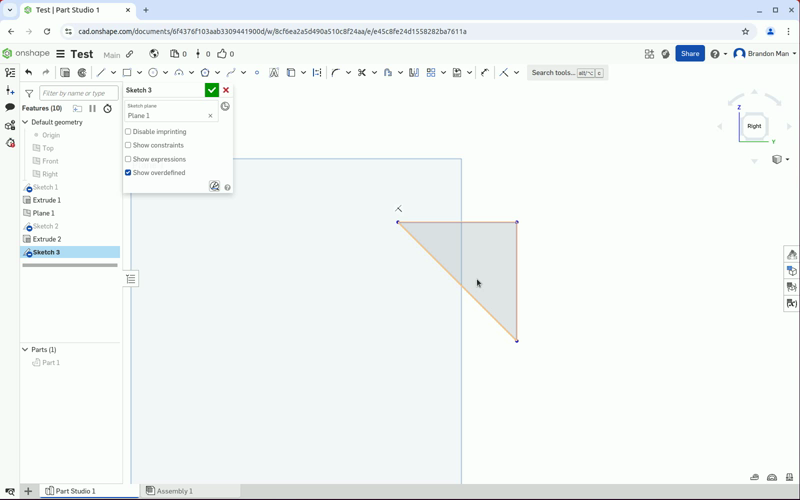
scroll(-6)
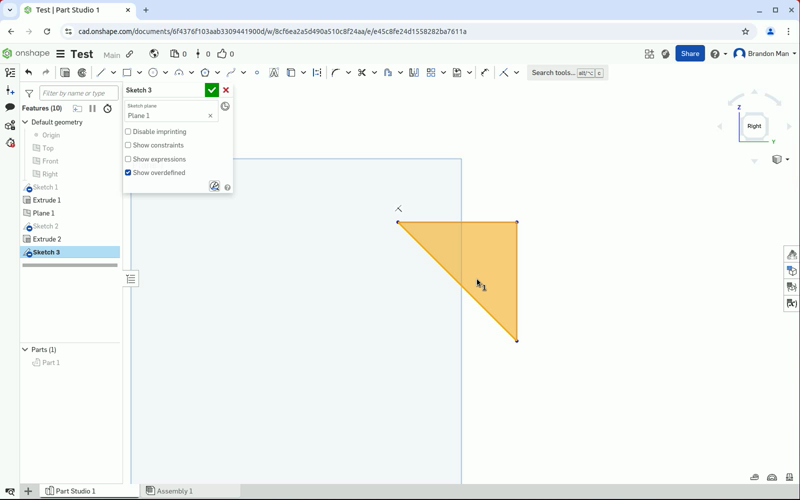
scroll(-6)
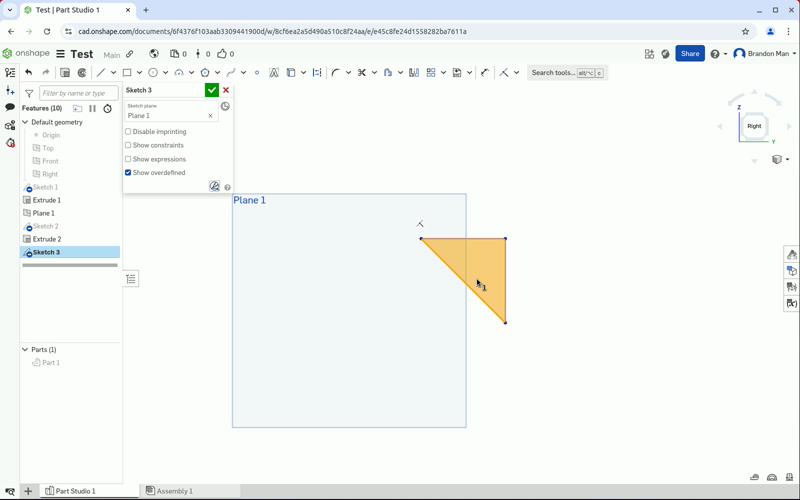
scroll(-6)
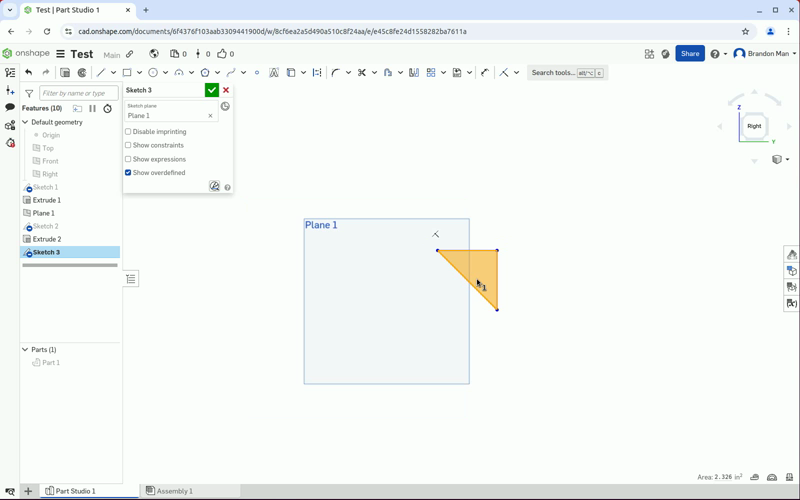
scroll(-6)
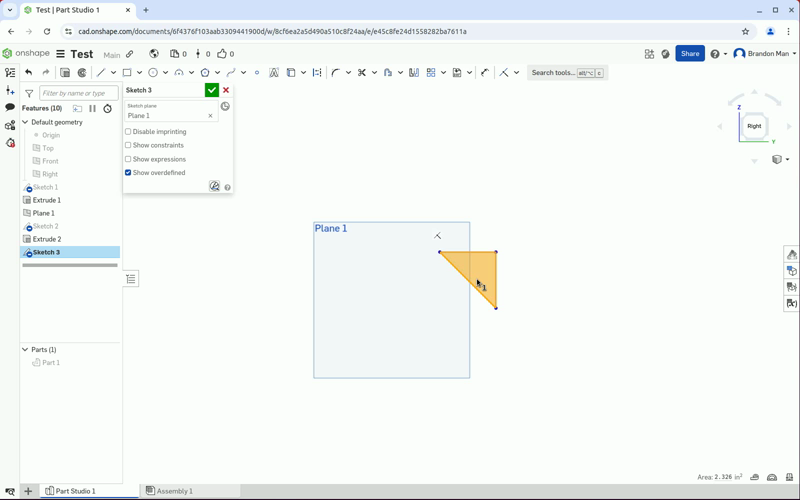
scroll(-6)
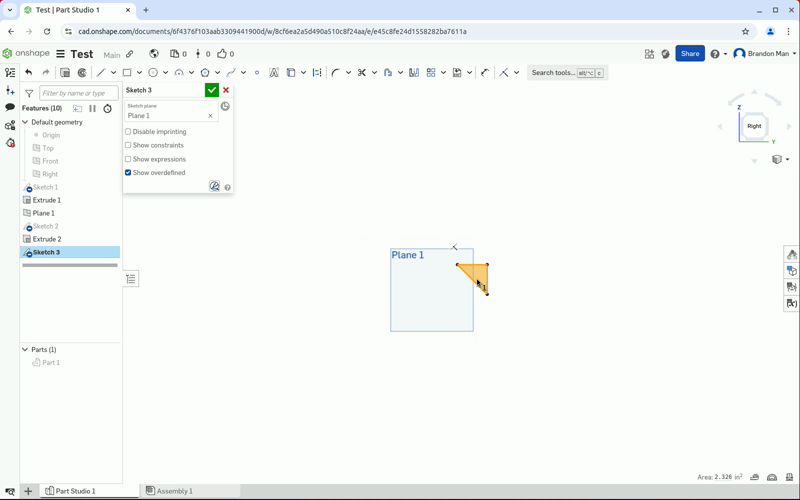
scroll(-6)
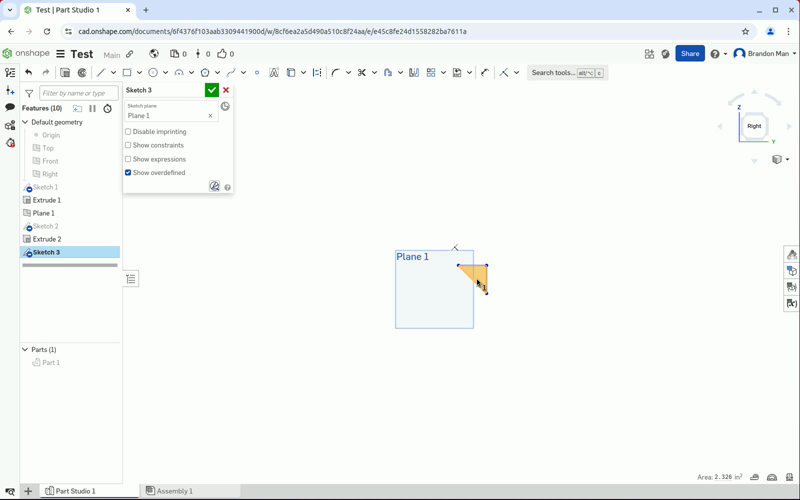
scroll(-6)
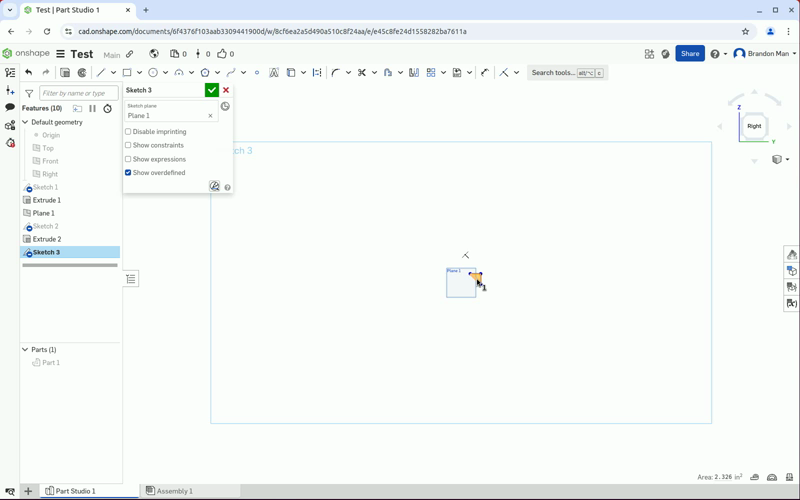
mouse_move(73, 352)
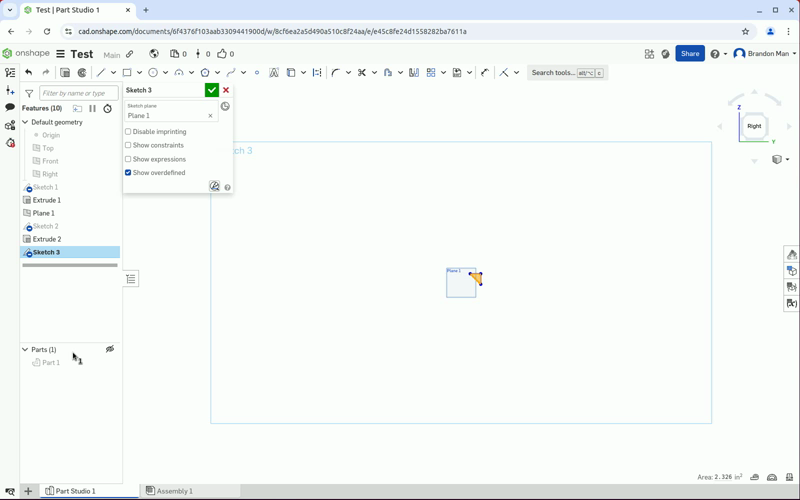
key(shift+y)
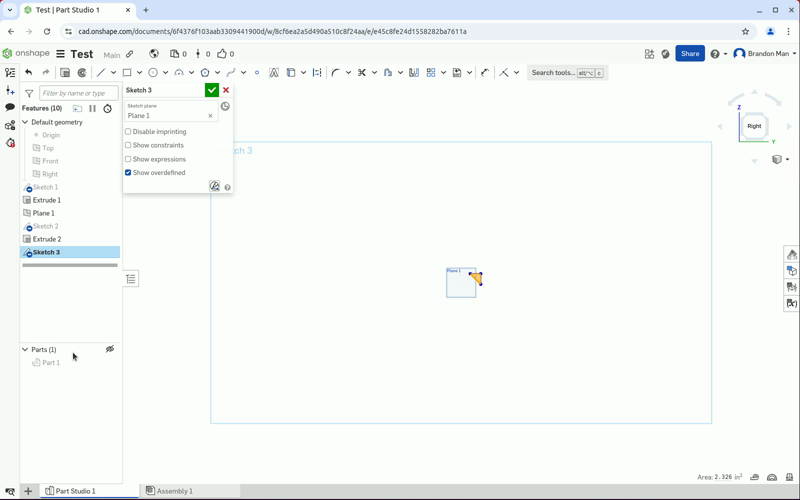
key(shift+e)
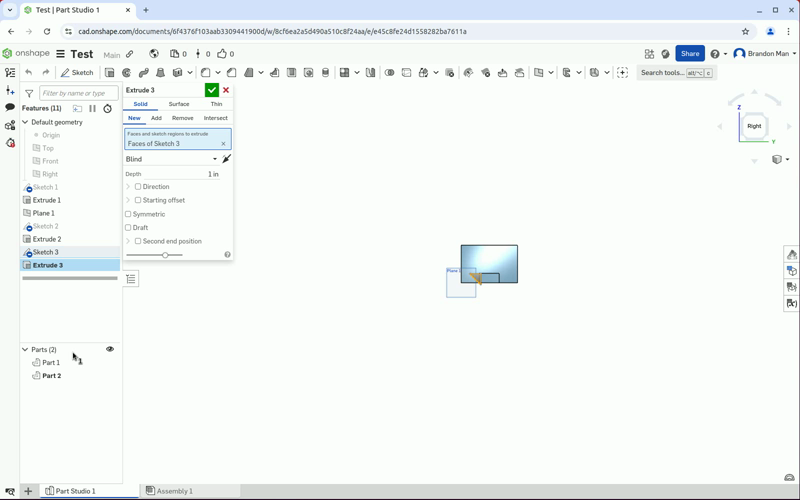
mouse_move(143, 106)
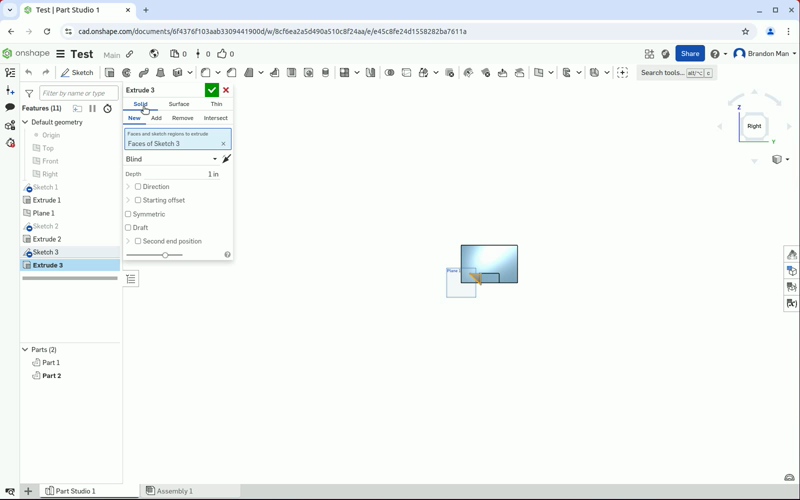
click(143, 106)
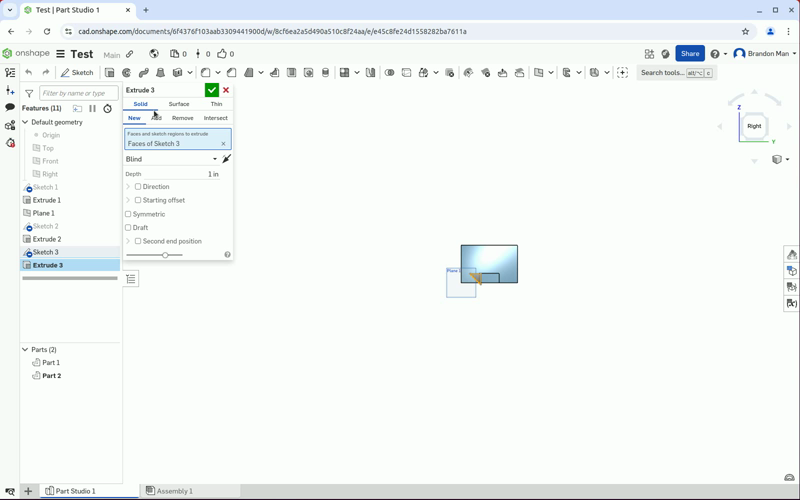
mouse_move(186, 120)
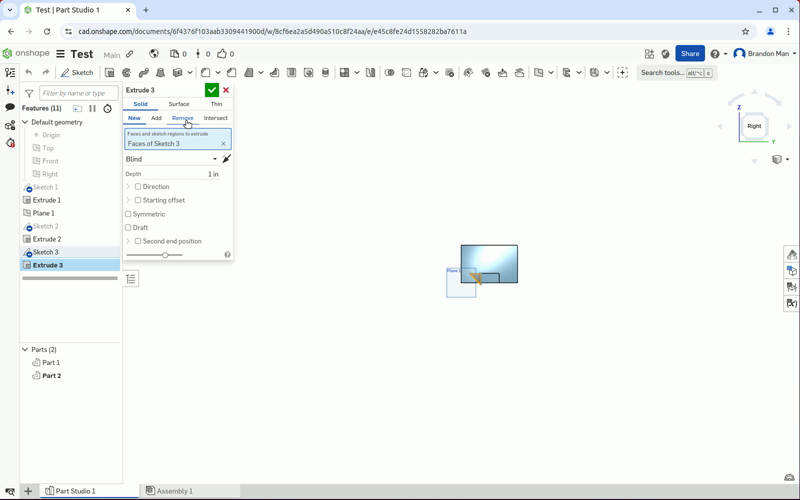
click(186, 120)
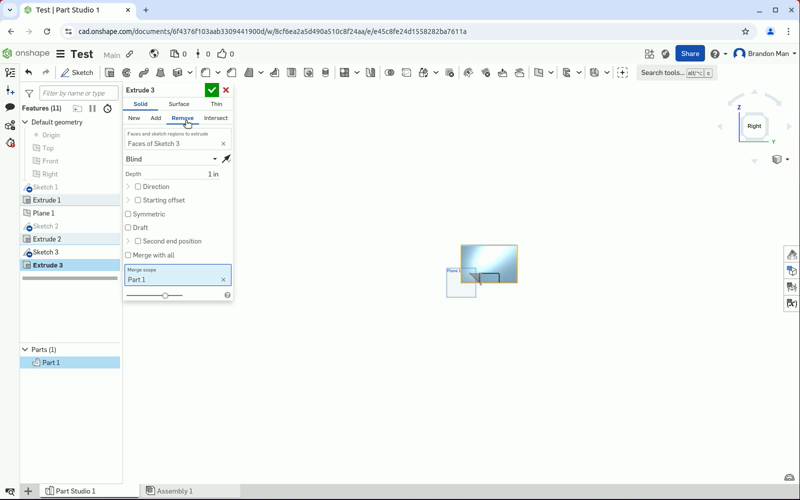
key(tab, 4)
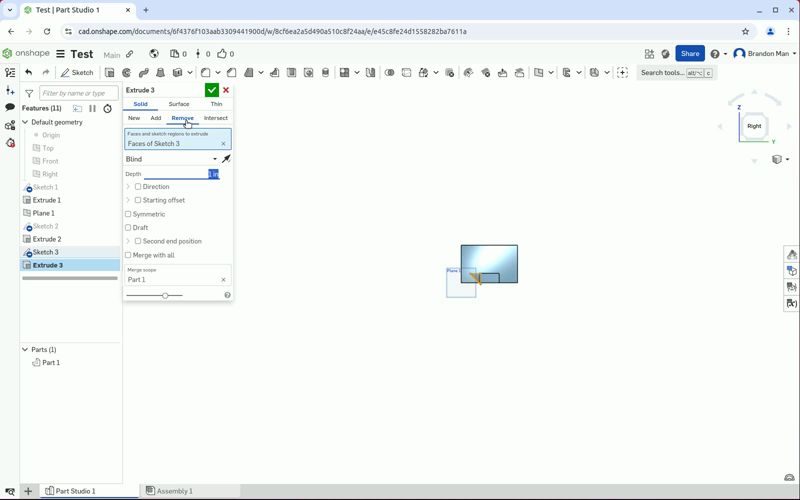
text(23.108)
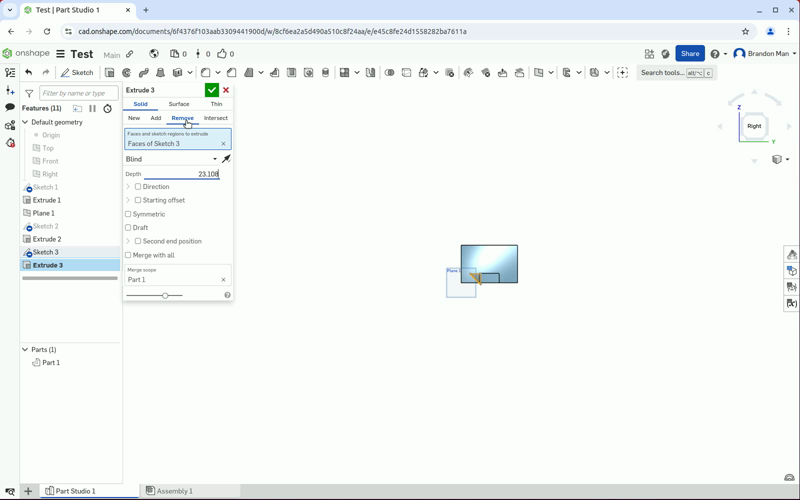
key(tab, 6)
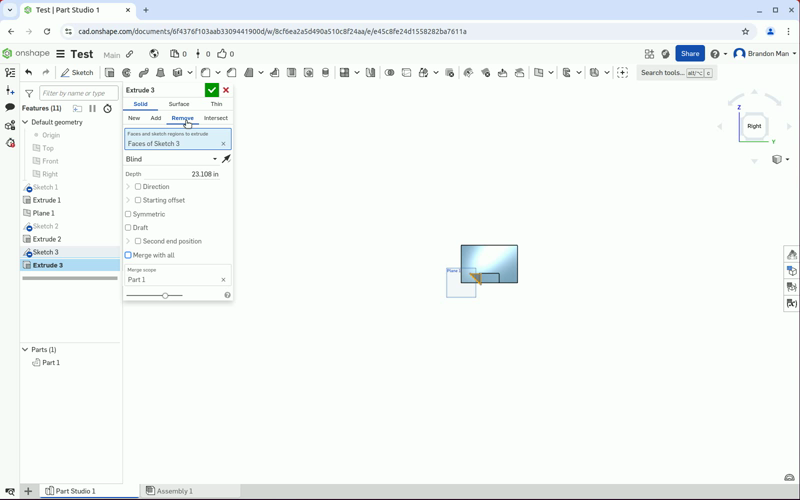
key(space)
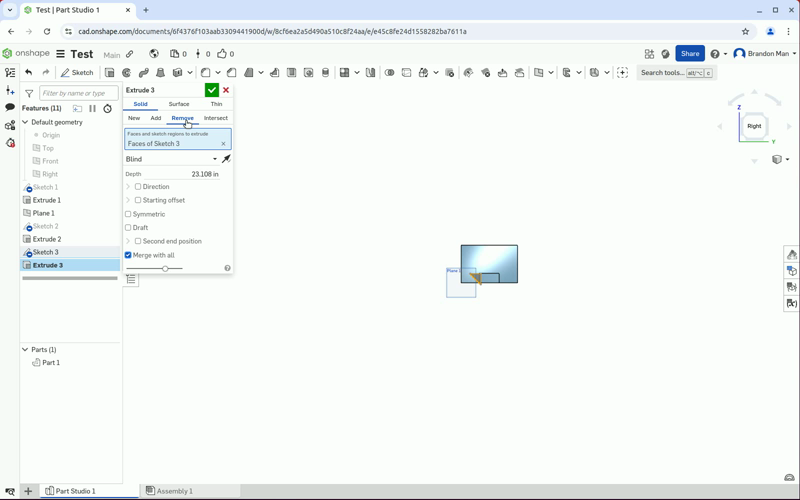
key(enter)
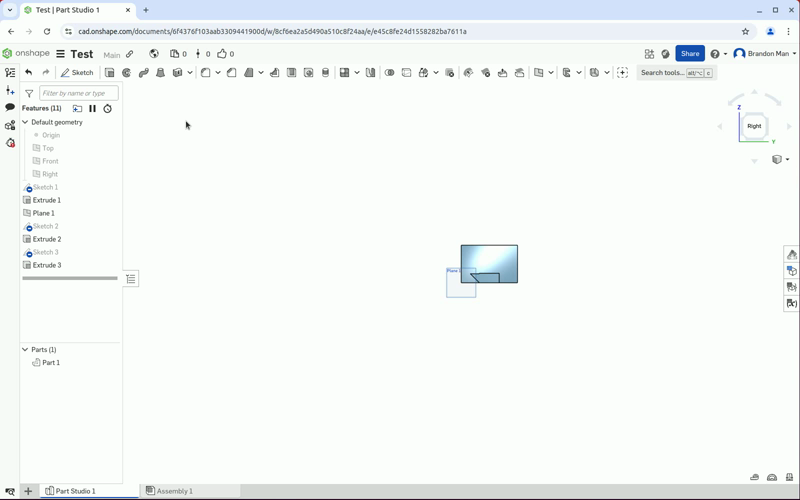
key(shift+h)
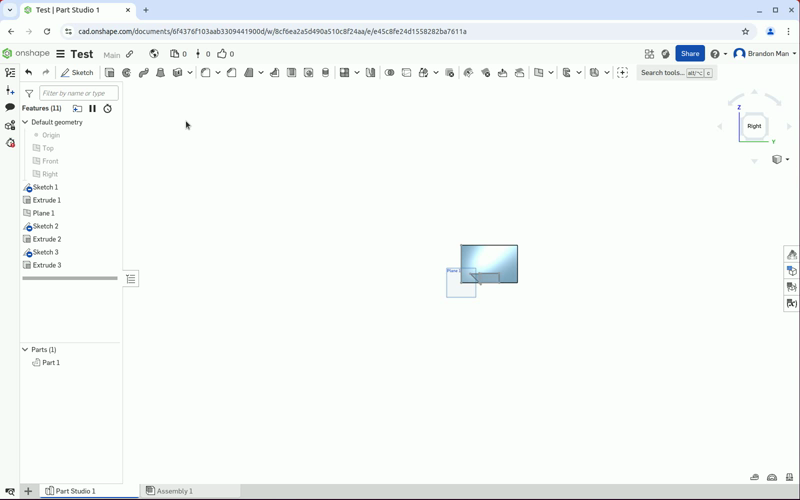
key(shift+h)
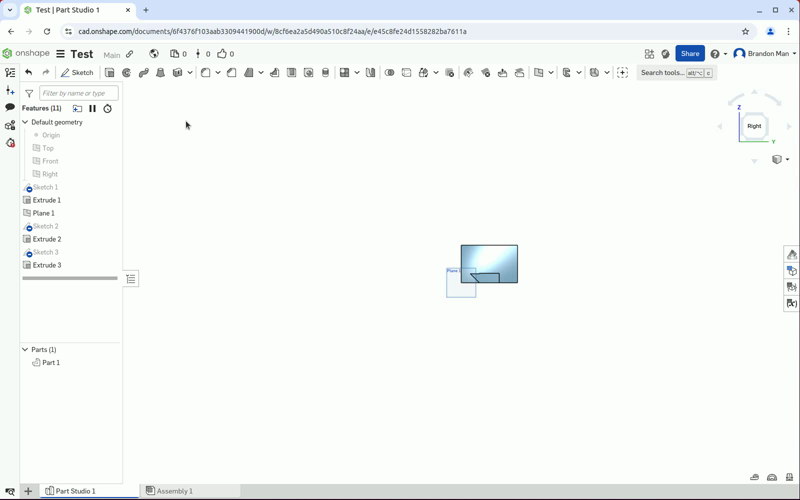
mouse_move(73, 189)
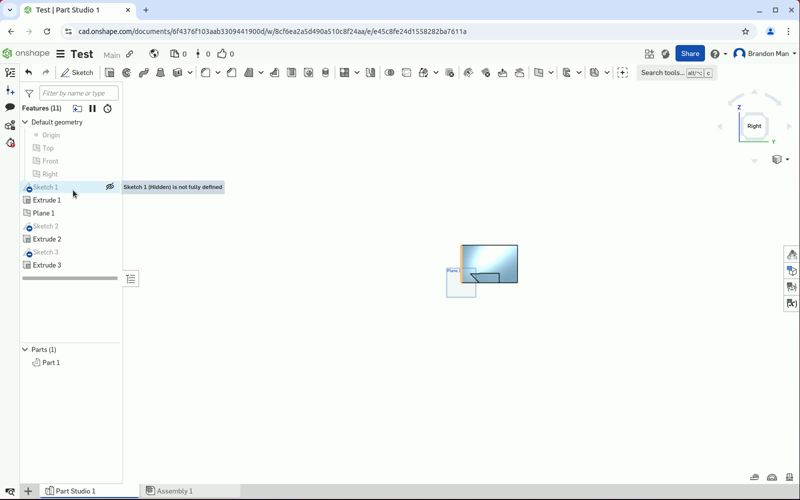
click(73, 189)
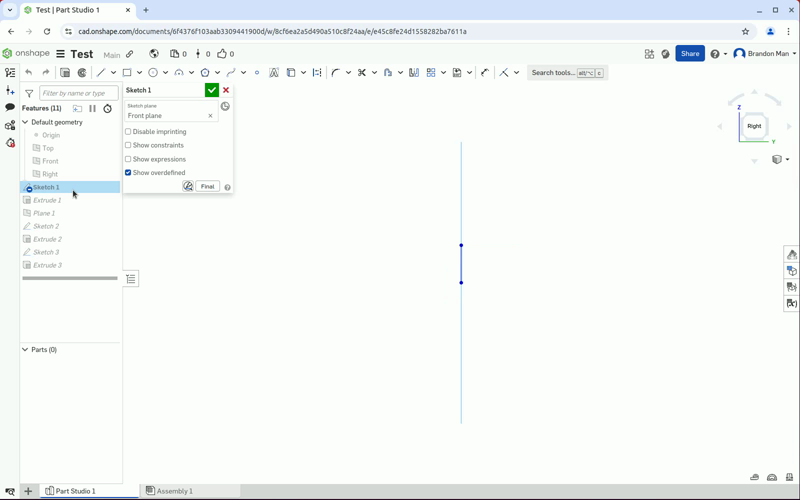
mouse_move(229, 92)
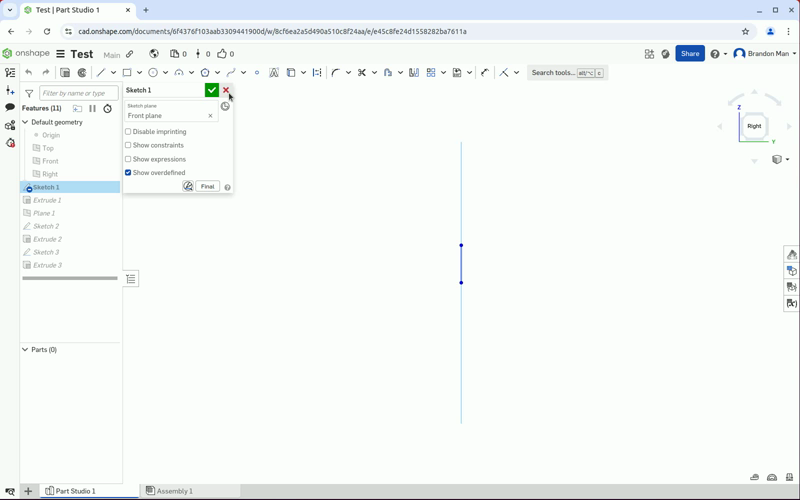
click(229, 92)
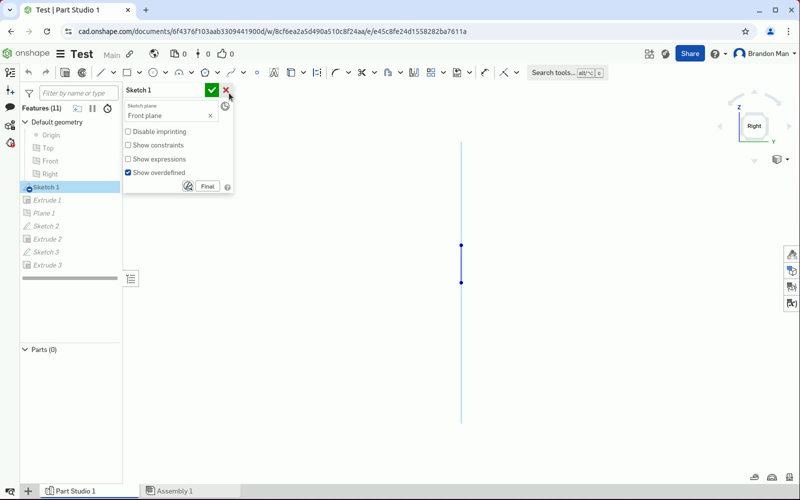
key(shift+s)
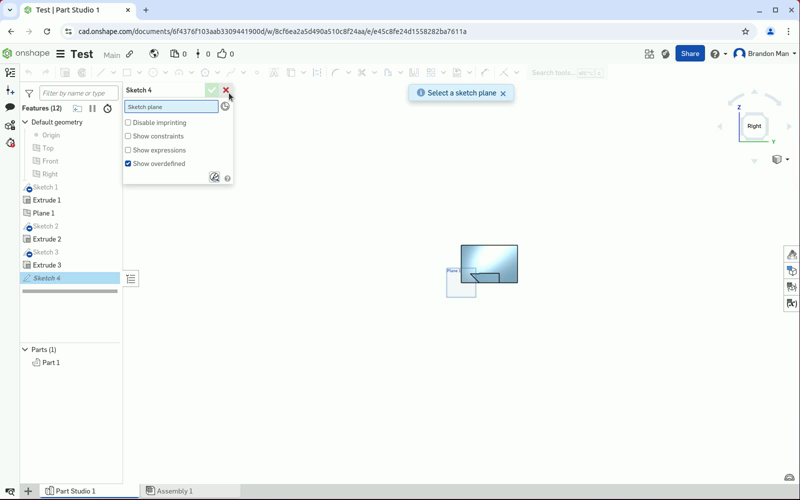
mouse_move(73, 215)
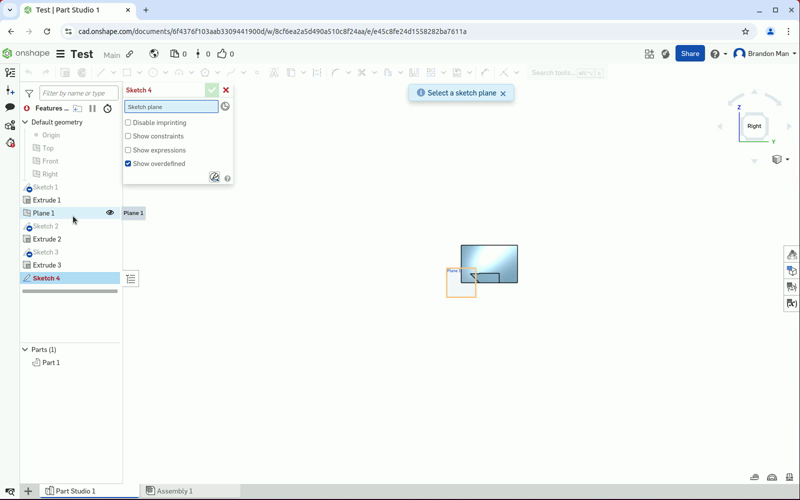
click(73, 215)
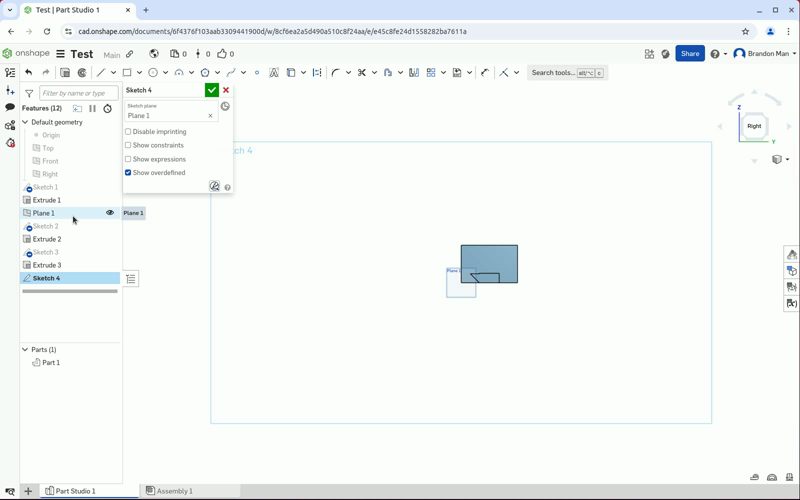
mouse_move(73, 352)
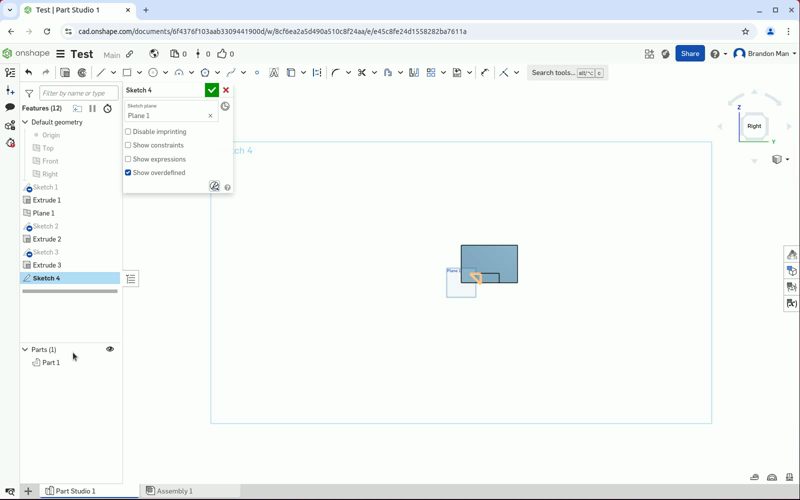
key(y)
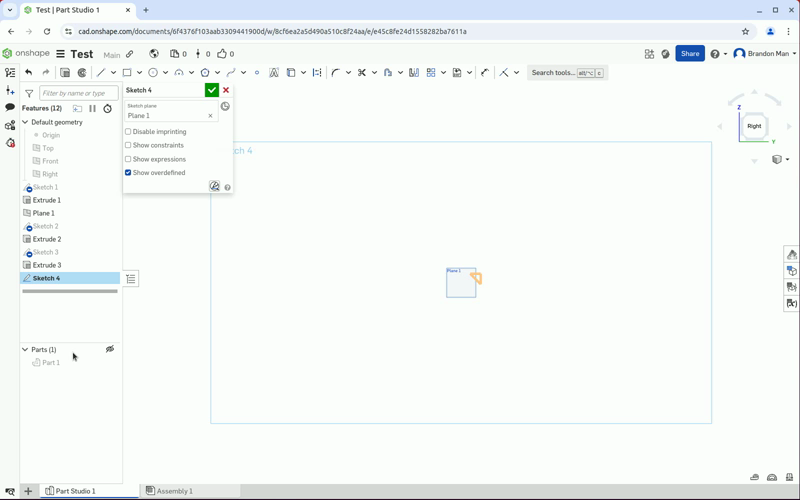
key(l)
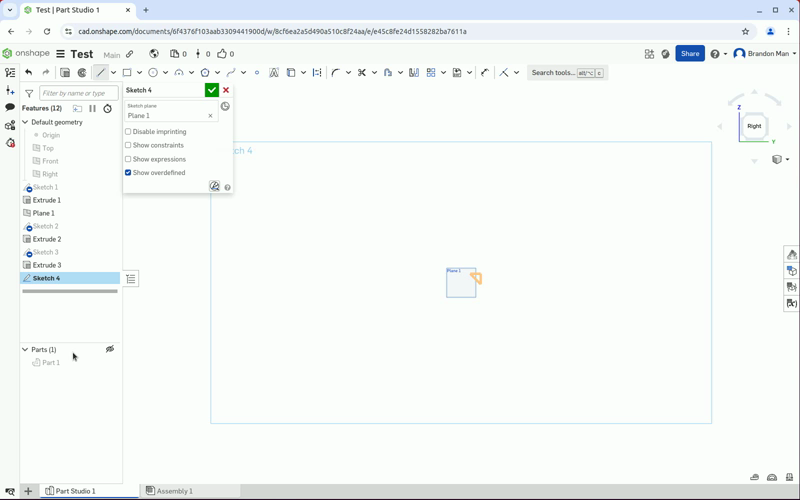
key_down(shift)
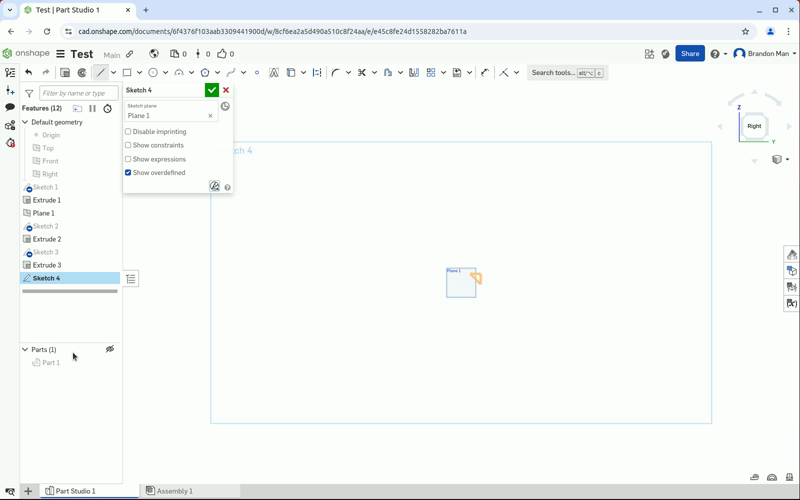
mouse_move(498, 282)
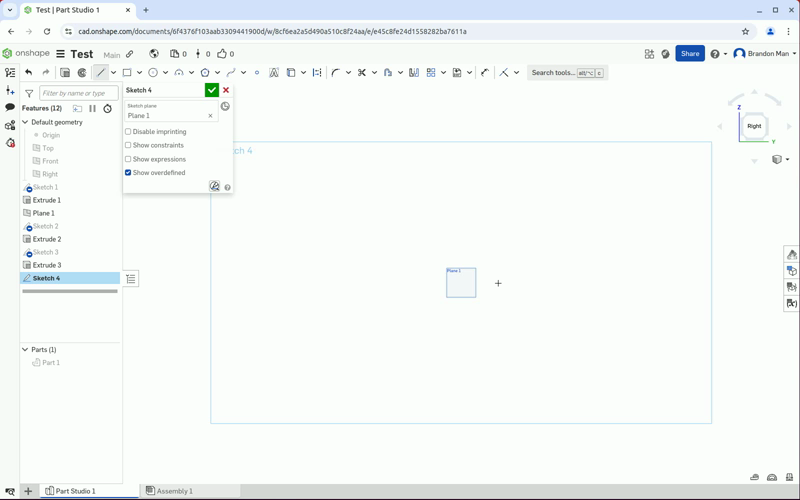
click(498, 282)
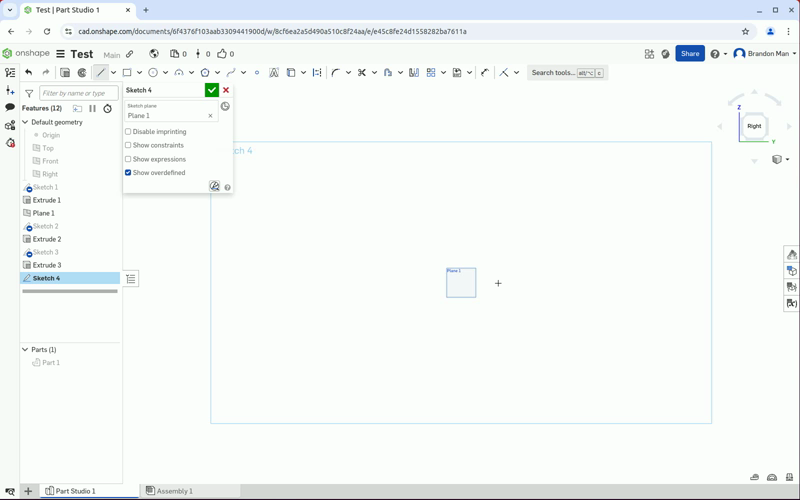
key_up(shift)
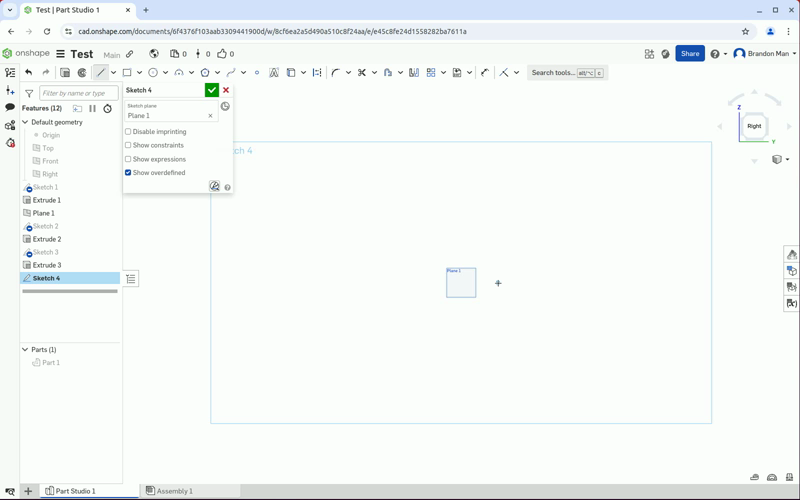
key_down(shift)
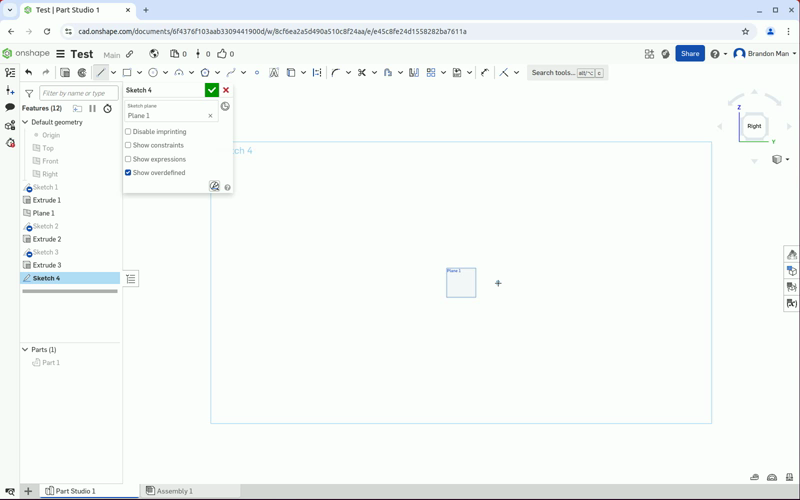
mouse_move(528, 282)
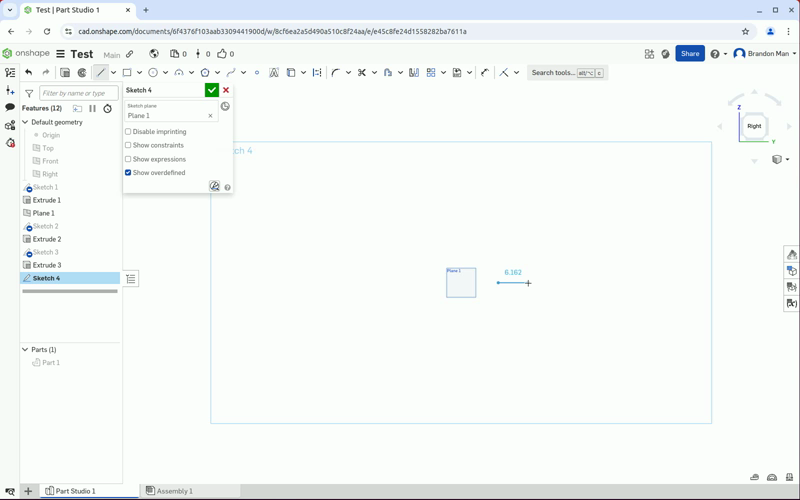
mouse_move(508, 272)
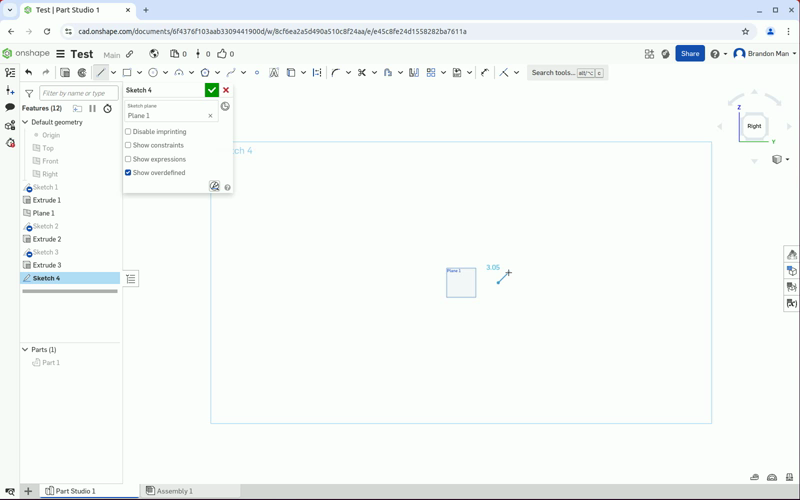
click(508, 272)
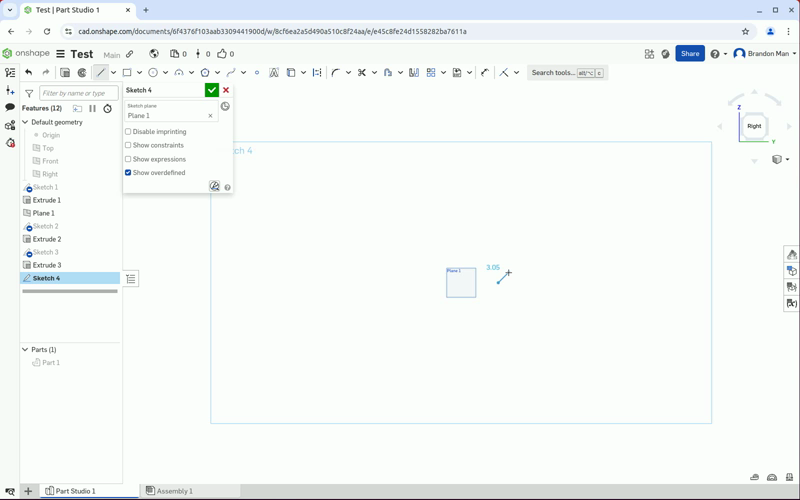
key_up(shift)
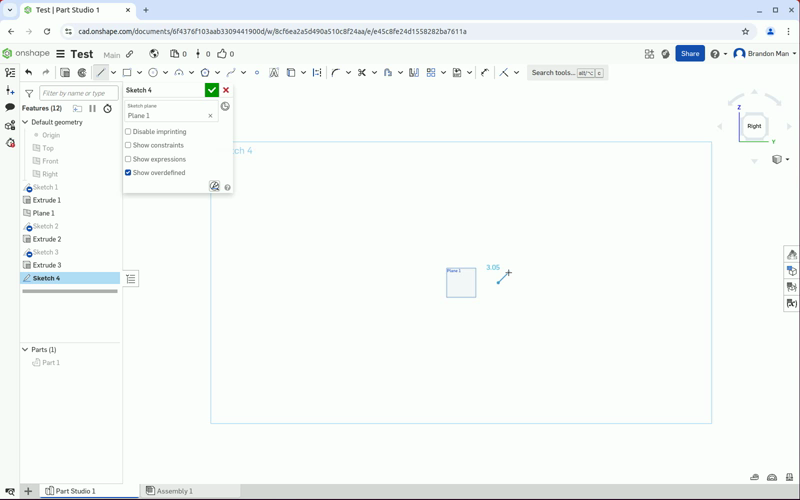
key_down(shift)
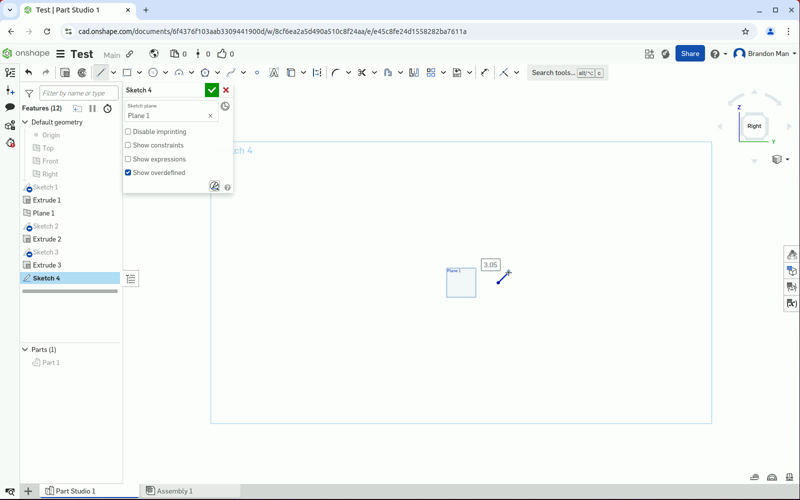
mouse_move(538, 272)
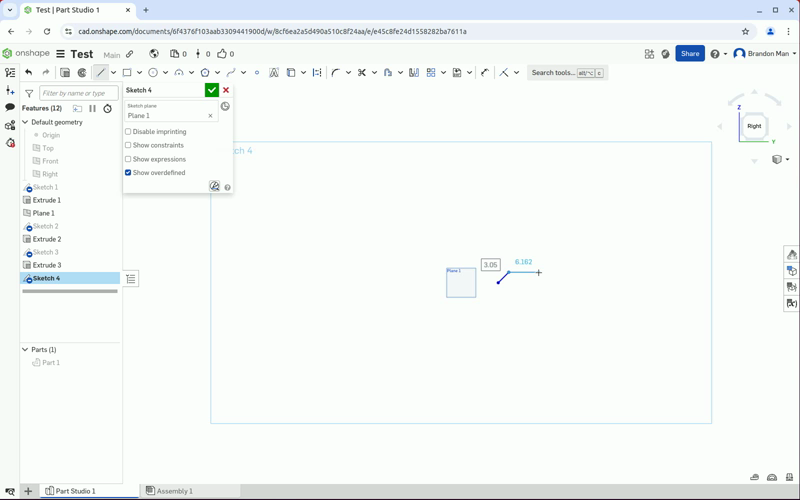
mouse_move(498, 272)
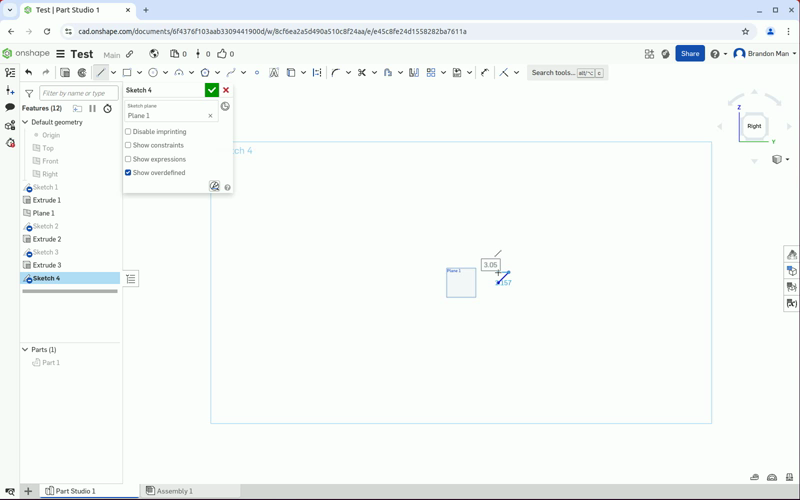
click(498, 272)
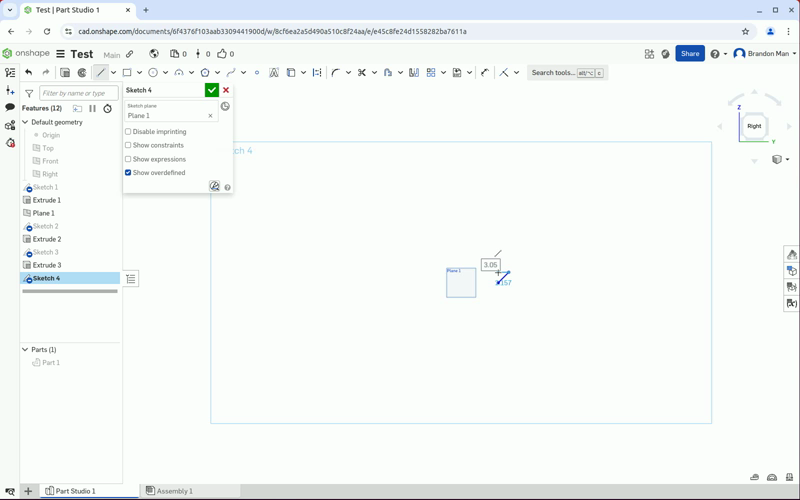
key_up(shift)
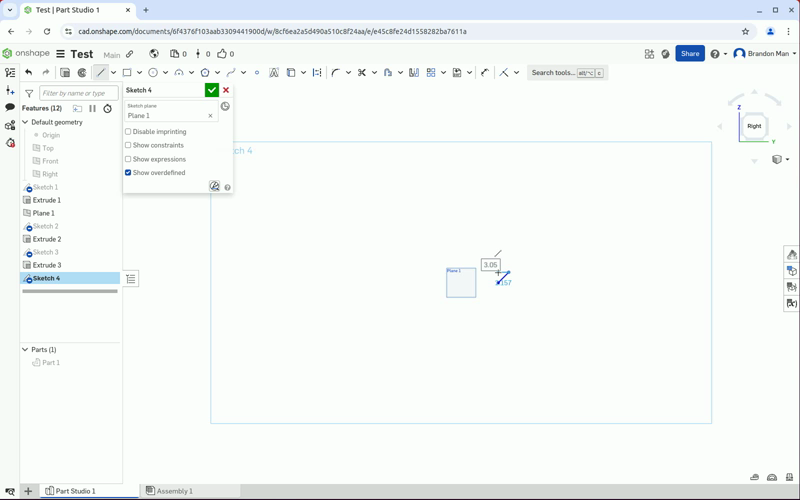
mouse_move(528, 272)
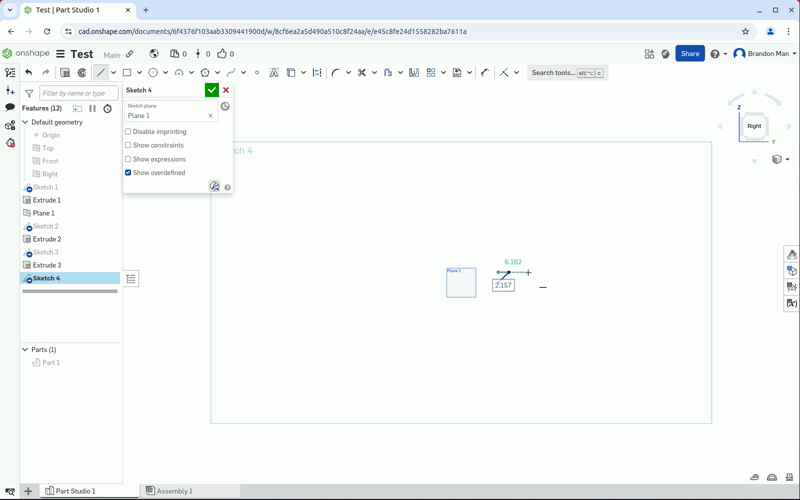
key_down(shift)
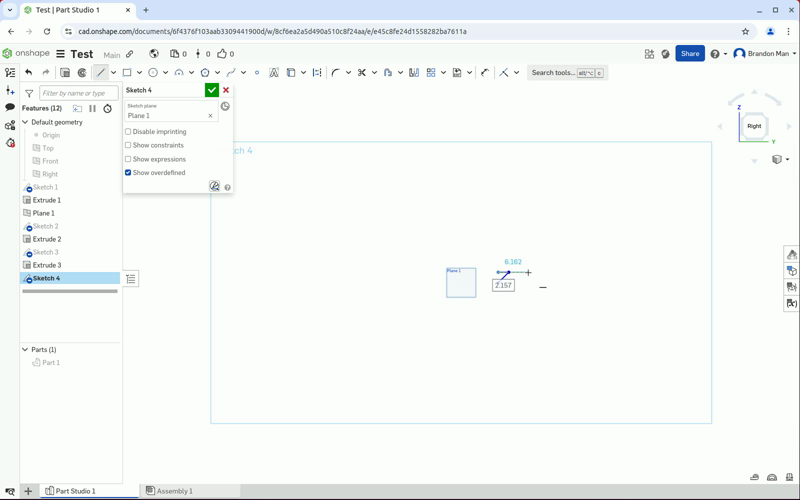
mouse_move(498, 282)
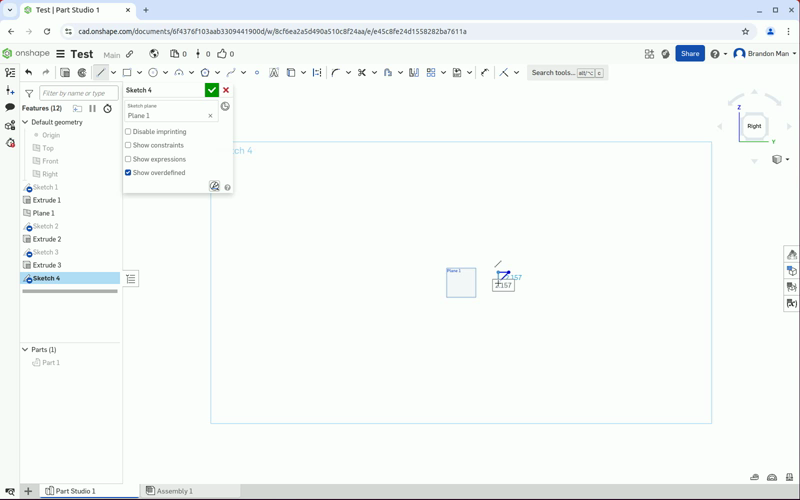
key_up(shift)
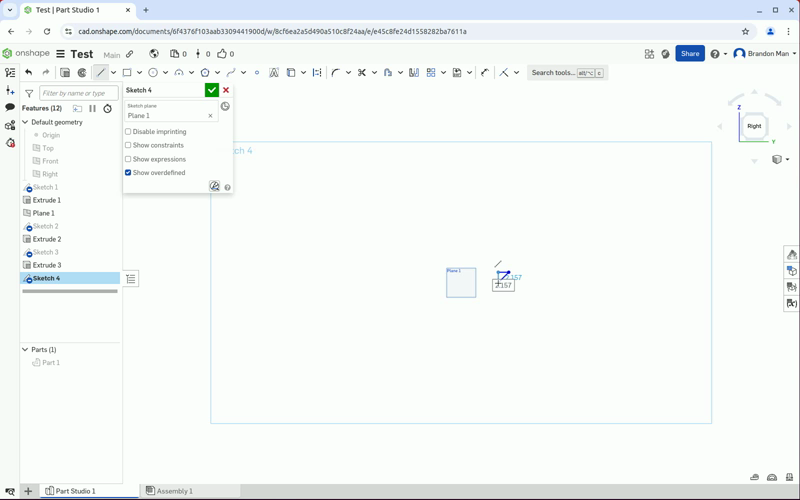
click(498, 282)
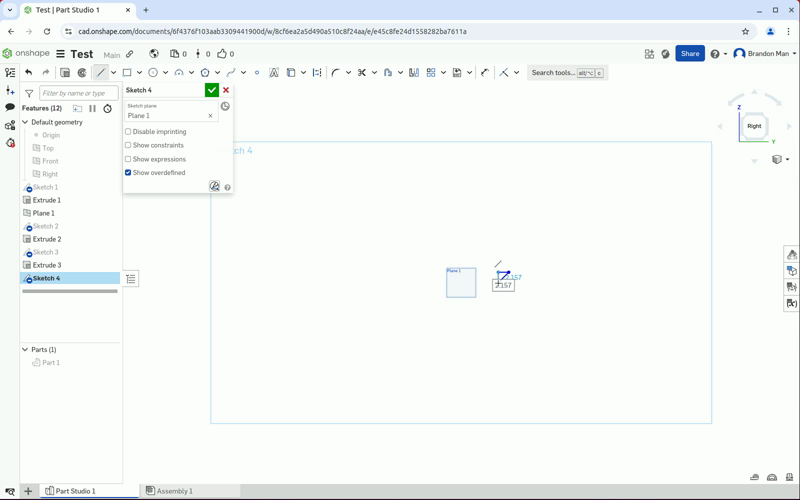
key(esc)
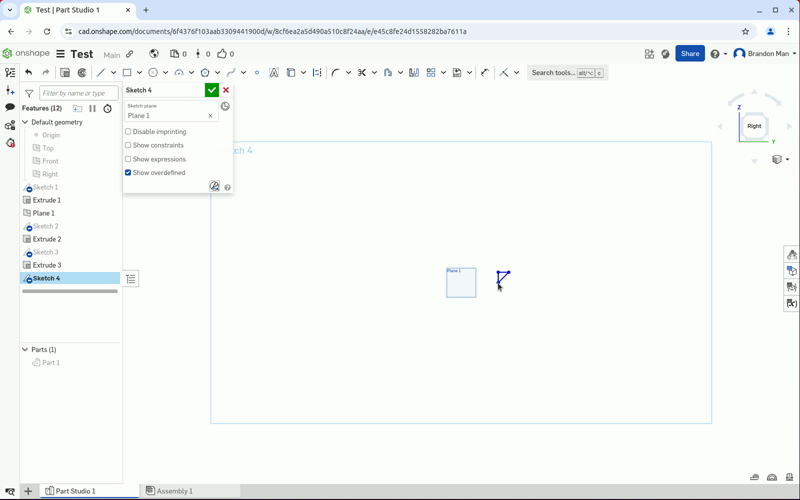
mouse_move(498, 281)
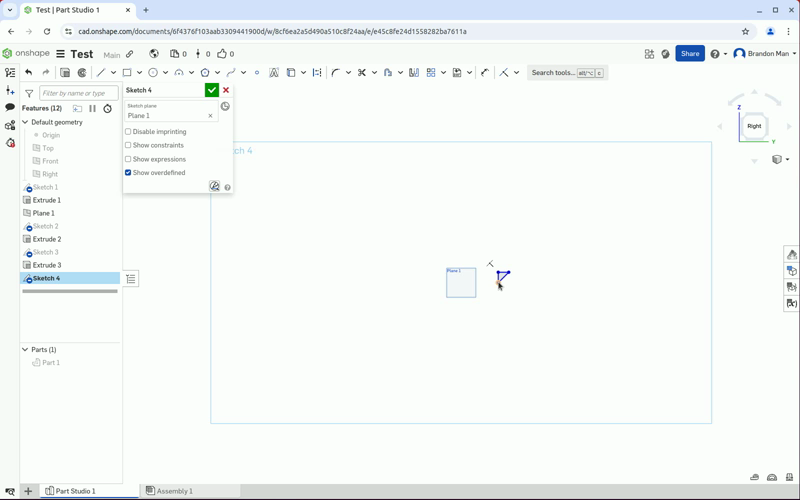
scroll(6)
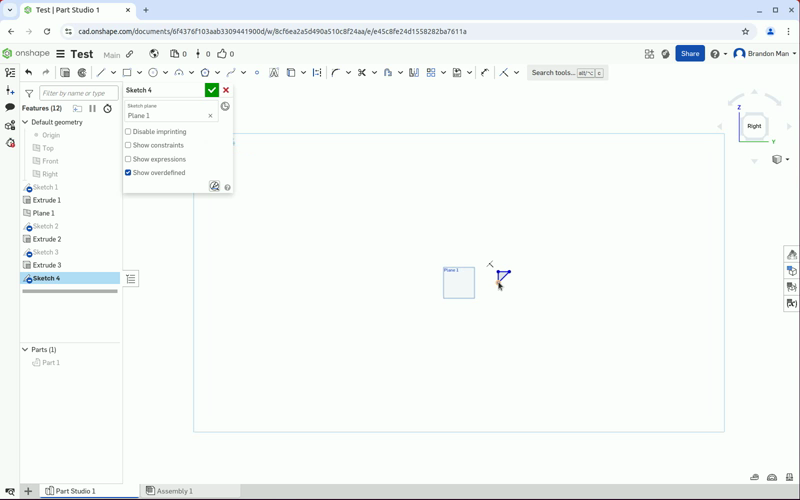
scroll(6)
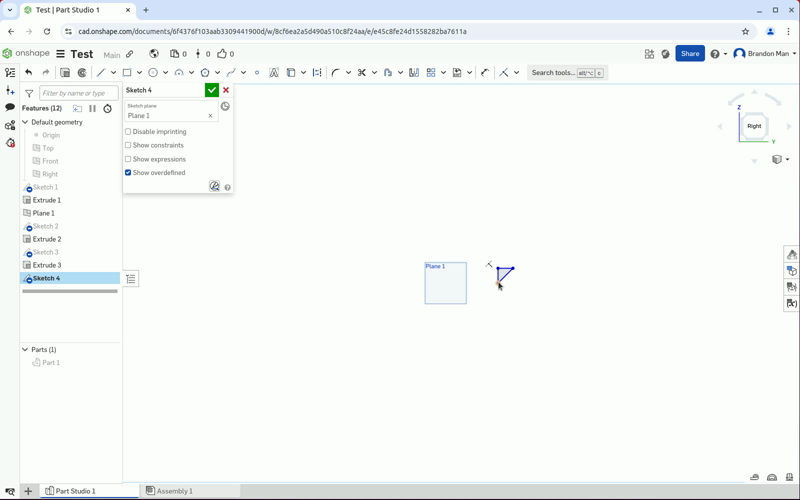
scroll(6)
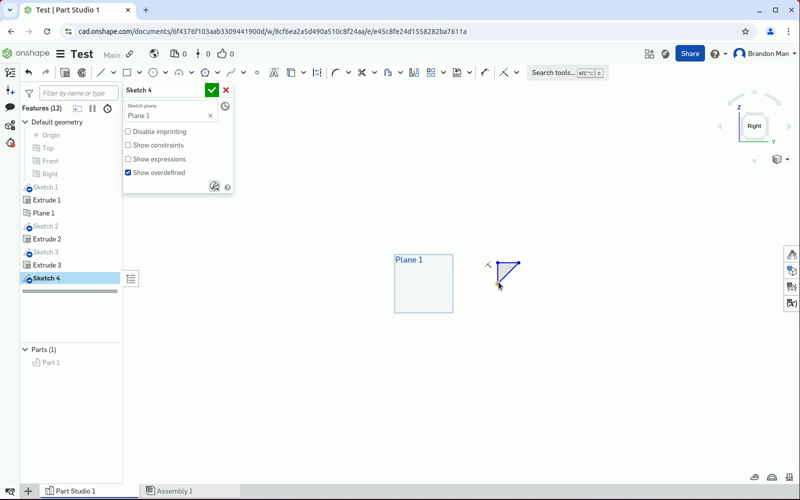
scroll(6)
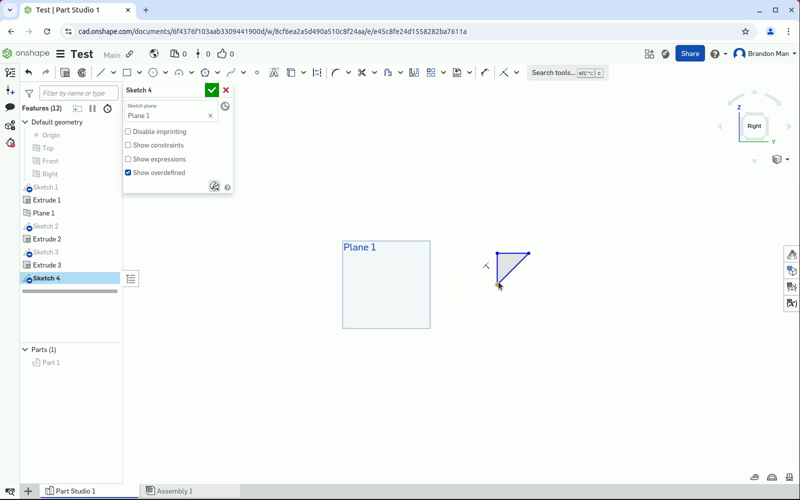
scroll(6)
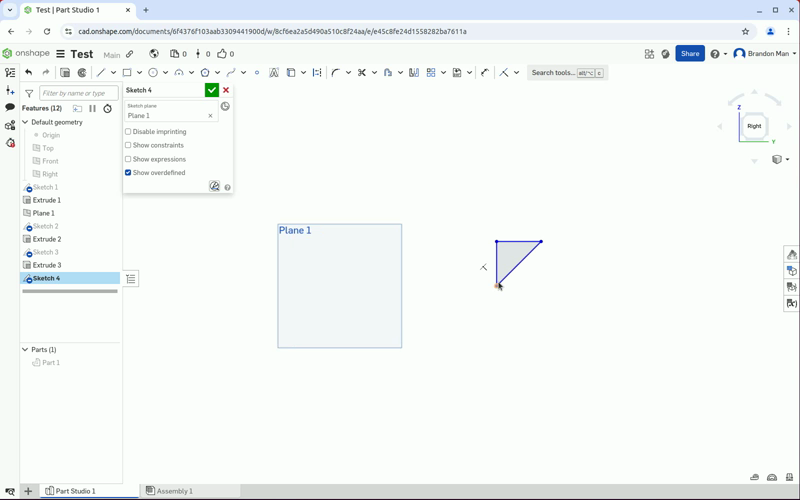
scroll(6)
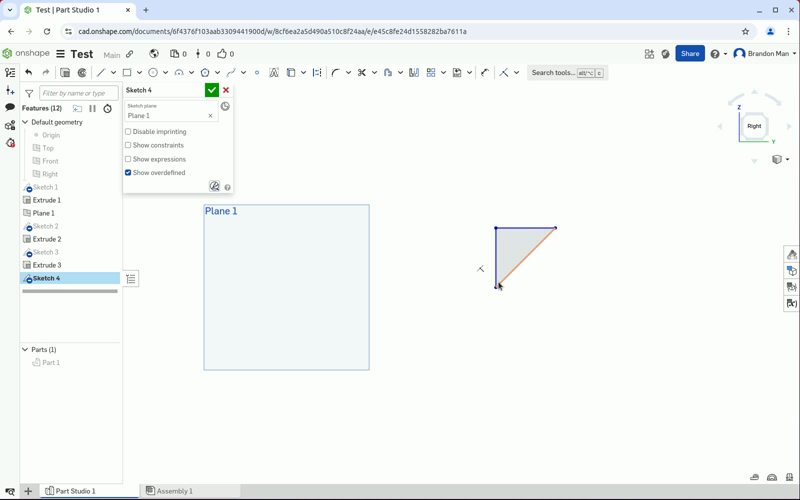
scroll(6)
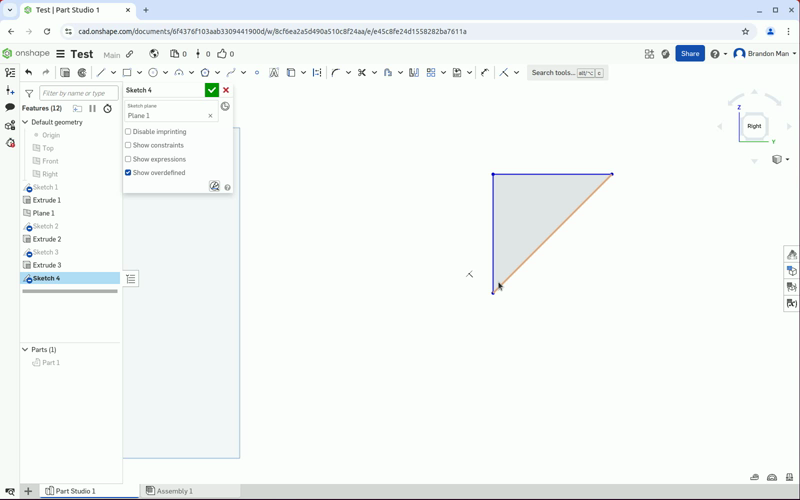
click(498, 281)
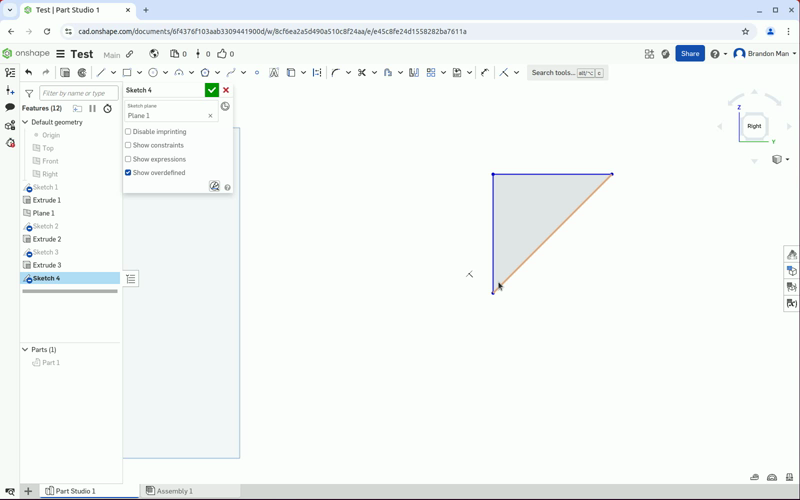
scroll(-6)
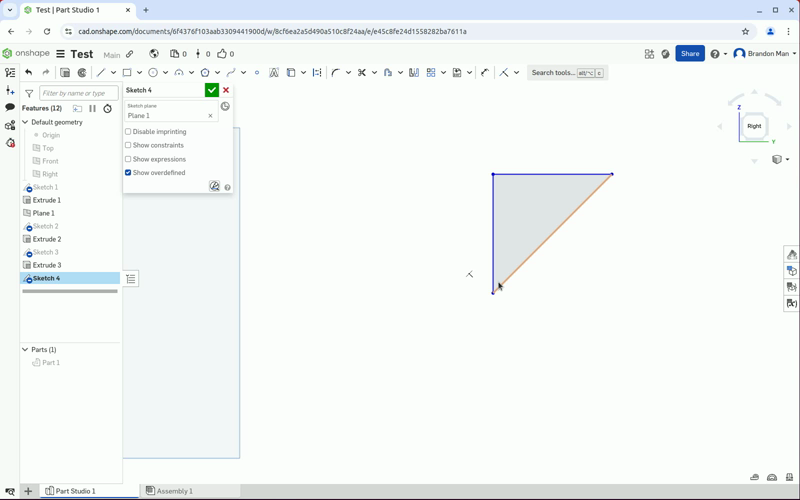
scroll(-6)
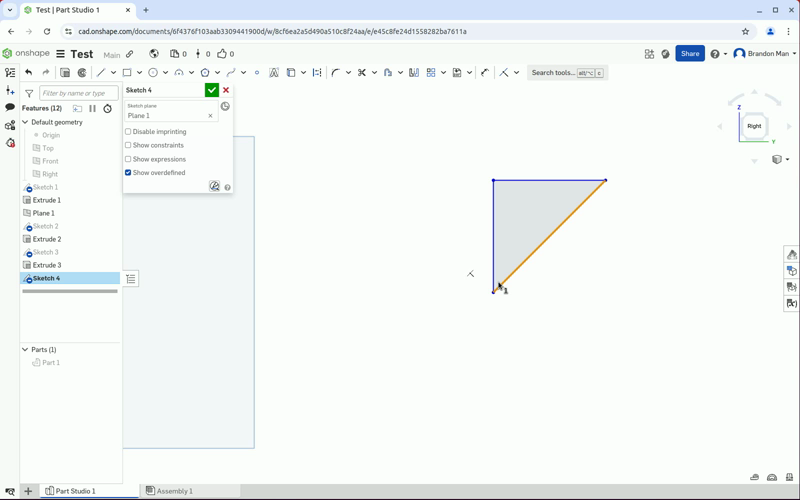
scroll(-6)
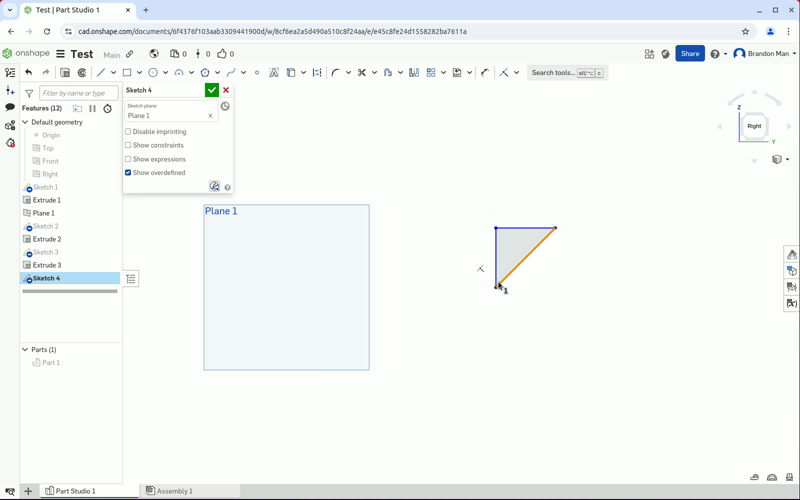
scroll(-6)
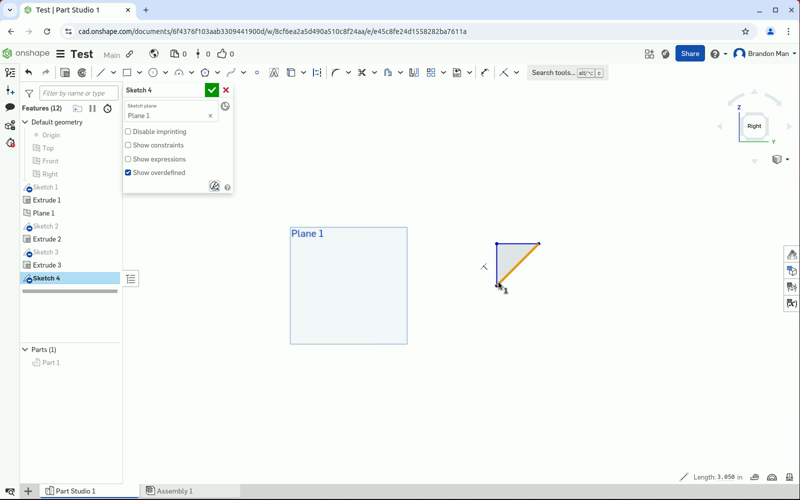
scroll(-6)
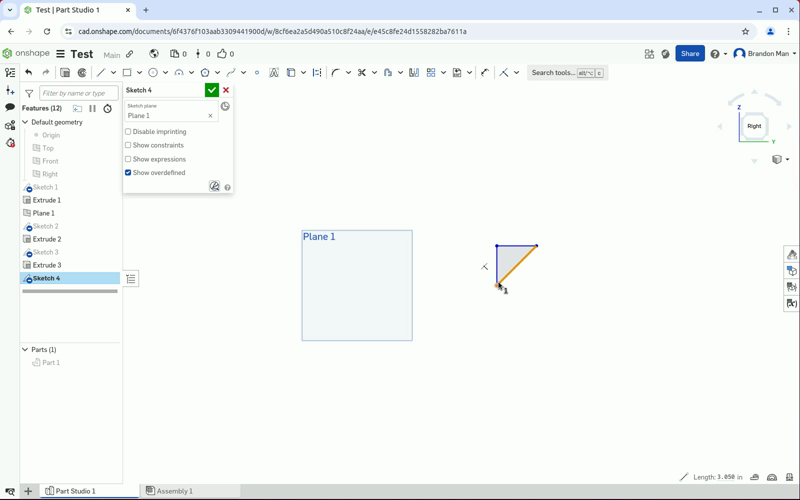
scroll(-6)
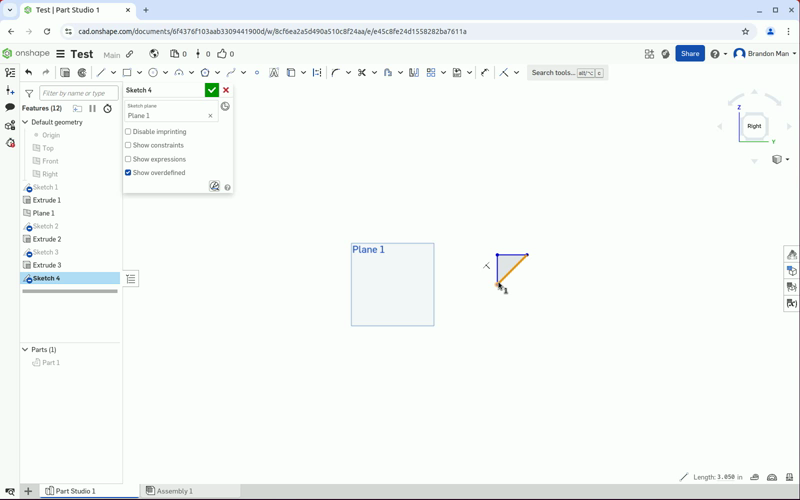
scroll(-6)
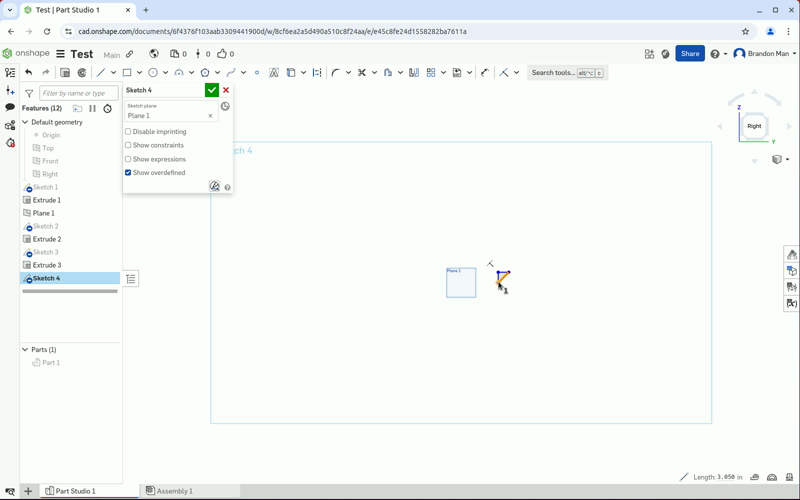
mouse_move(73, 352)
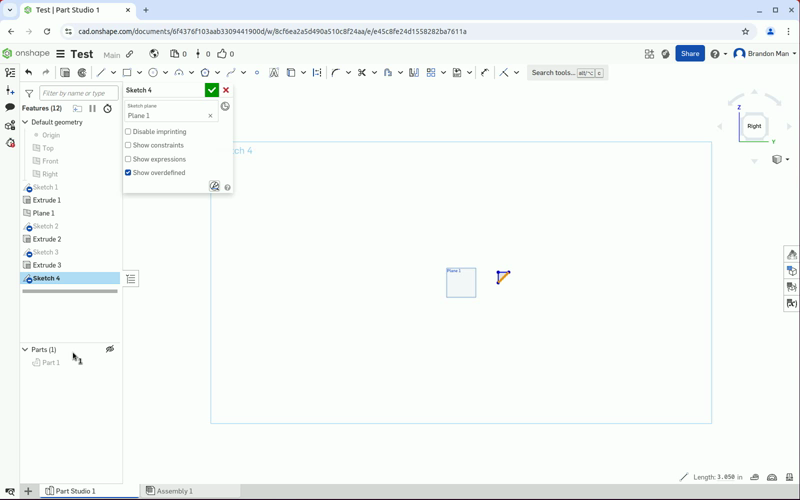
key(shift+y)
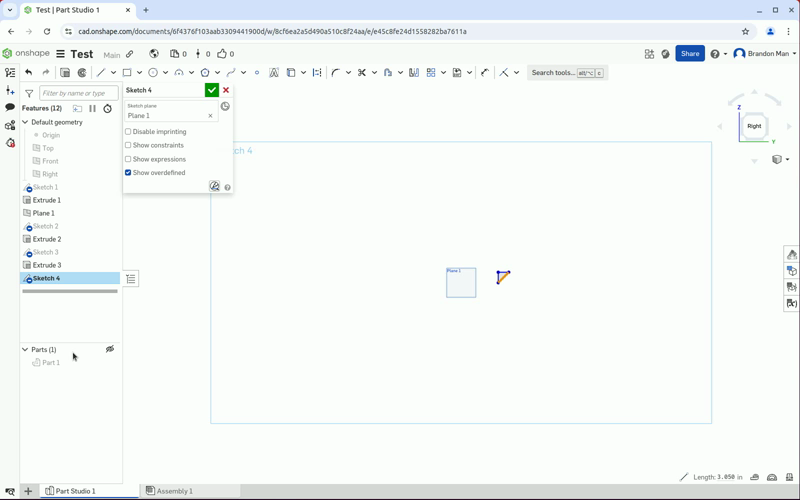
key(shift+e)
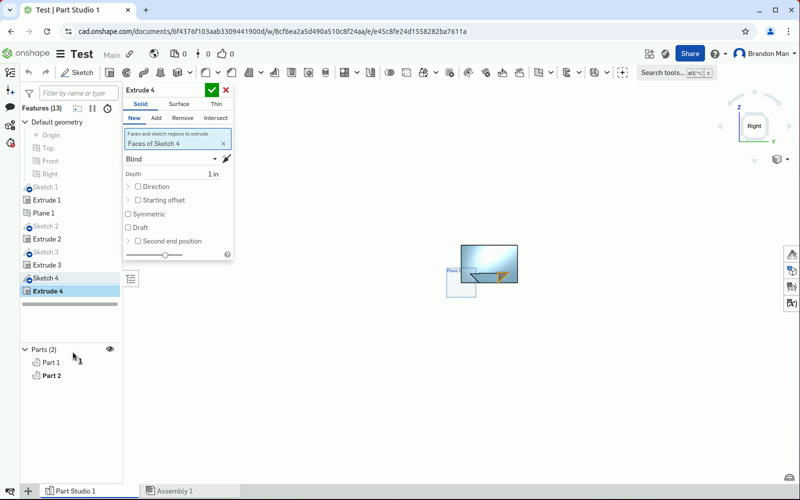
mouse_move(143, 106)
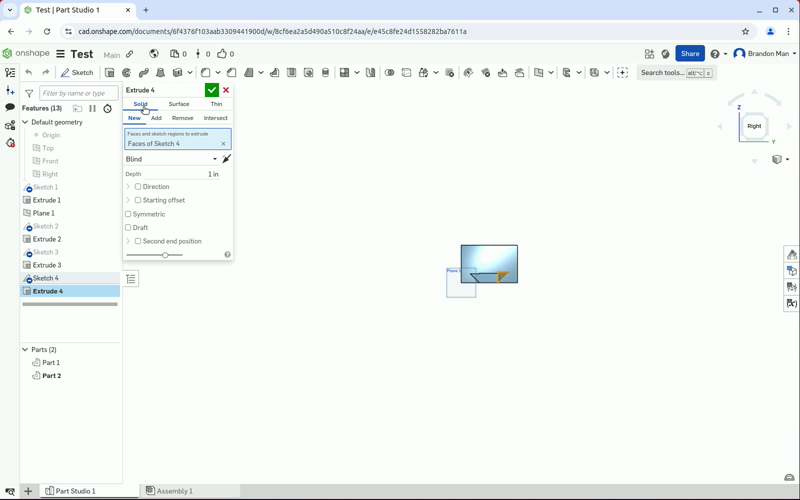
click(143, 106)
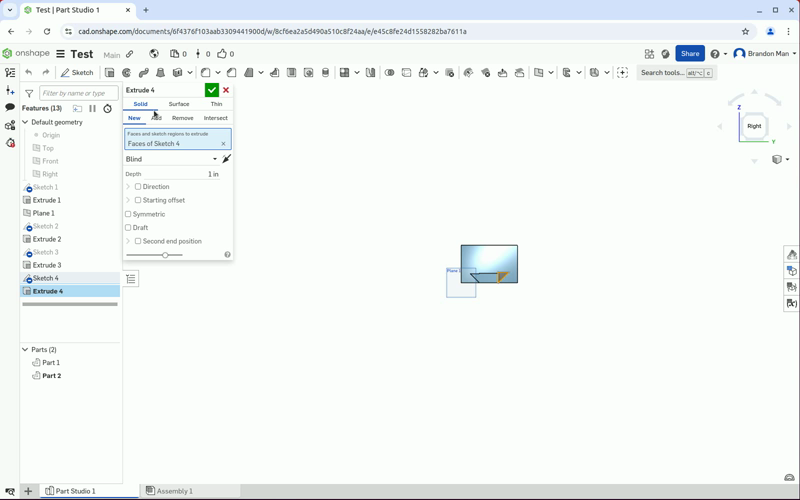
mouse_move(186, 120)
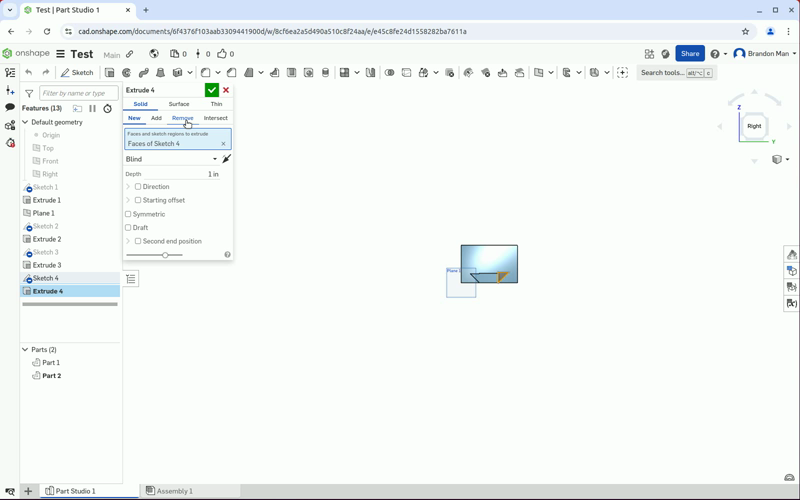
click(186, 120)
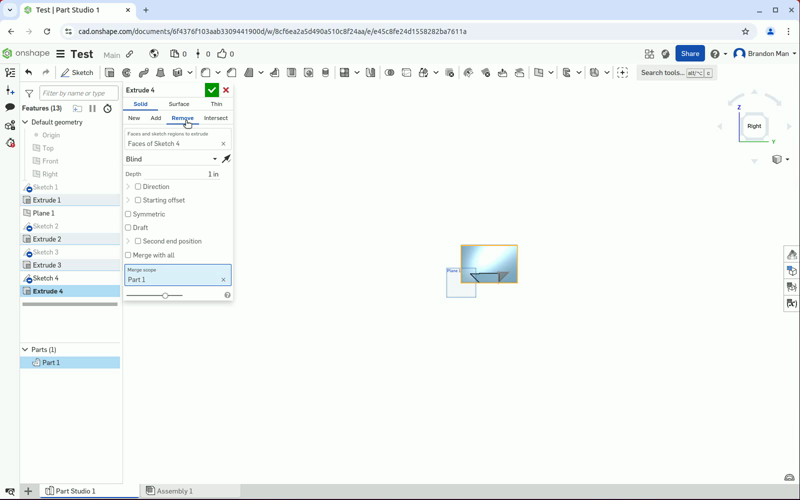
key(tab, 4)
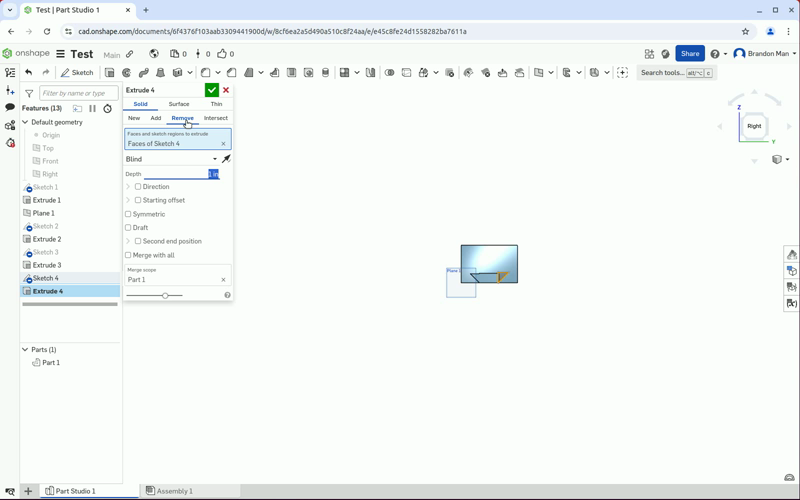
text(23.108)
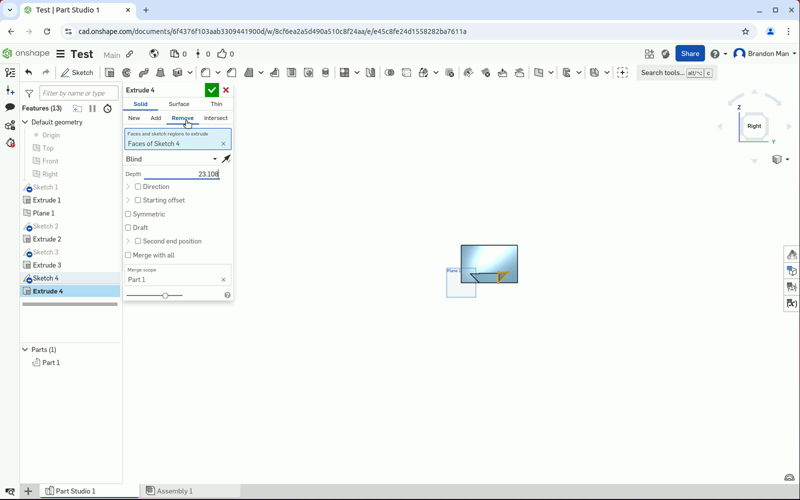
key(tab, 6)
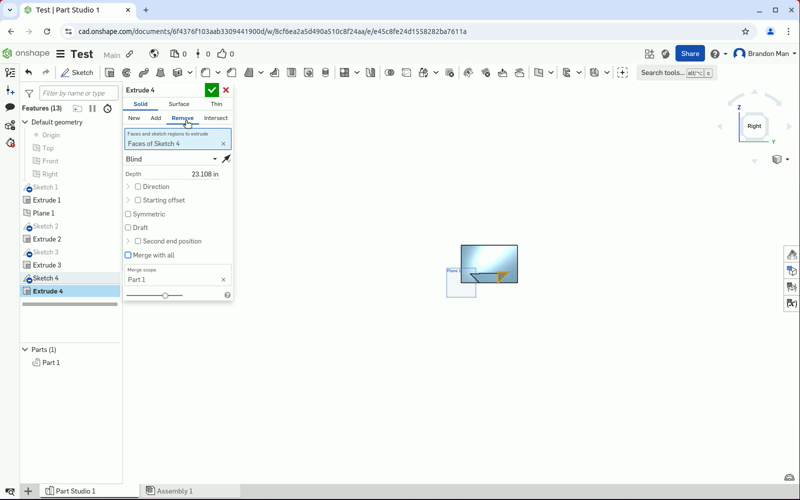
key(space)
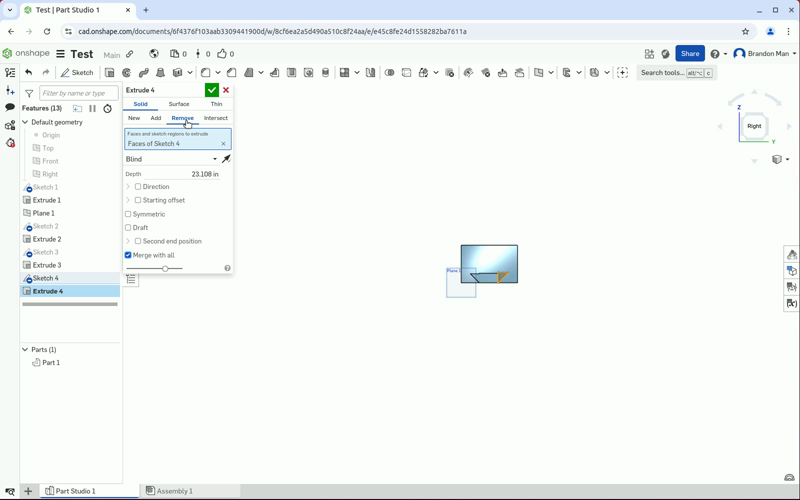
key(enter)
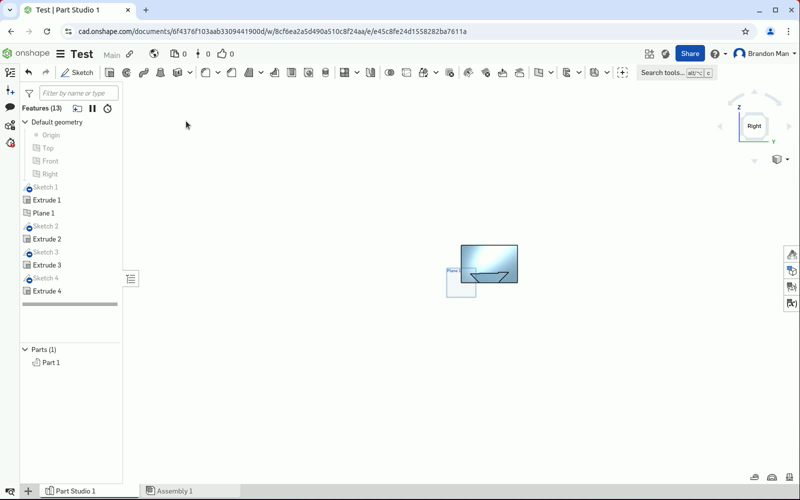
key(shift+h)
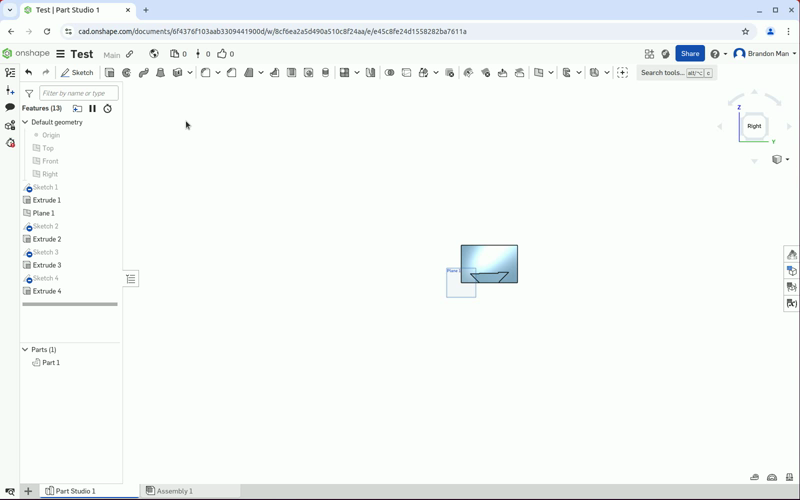
key(shift+h)
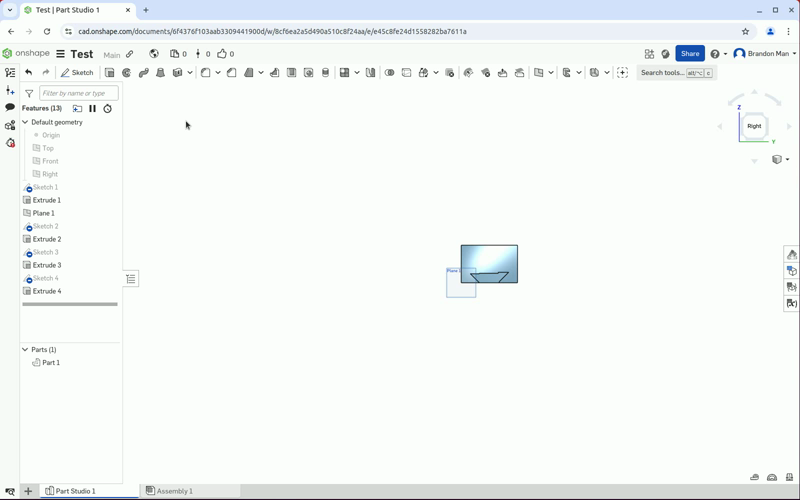
mouse_move(73, 189)
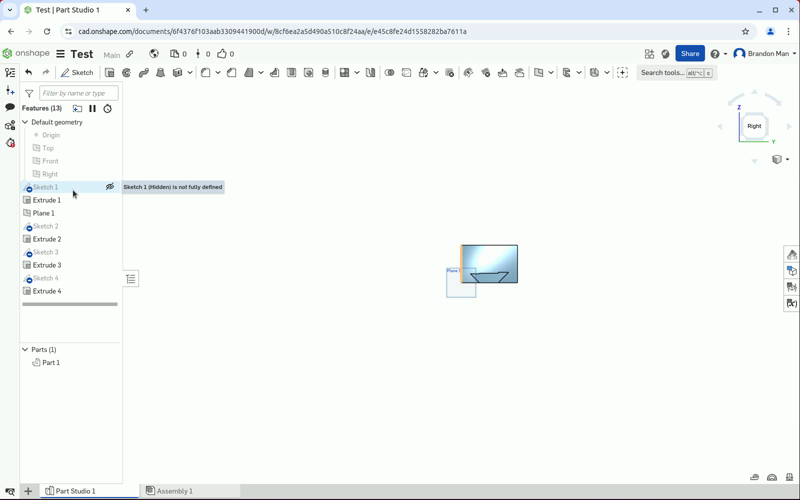
click(73, 189)
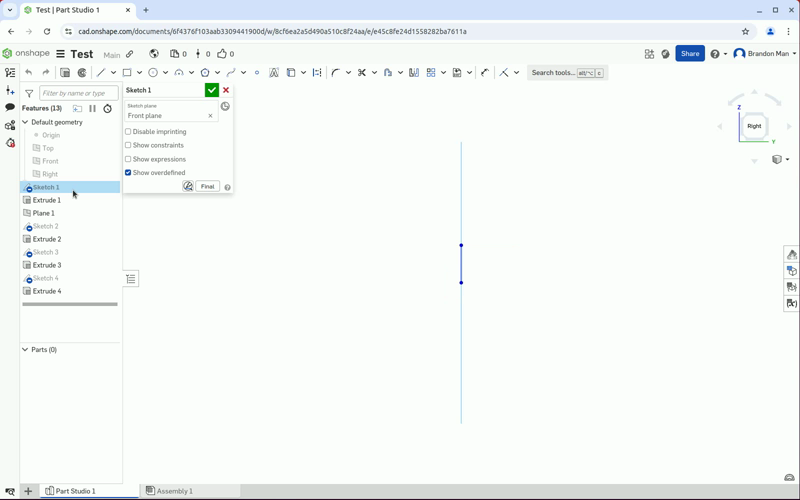
mouse_move(229, 92)
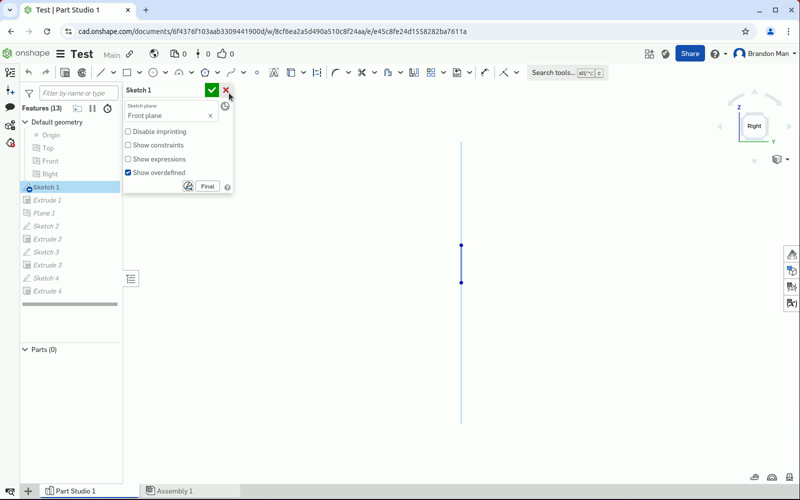
click(229, 92)
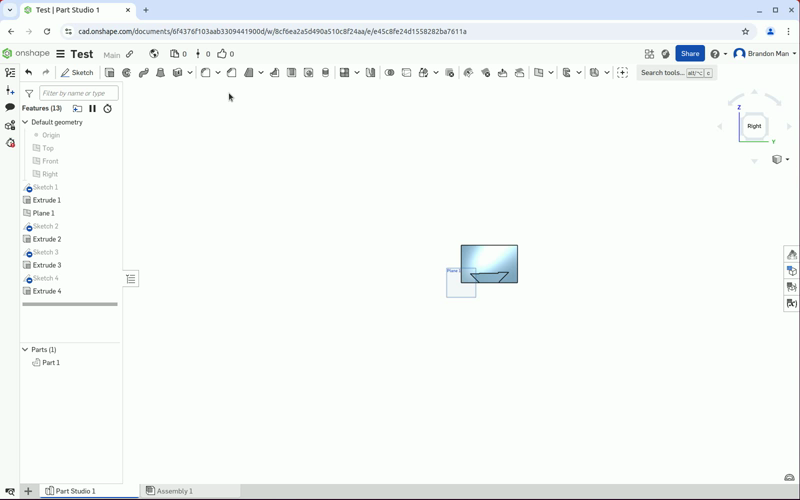
mouse_move(73, 352)
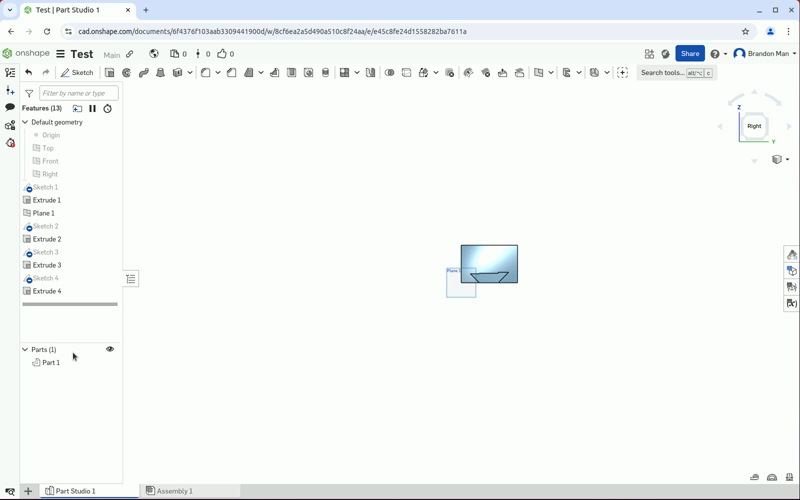
key(y)
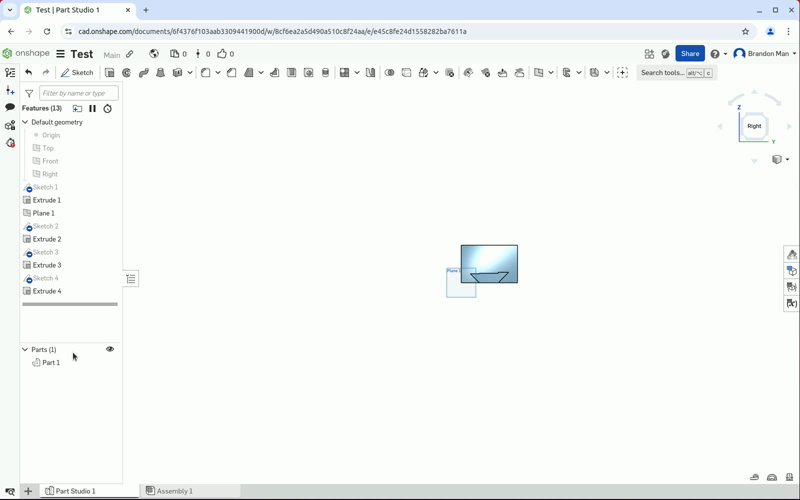
key(shift+p)
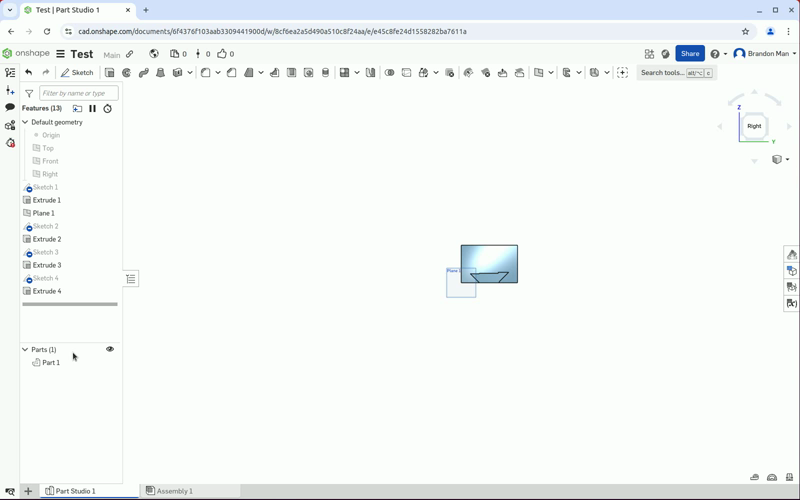
key(space)
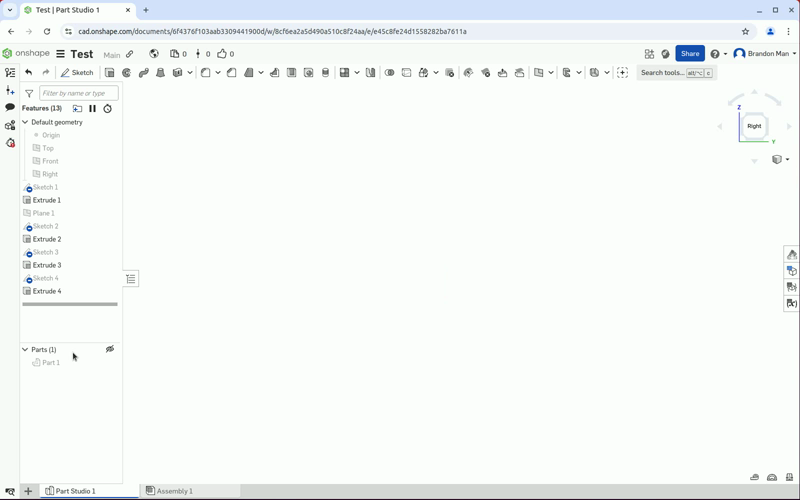
key_down(shift)
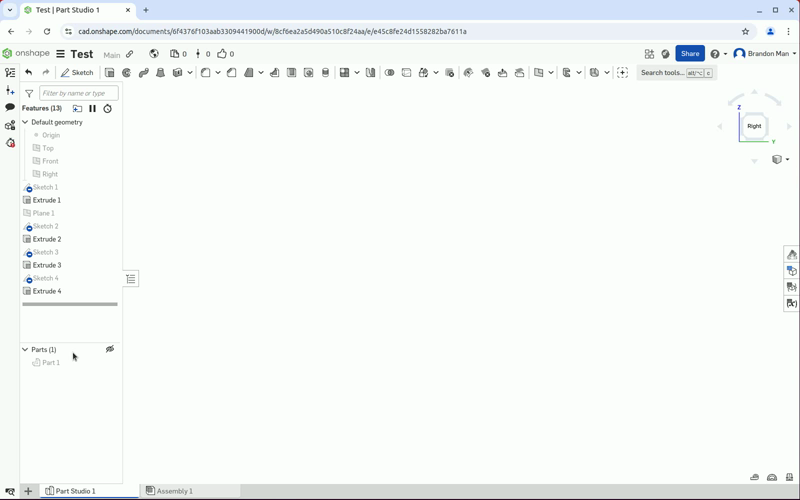
key(right)
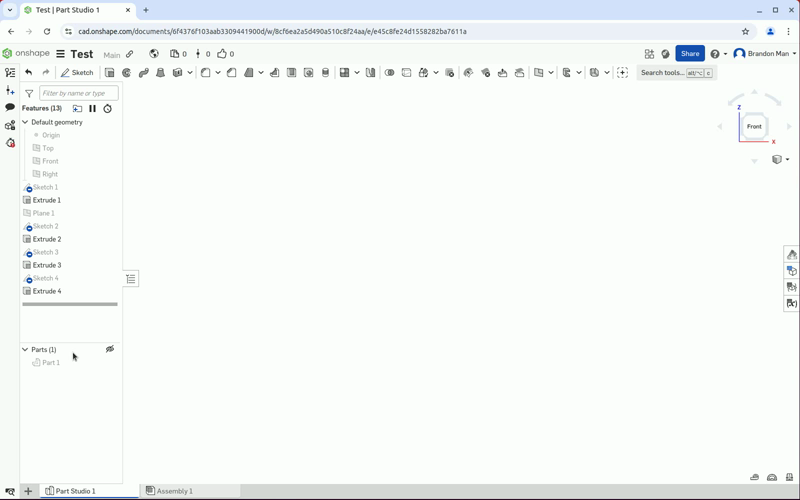
key_up(shift)
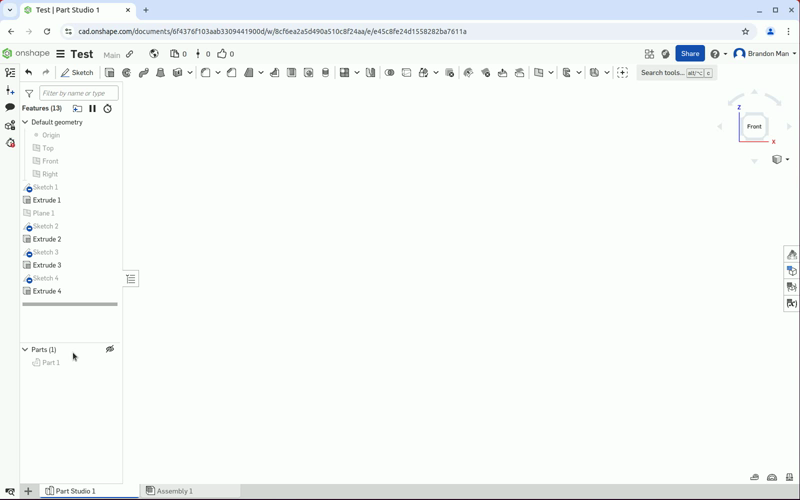
mouse_move(73, 352)
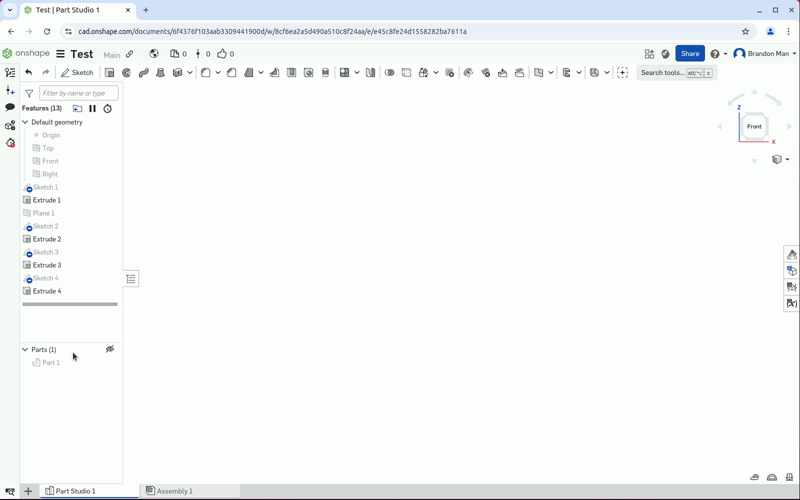
key(shift+y)
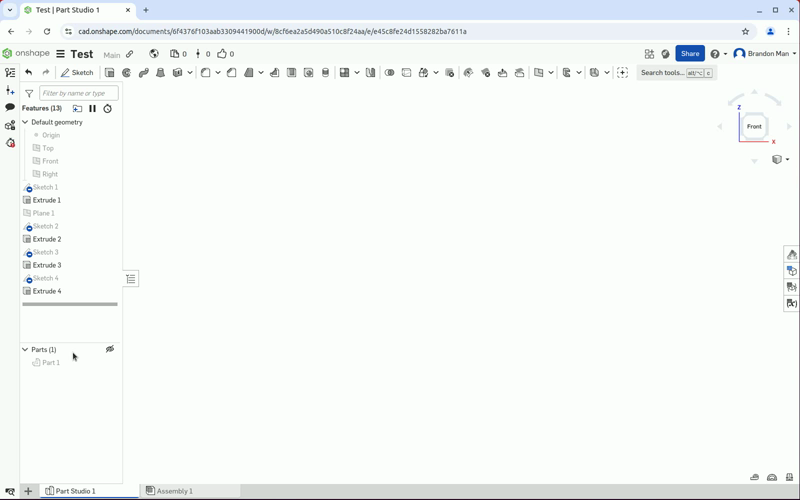
key(shift+s)
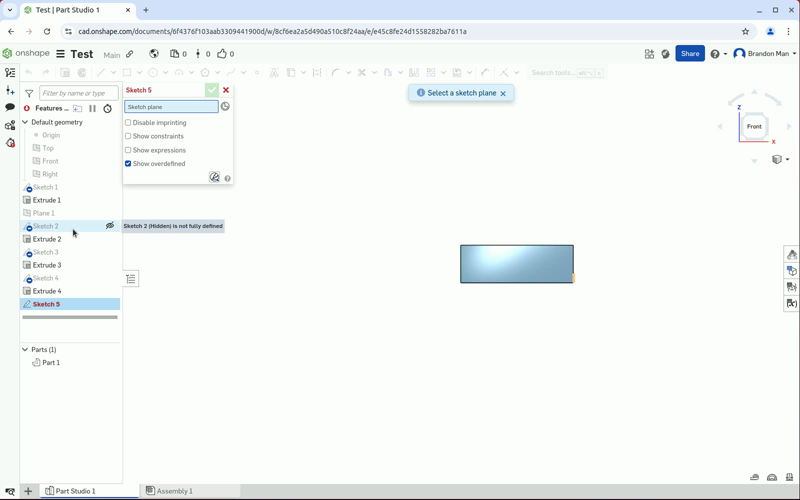
scroll(3)
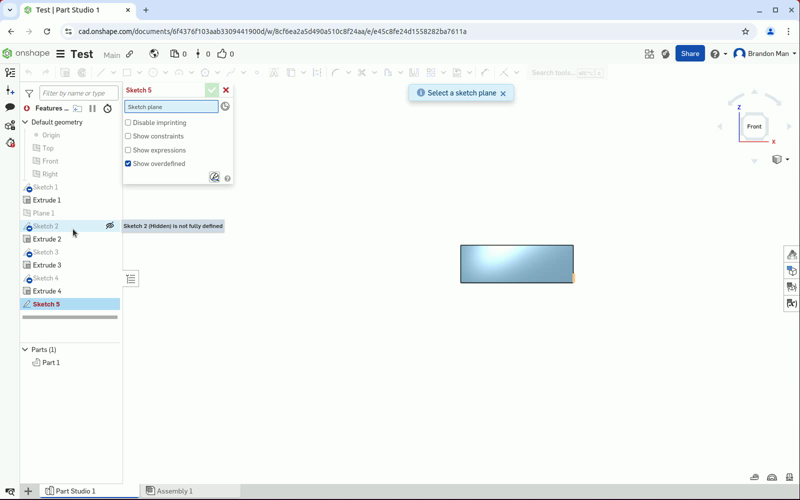
mouse_move(73, 163)
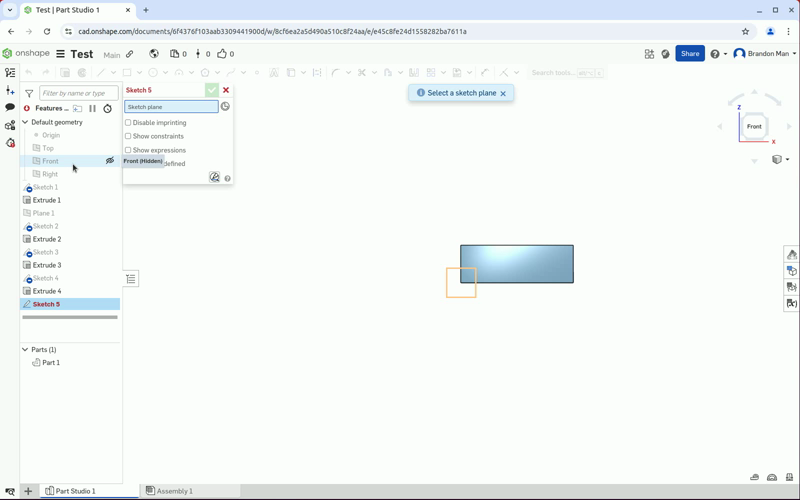
click(73, 163)
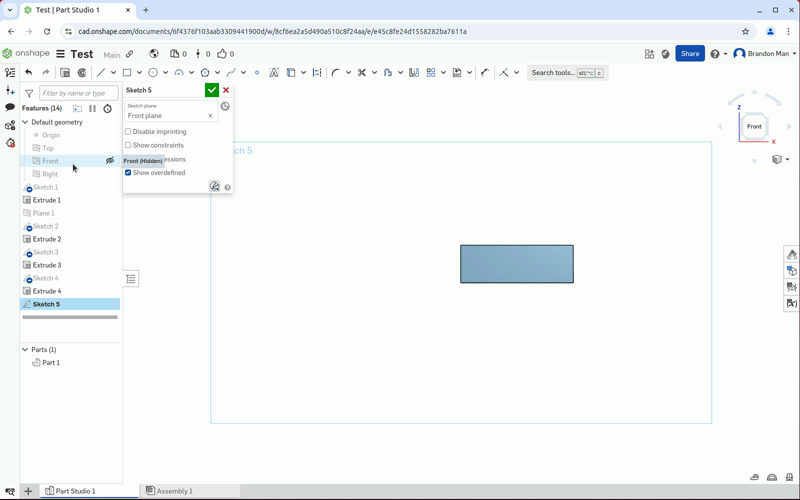
mouse_move(73, 352)
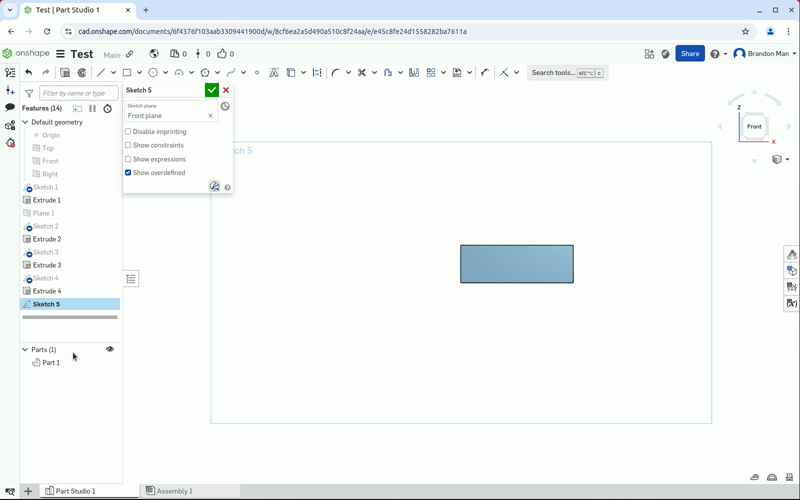
key(y)
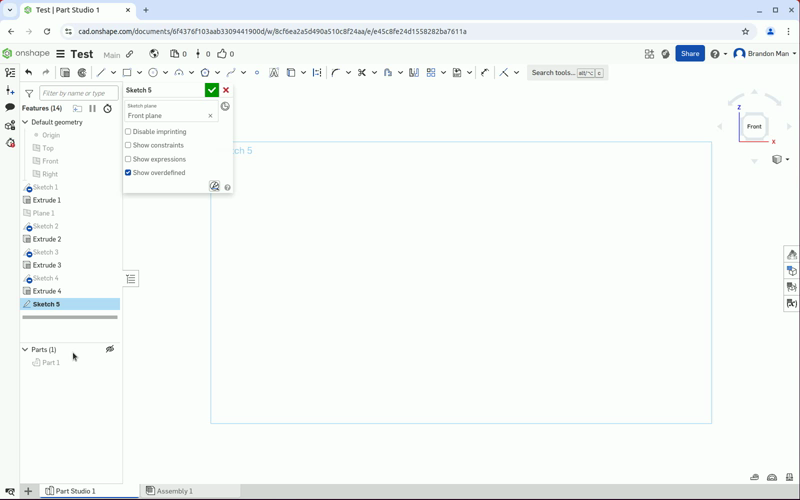
key(l)
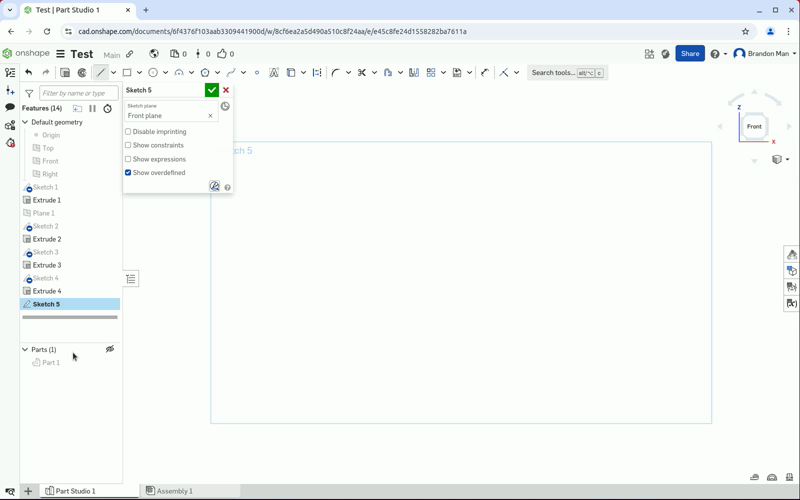
key_down(shift)
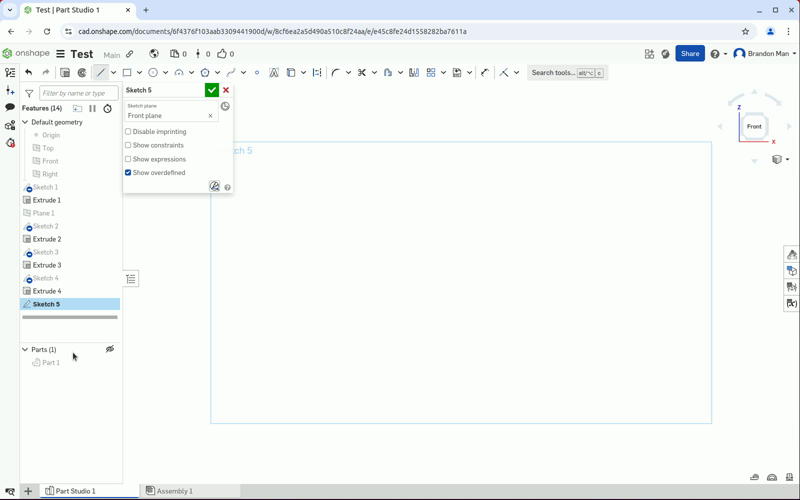
mouse_move(516, 245)
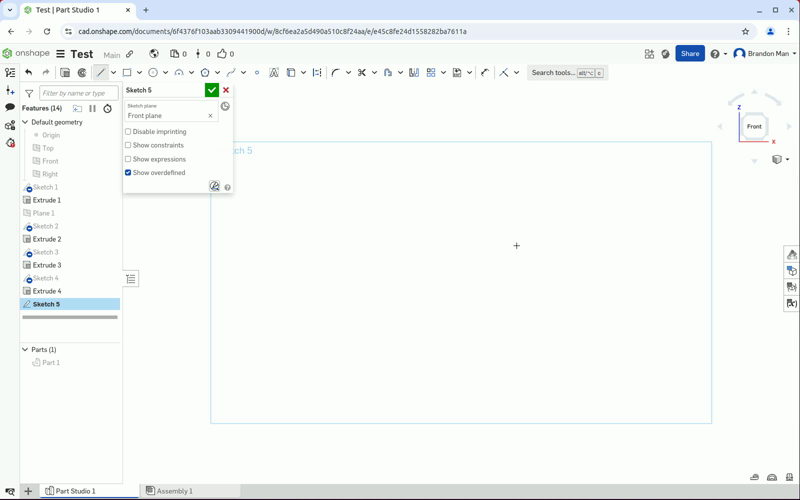
click(516, 245)
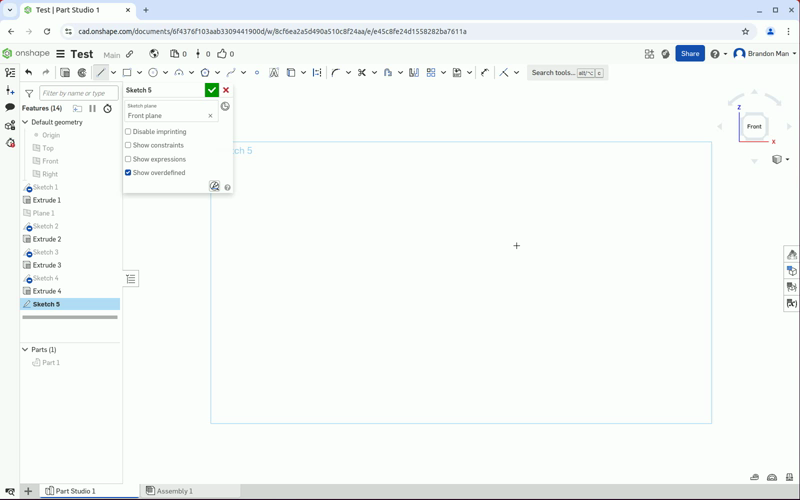
key_up(shift)
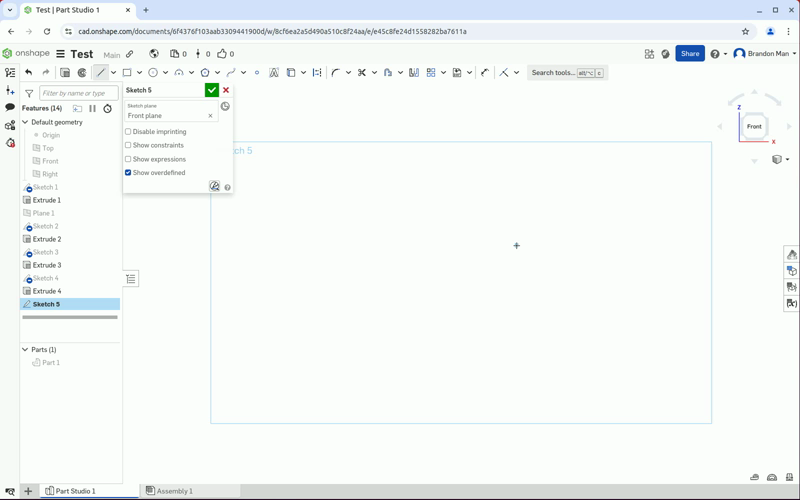
key_down(shift)
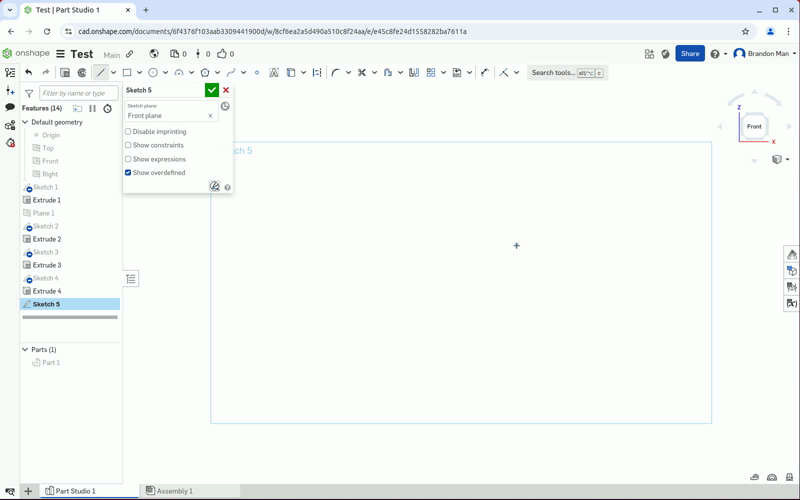
mouse_move(546, 245)
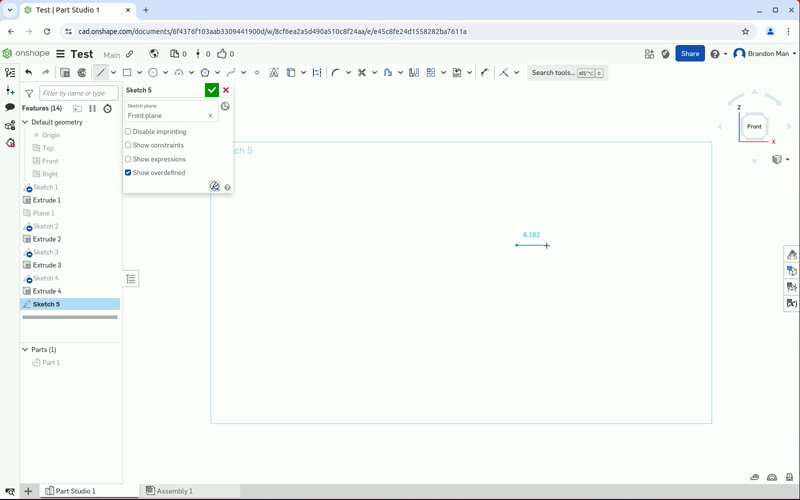
mouse_move(522, 255)
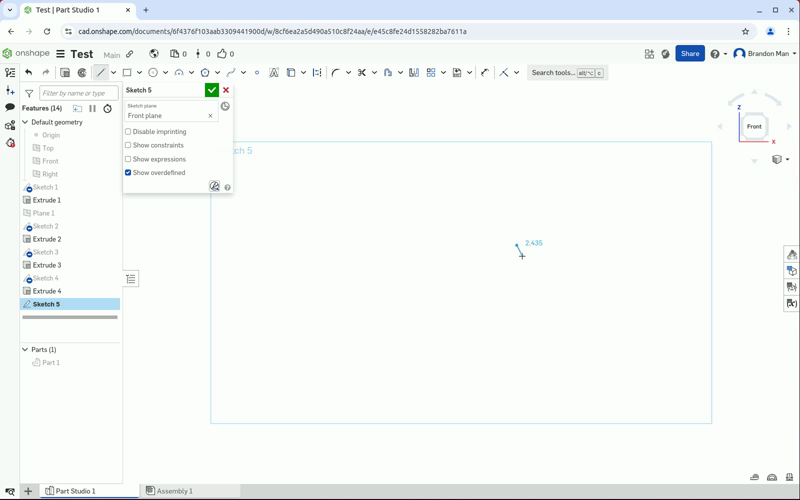
click(522, 255)
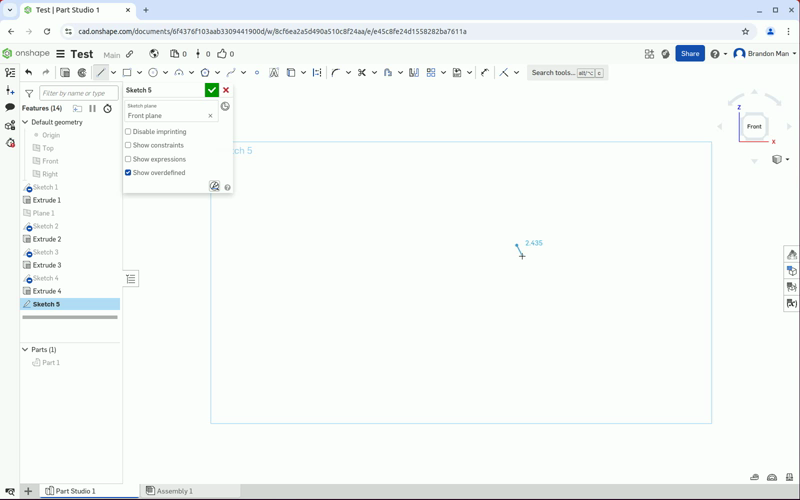
key_up(shift)
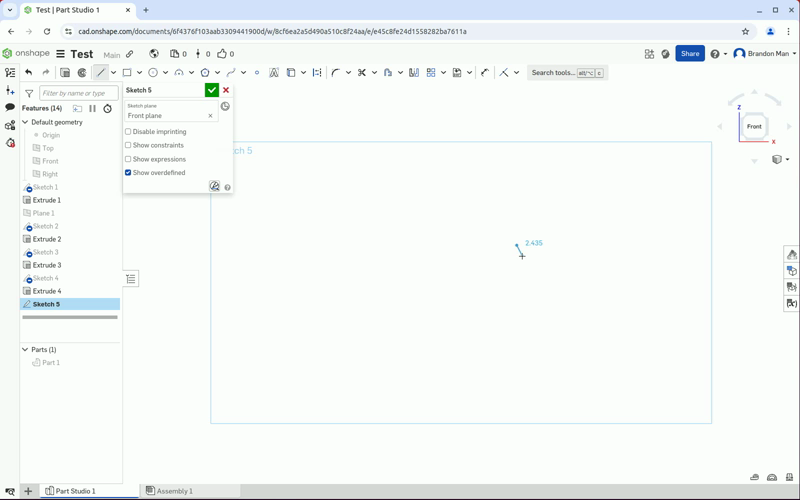
key_down(shift)
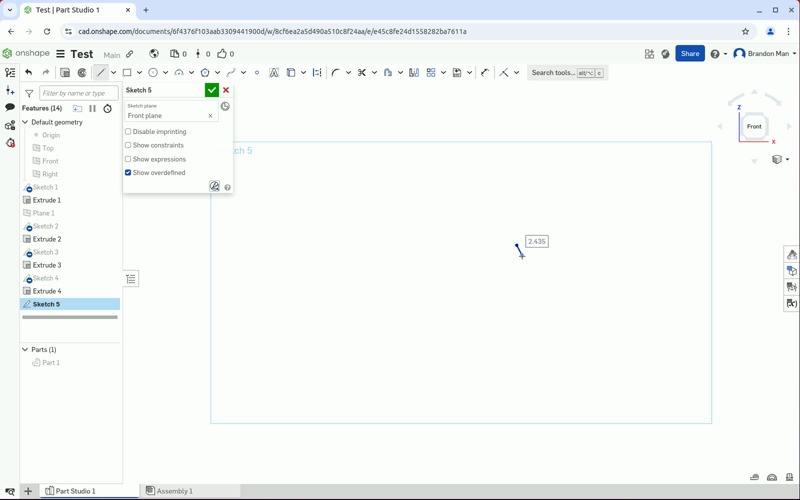
mouse_move(552, 255)
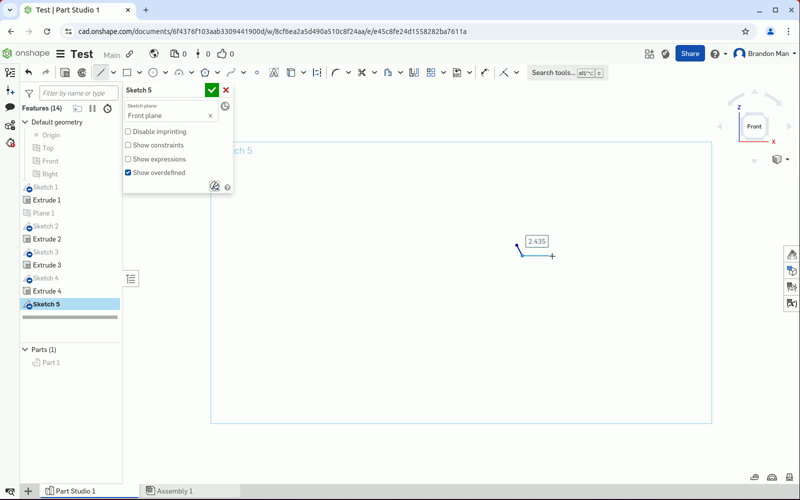
mouse_move(522, 245)
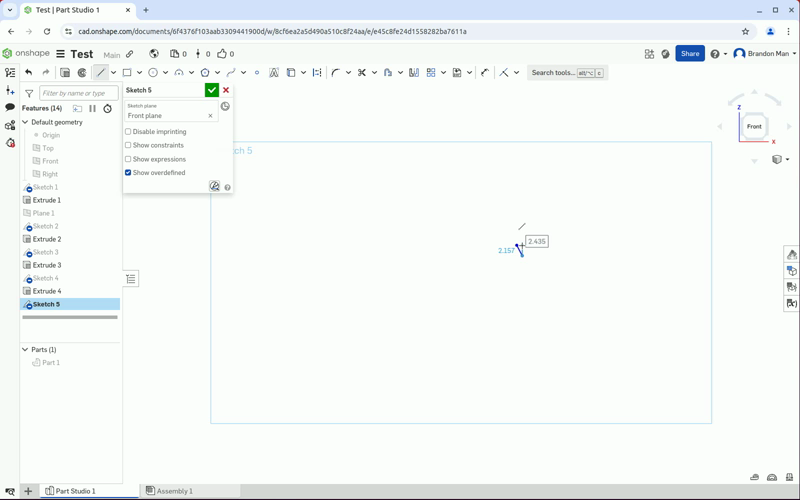
click(522, 245)
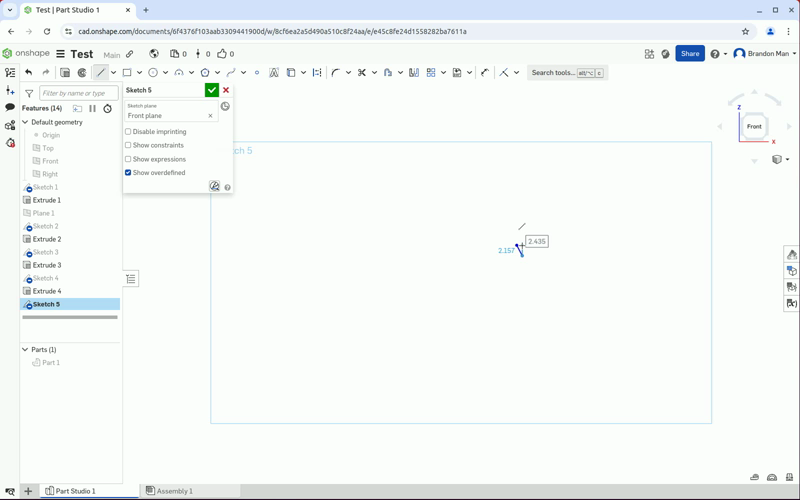
key_up(shift)
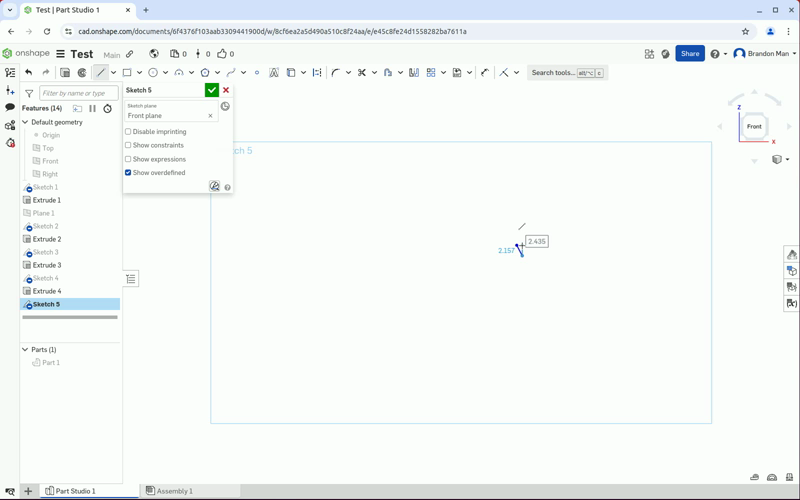
mouse_move(552, 245)
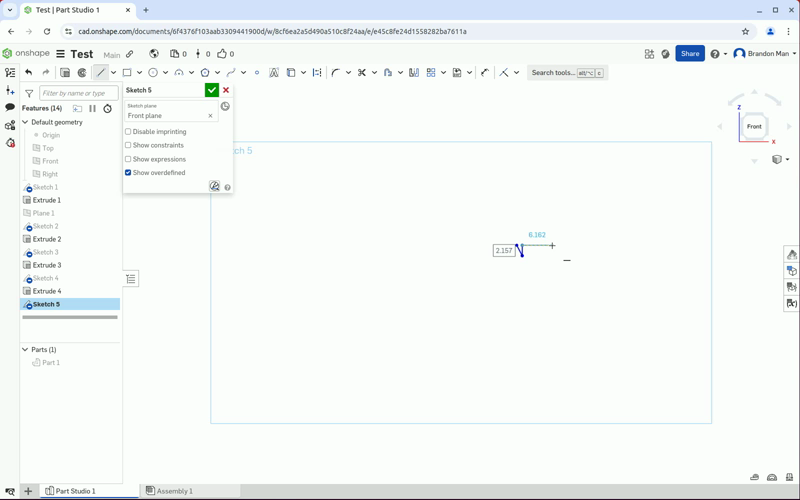
key_down(shift)
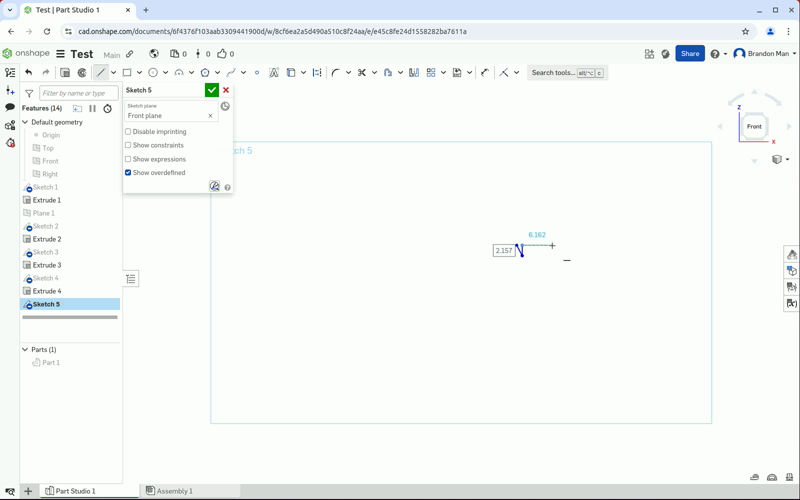
mouse_move(516, 245)
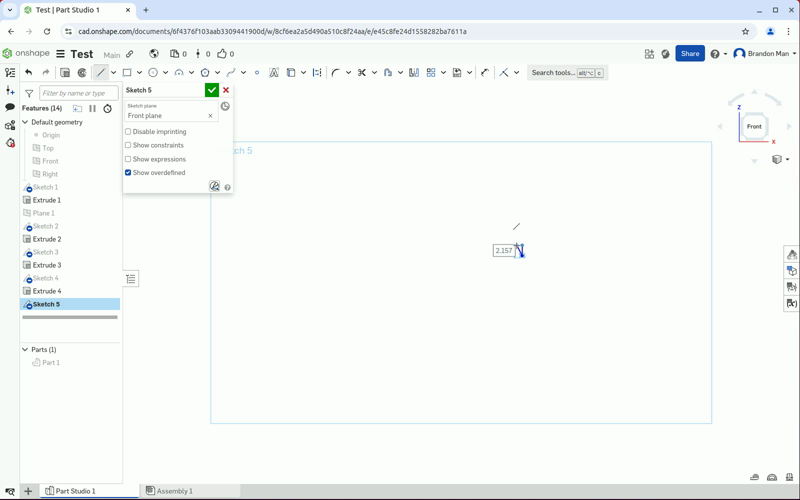
scroll(6)
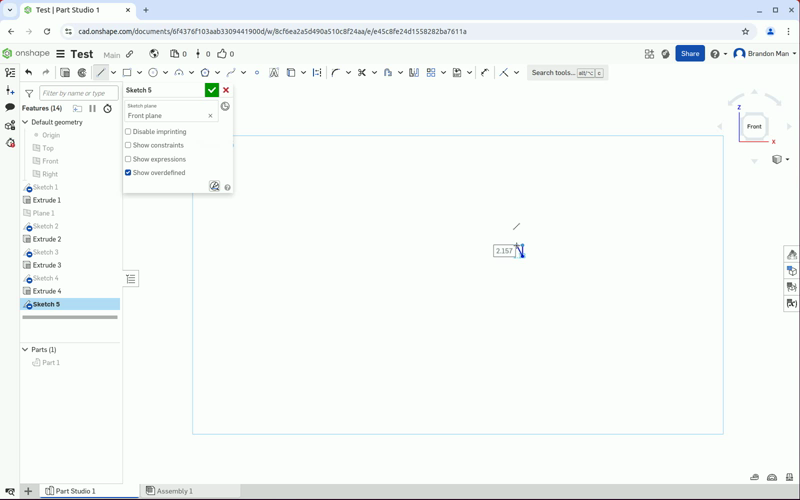
scroll(6)
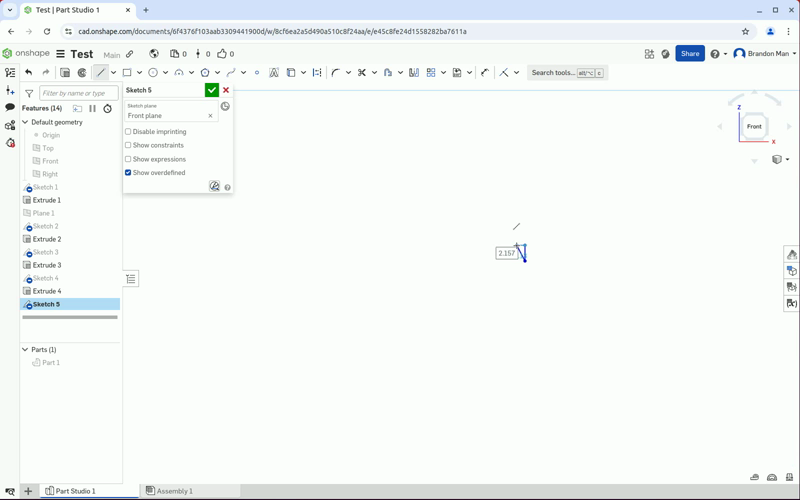
scroll(6)
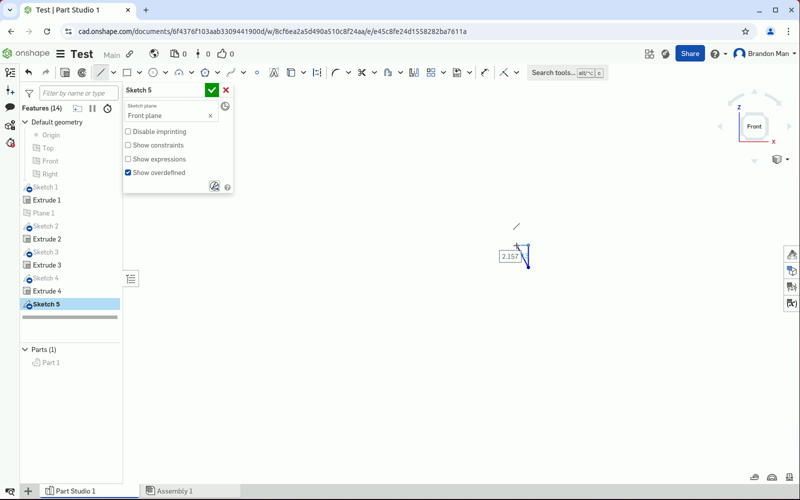
scroll(6)
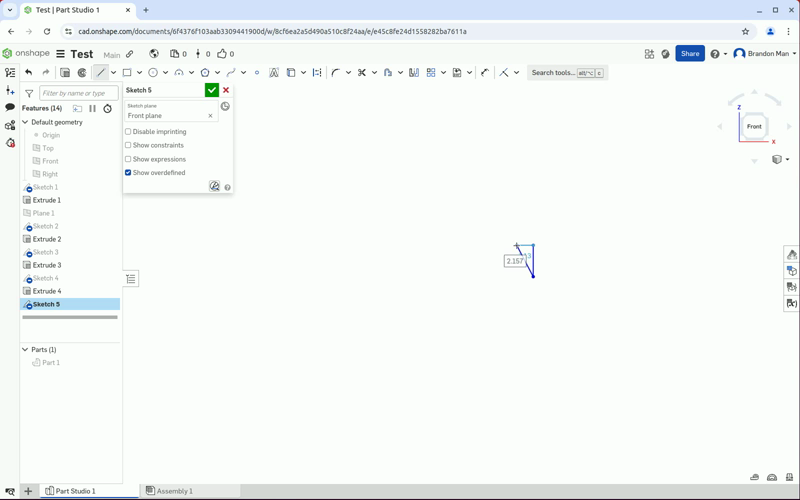
scroll(6)
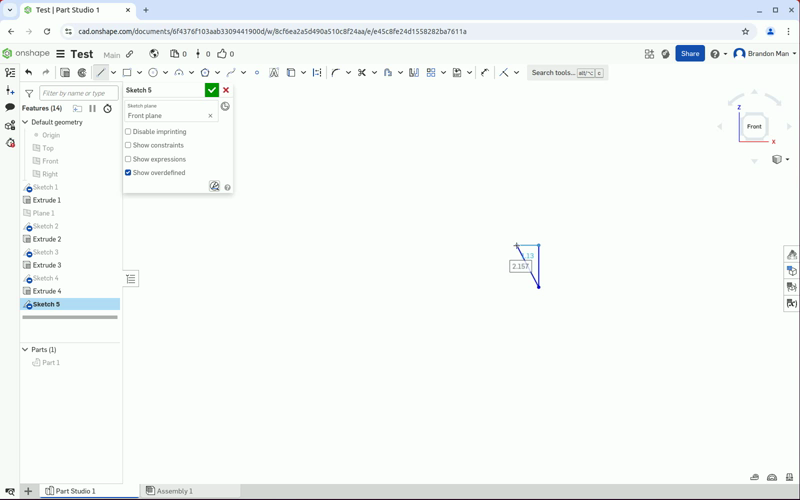
scroll(6)
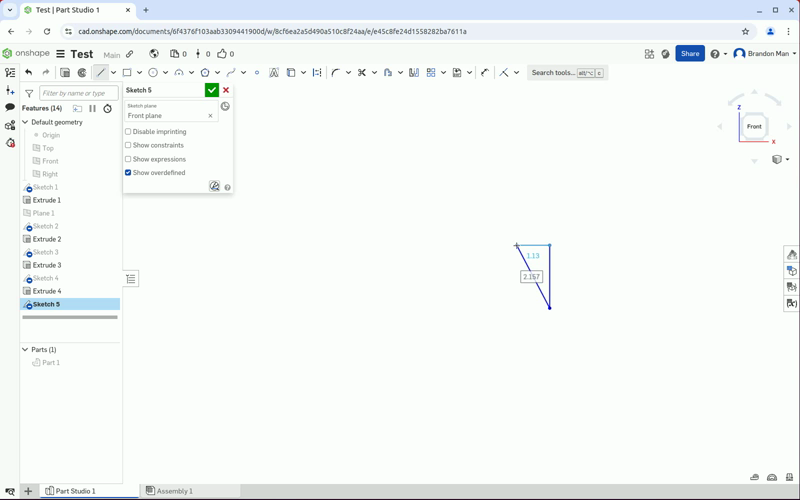
scroll(6)
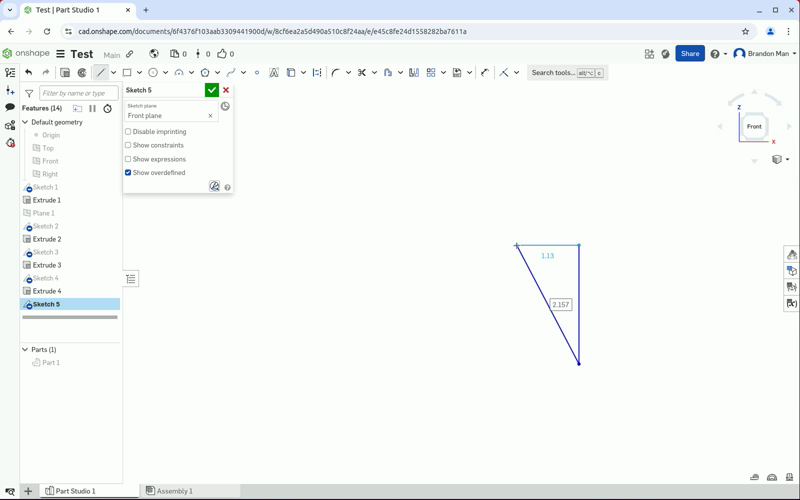
key_up(shift)
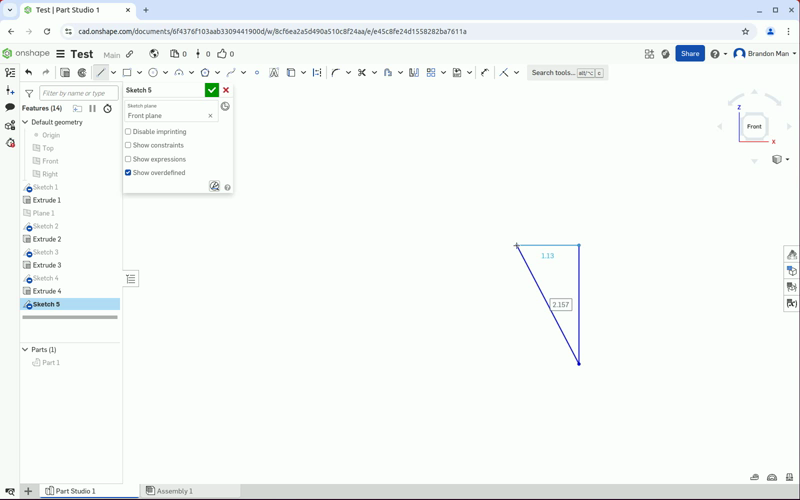
click(516, 245)
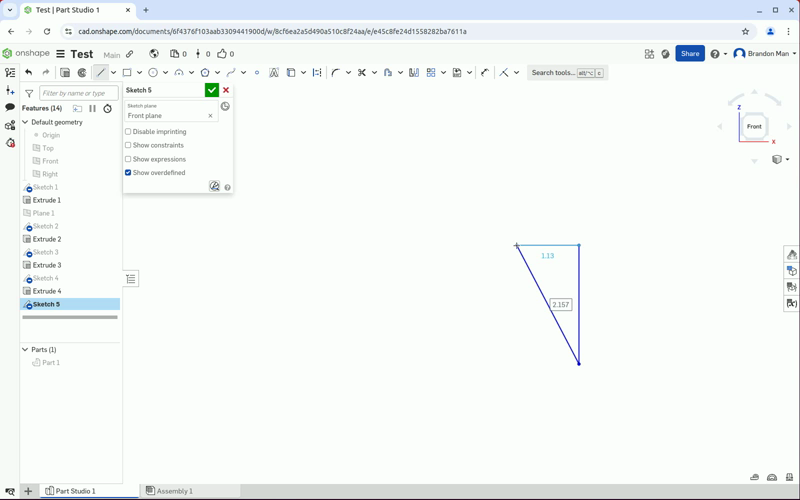
scroll(-6)
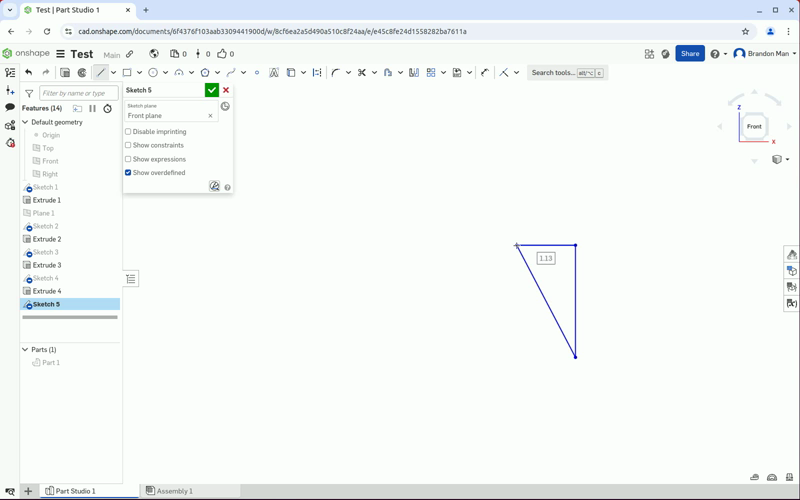
scroll(-6)
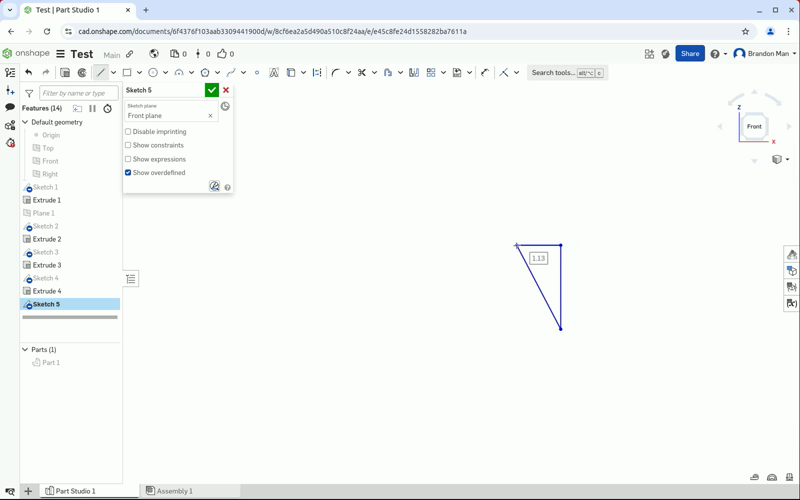
scroll(-6)
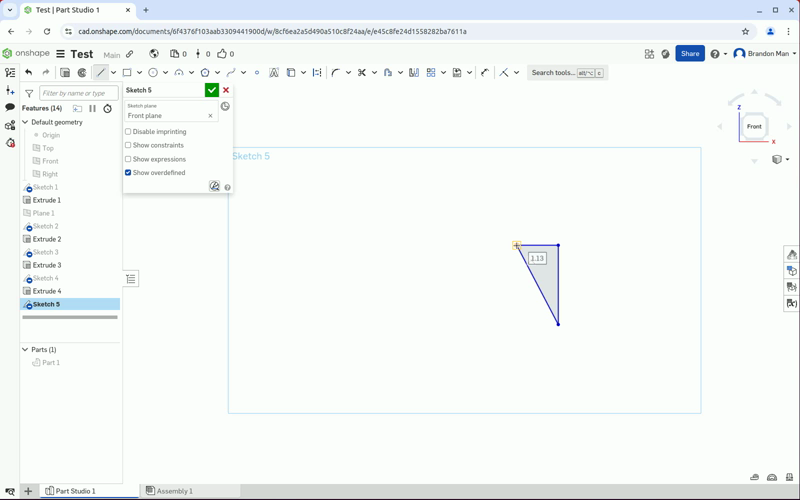
scroll(-6)
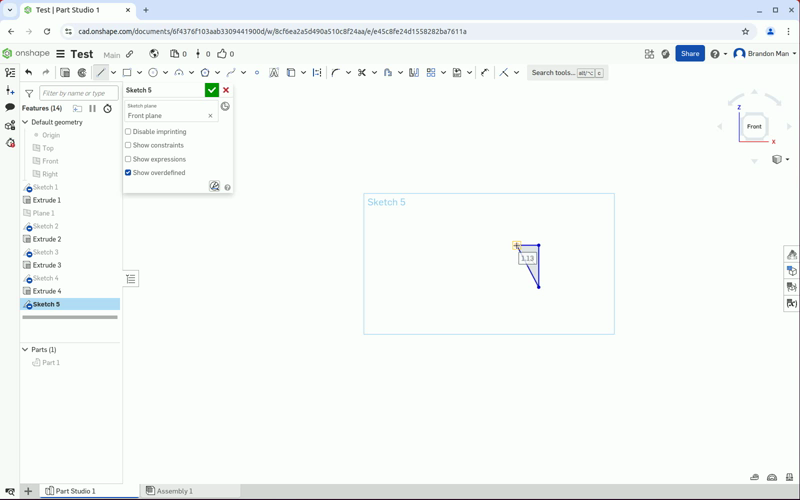
scroll(-6)
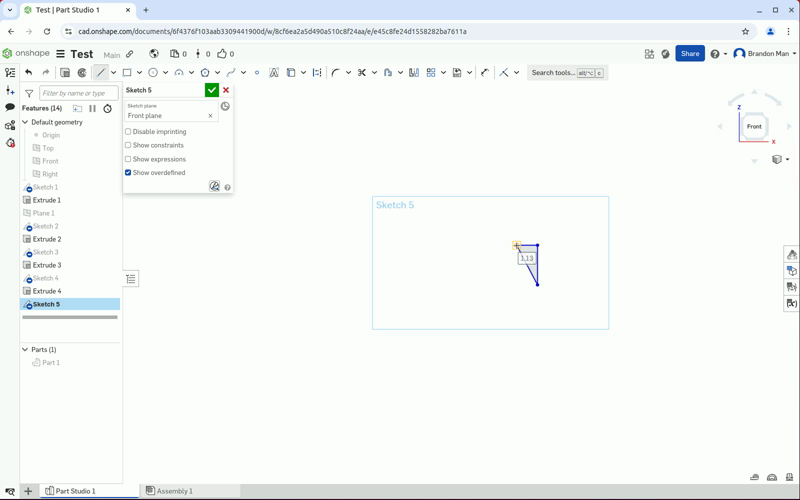
scroll(-6)
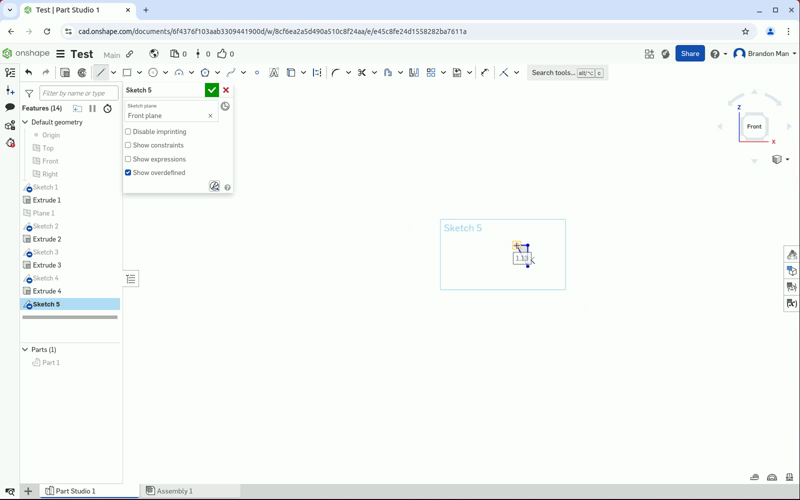
scroll(-6)
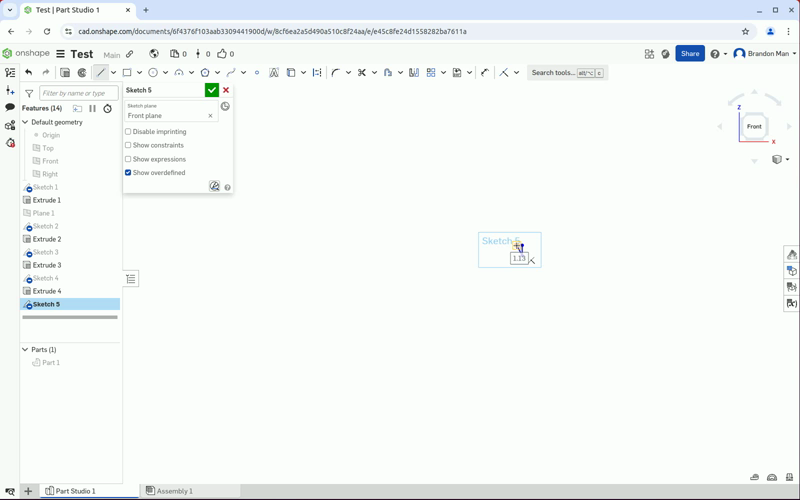
key(esc)
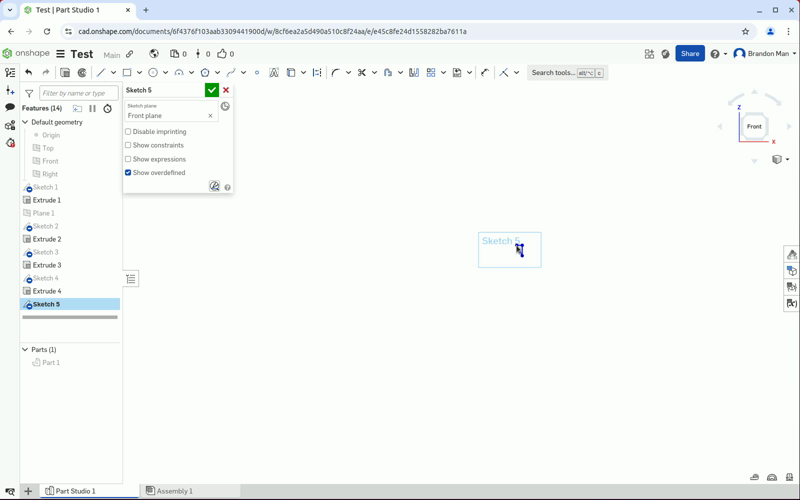
mouse_move(519, 248)
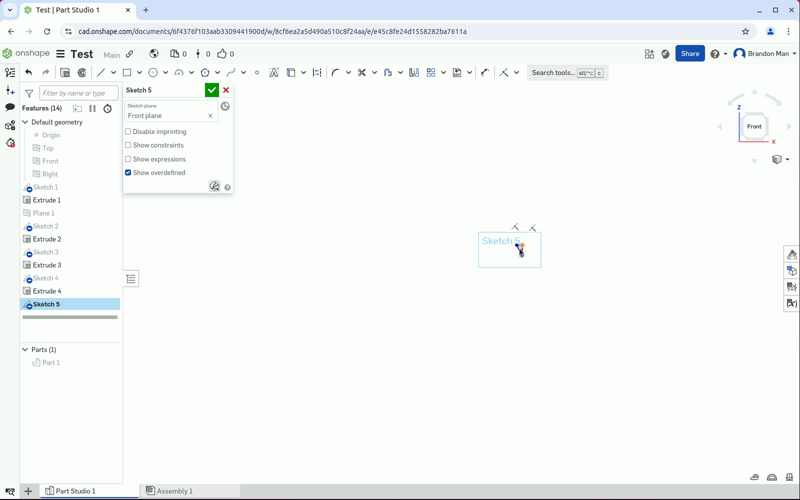
scroll(6)
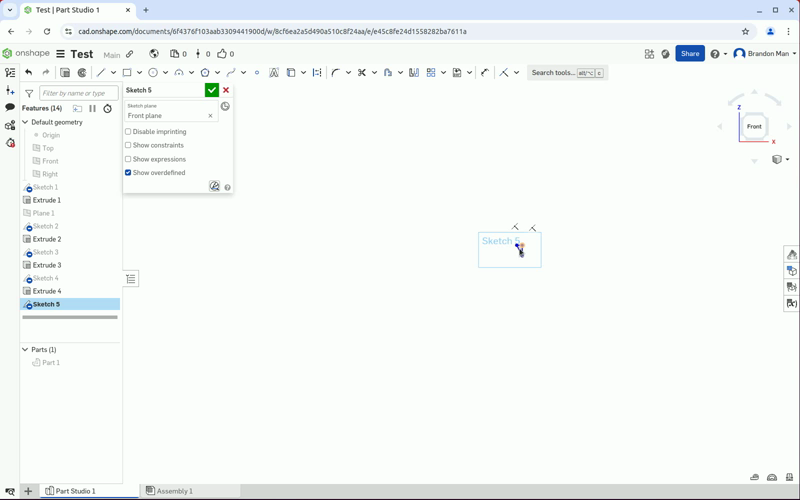
scroll(6)
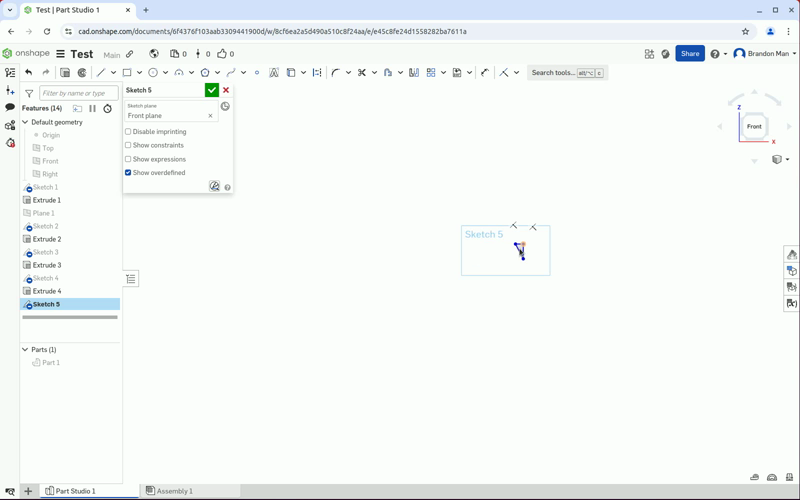
scroll(6)
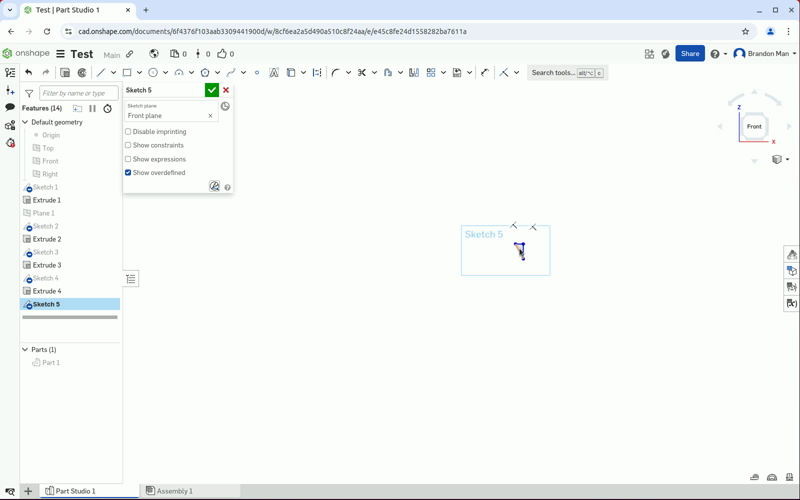
scroll(6)
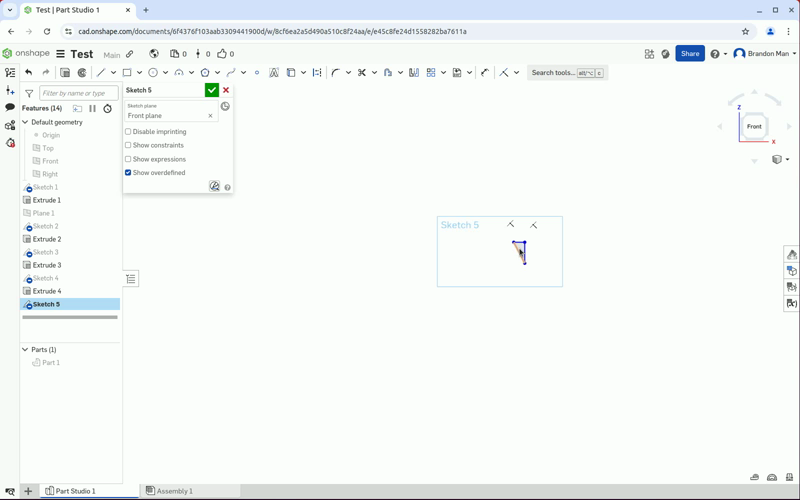
scroll(6)
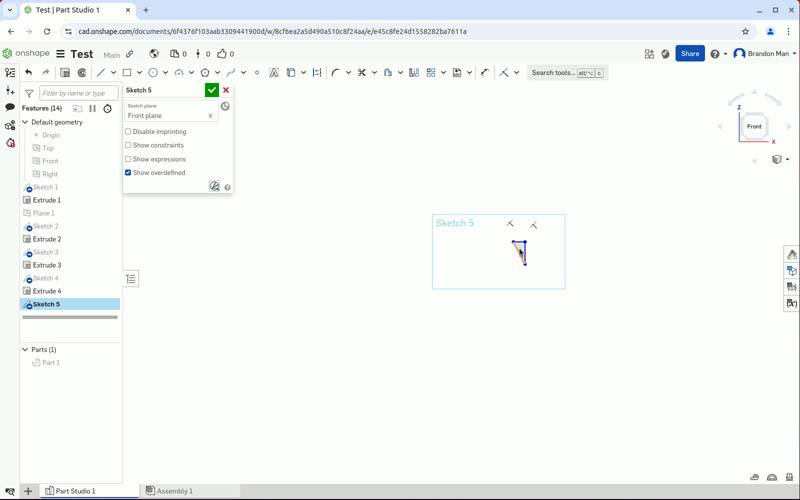
scroll(6)
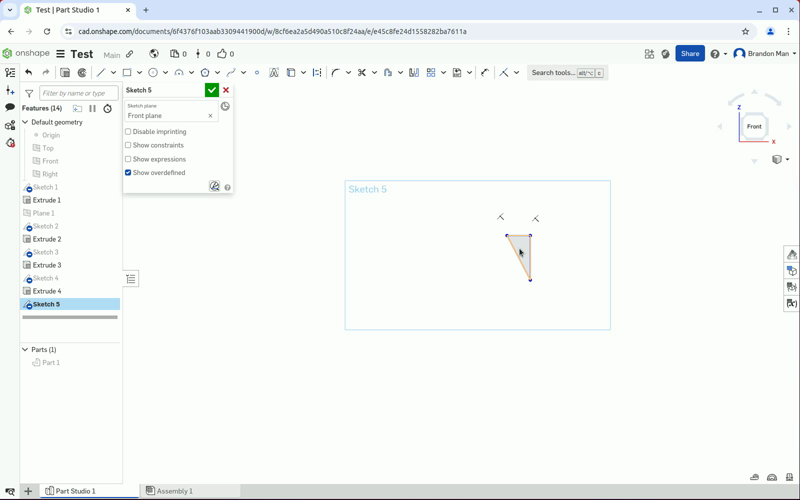
scroll(6)
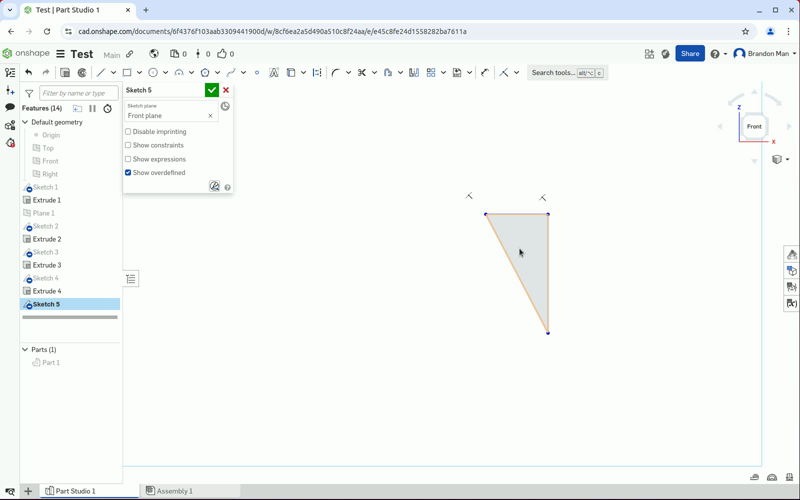
click(519, 248)
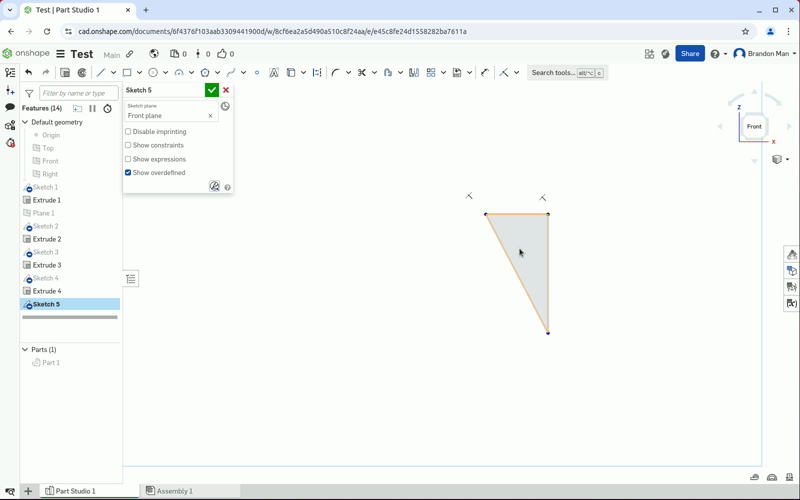
scroll(-6)
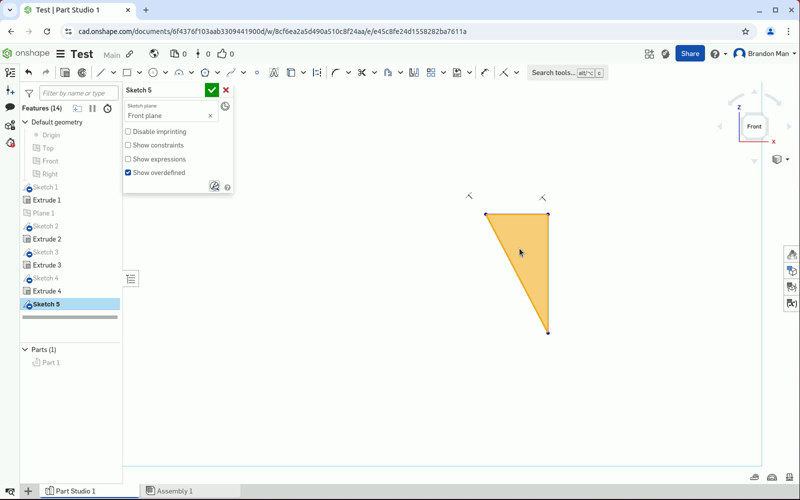
scroll(-6)
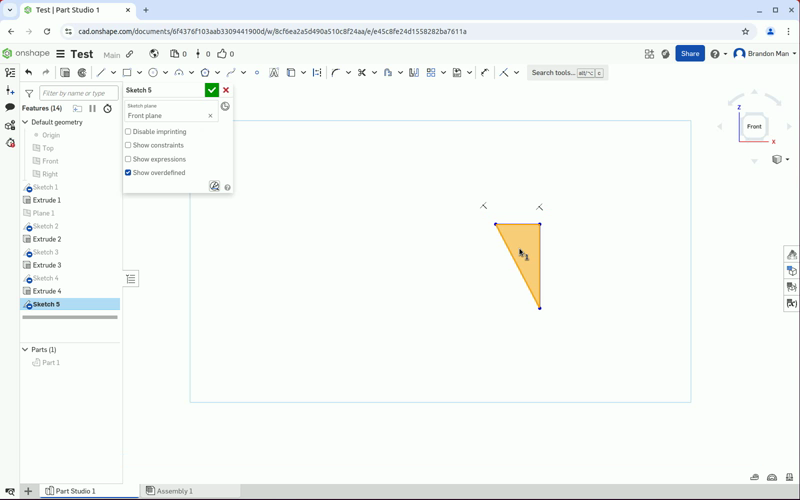
scroll(-6)
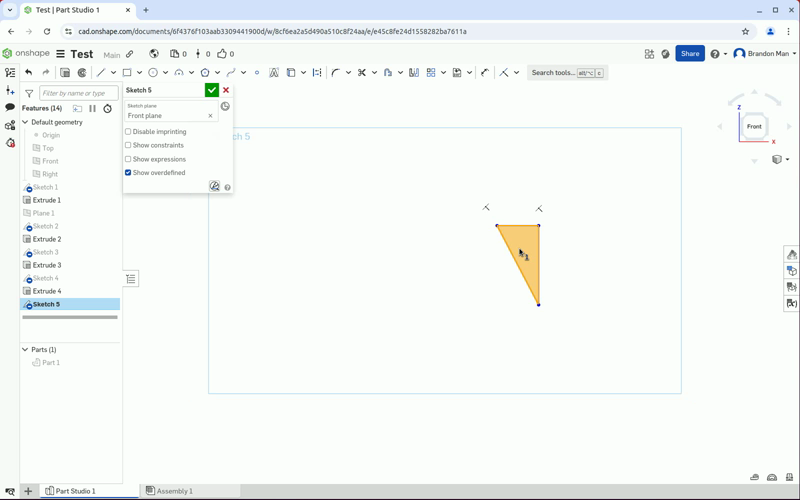
scroll(-6)
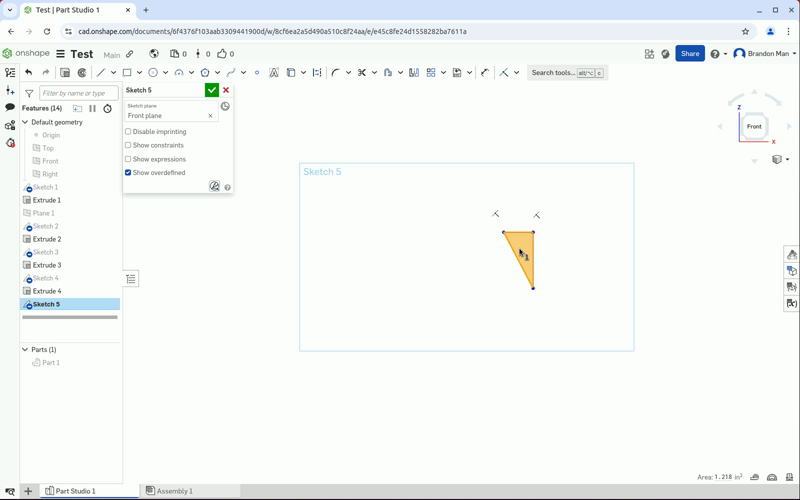
scroll(-6)
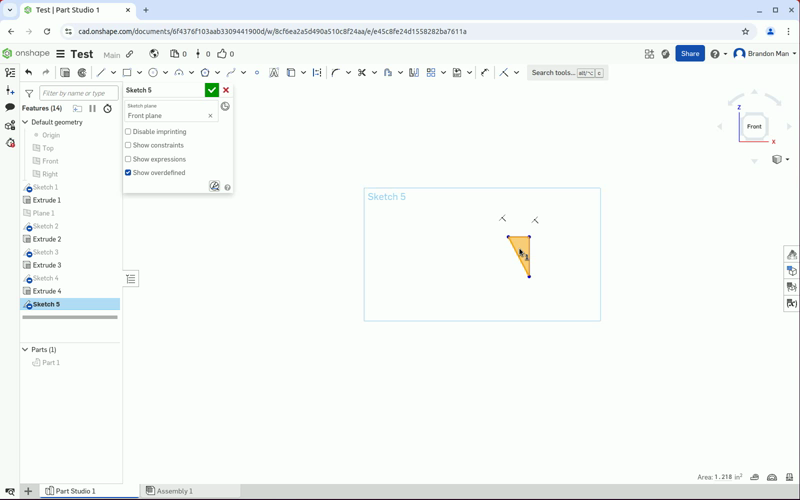
scroll(-6)
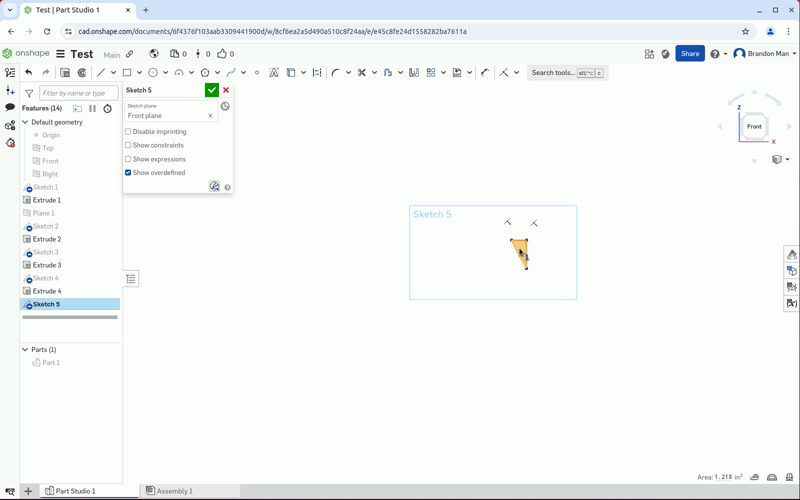
scroll(-6)
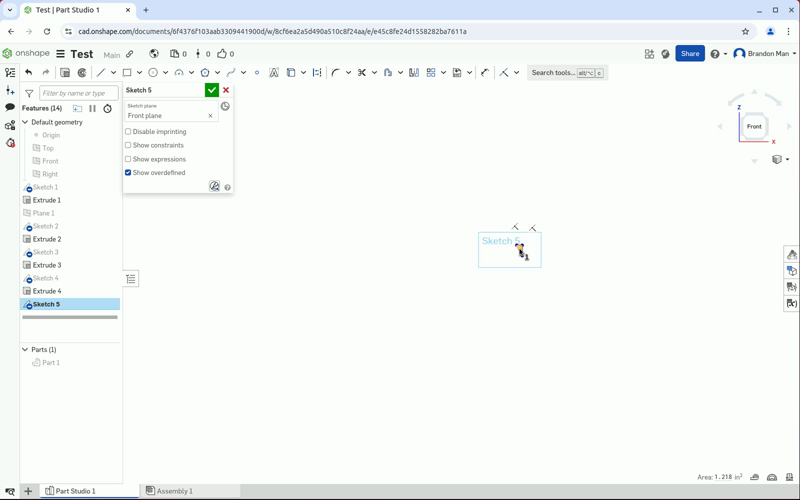
mouse_move(73, 352)
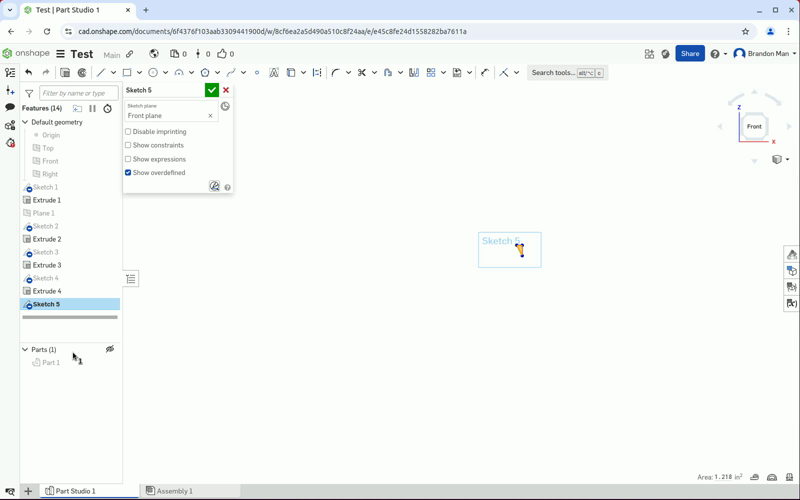
key(shift+y)
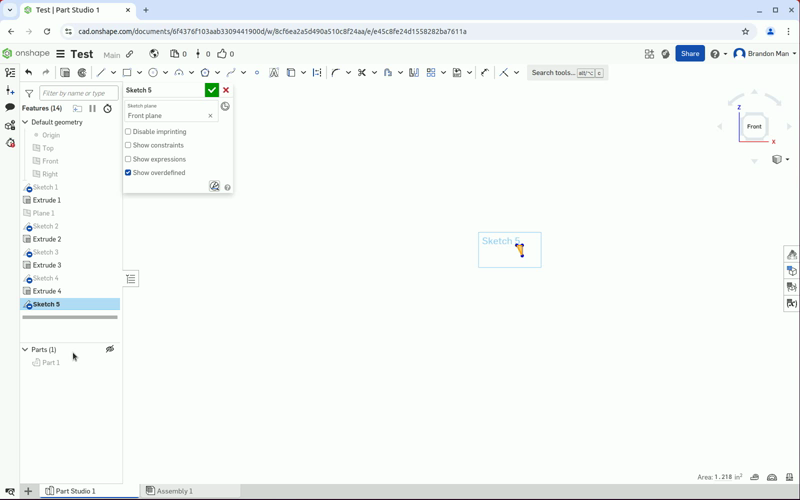
key(shift+e)
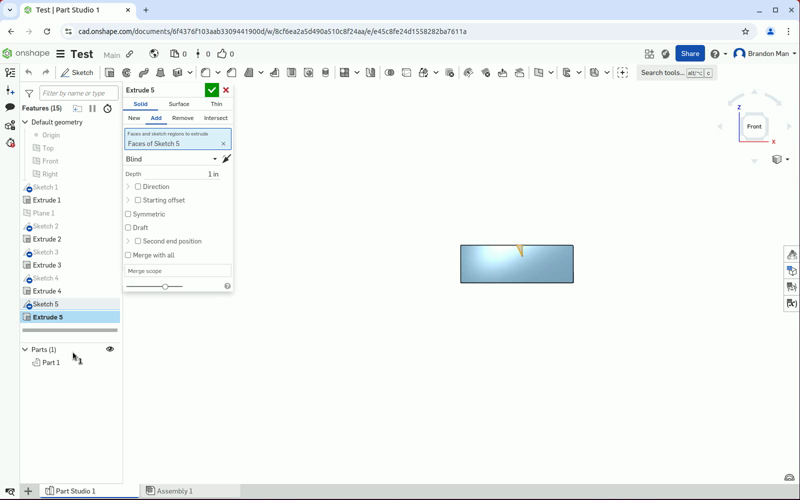
mouse_move(143, 106)
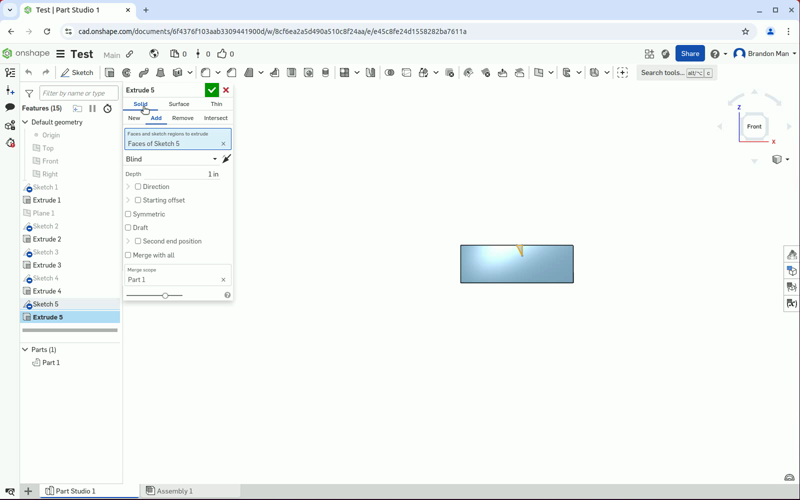
click(143, 106)
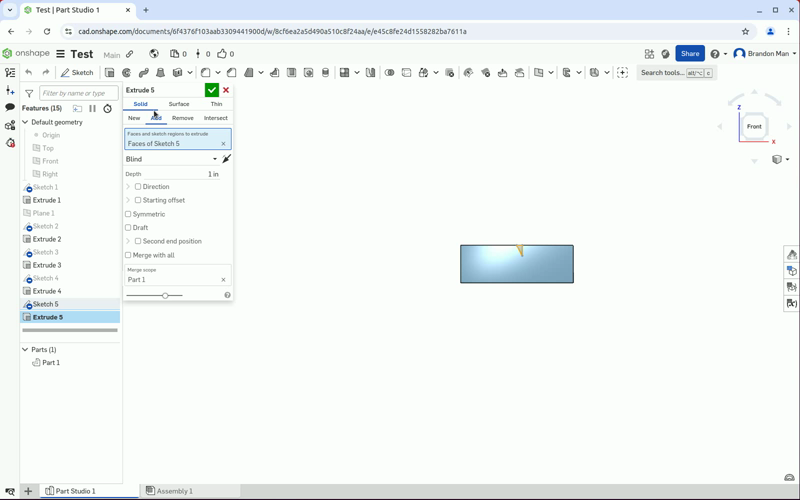
mouse_move(186, 120)
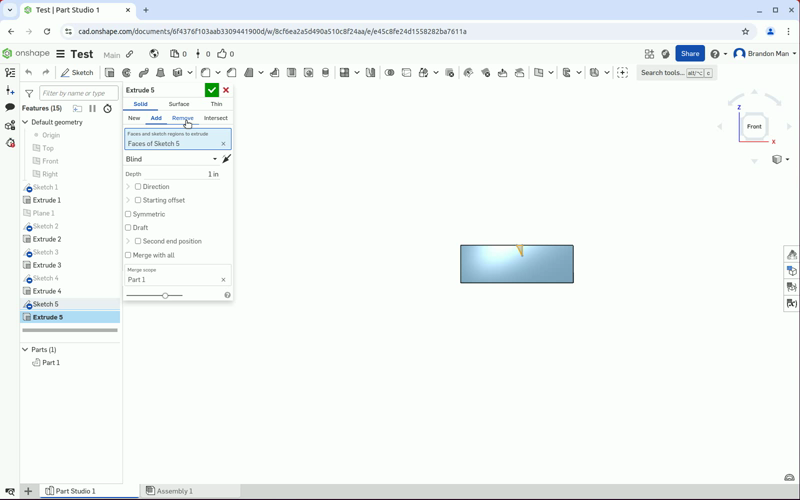
click(186, 120)
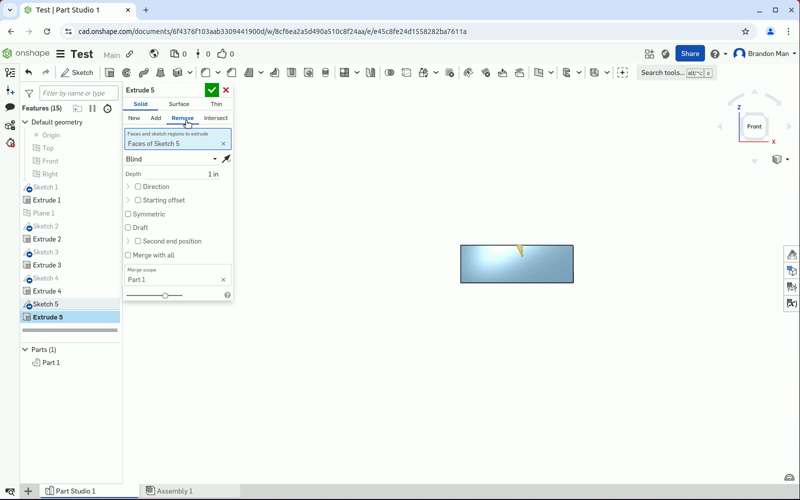
key(tab, 4)
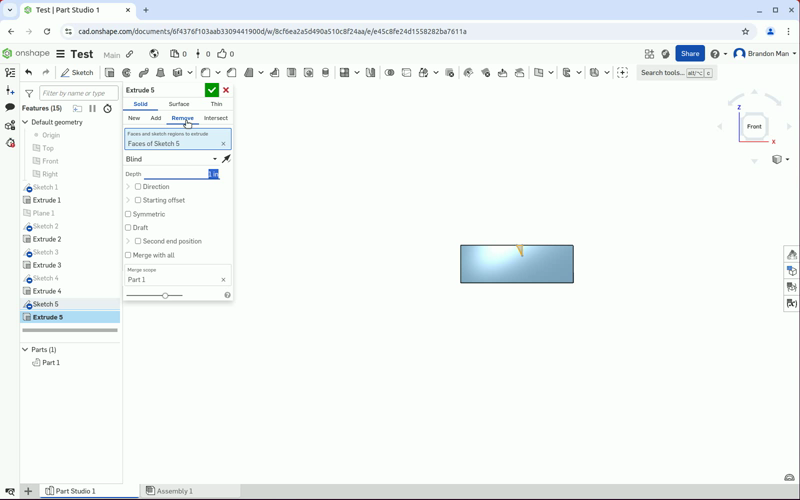
text(11.554)
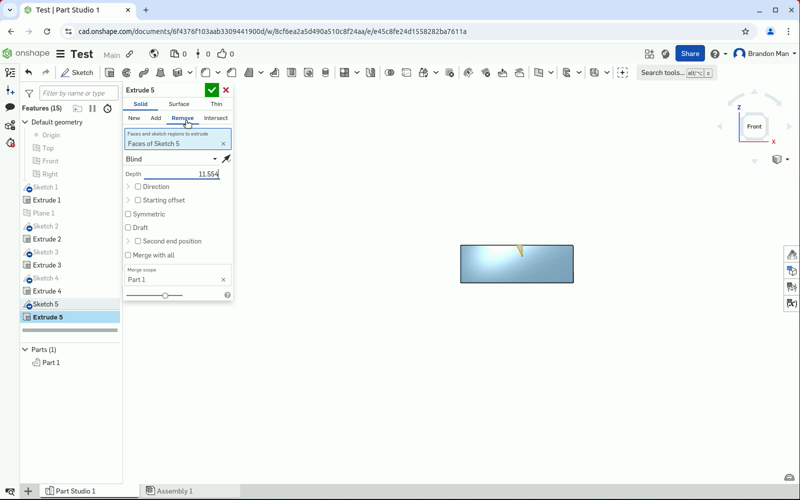
key(tab, 6)
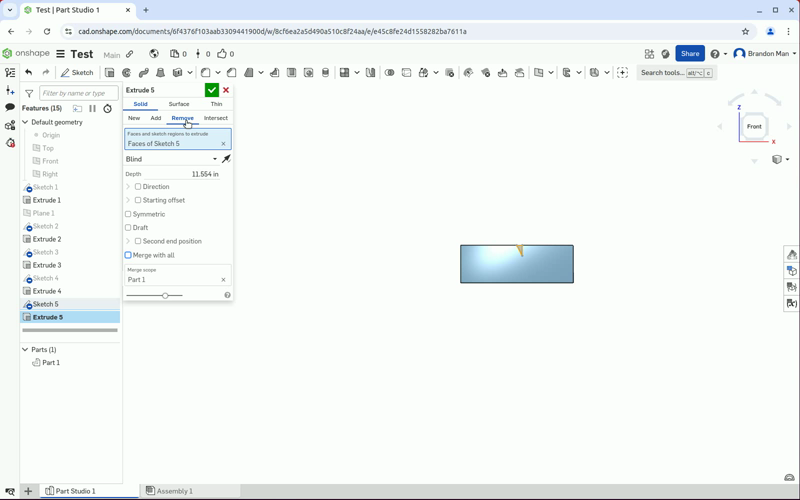
key(space)
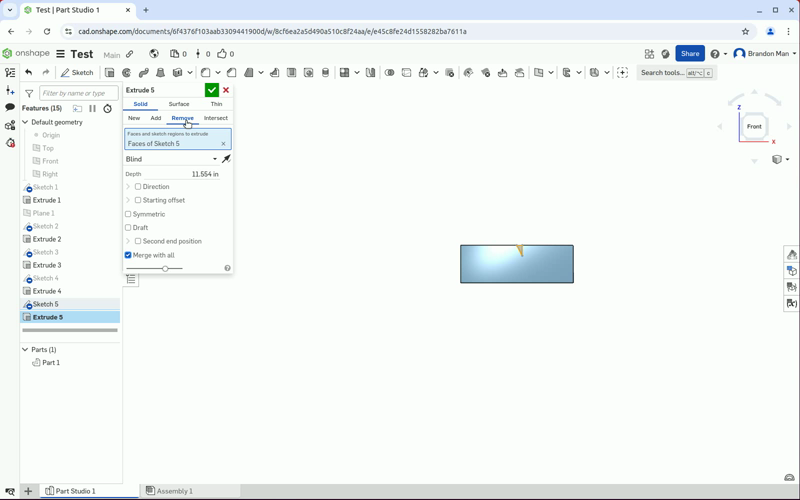
key(enter)
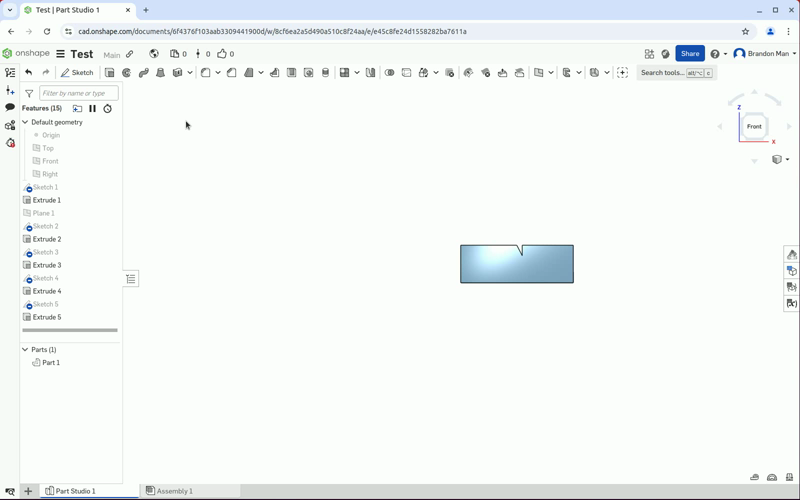
key(shift+h)
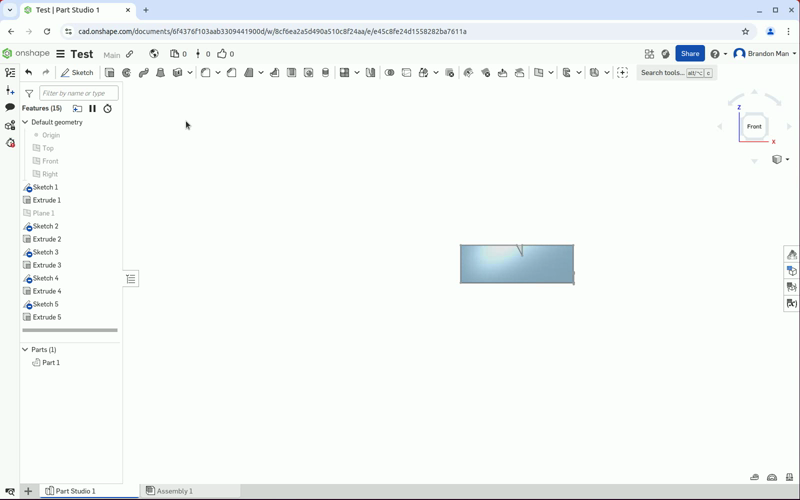
key(shift+h)
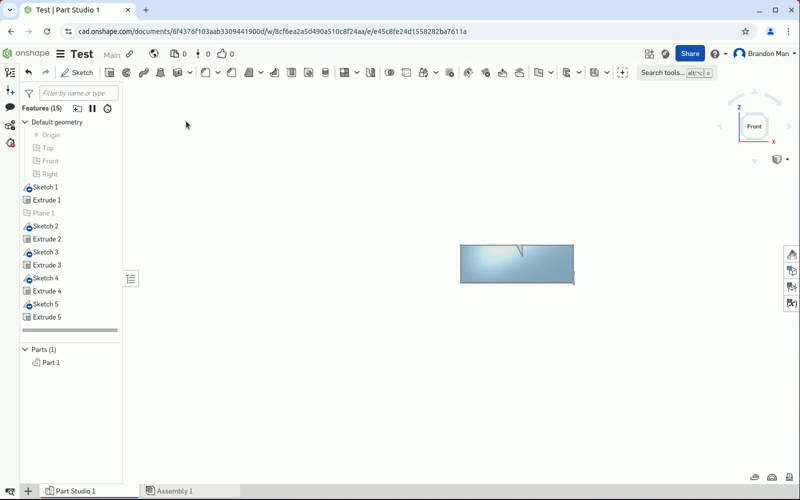
key(shift+7)
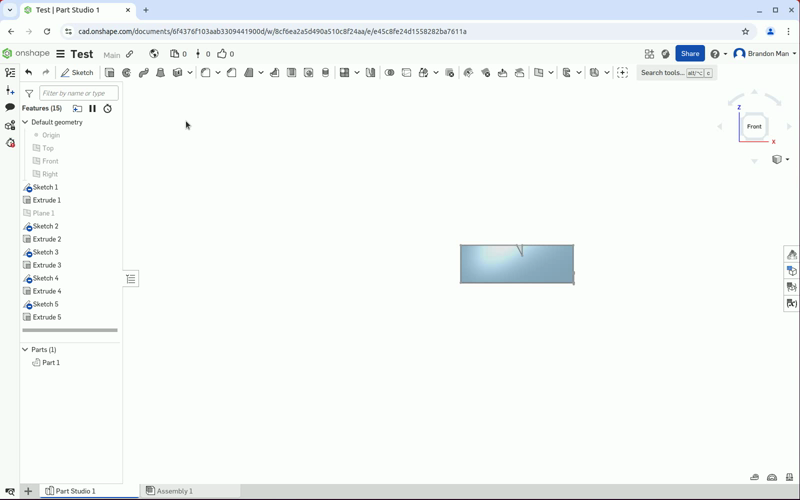
key(left, 2)
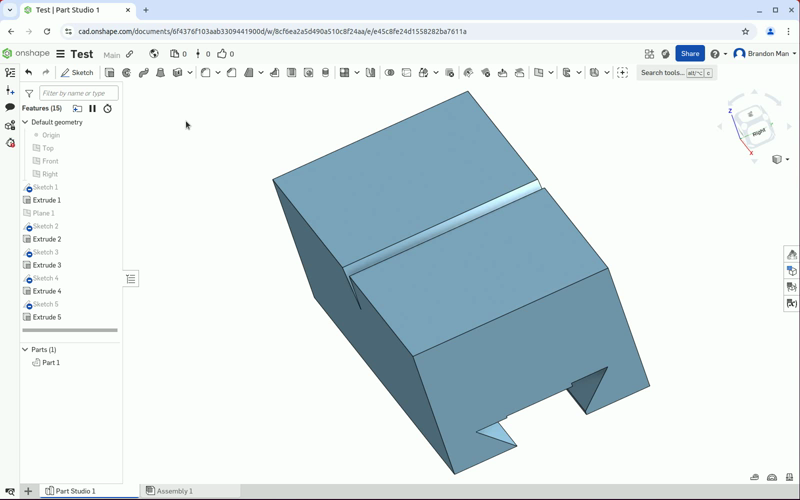
key(down, 2)
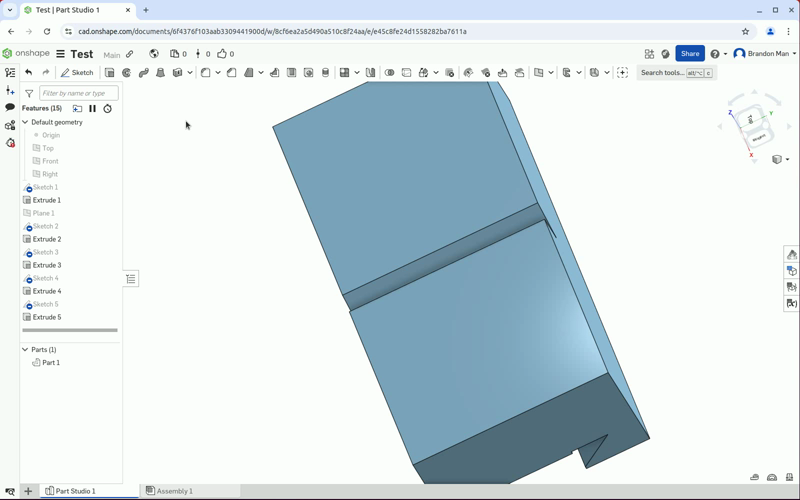
key(up, 2)
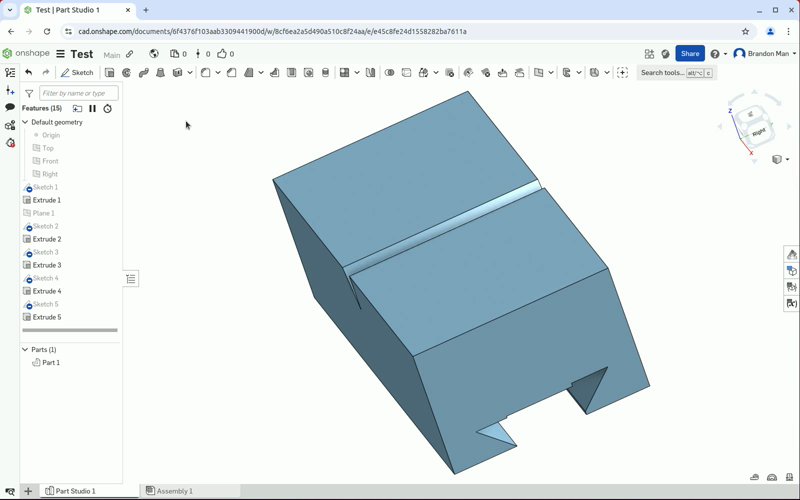
key(right, 2)
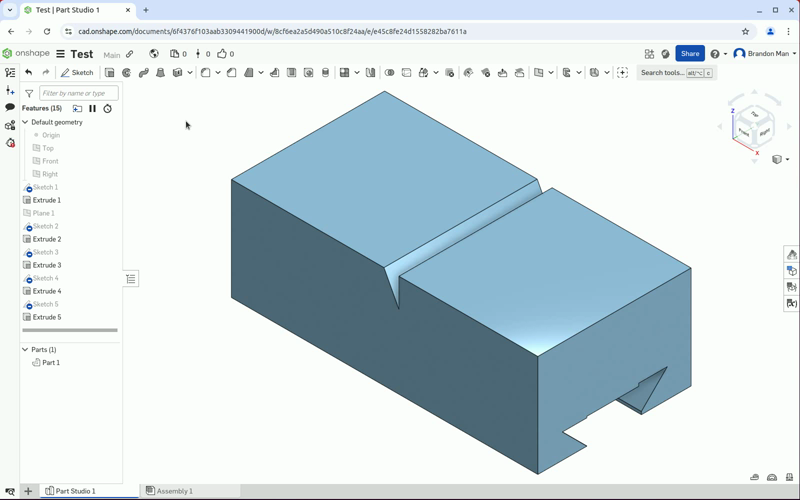
mouse_move(73, 189)
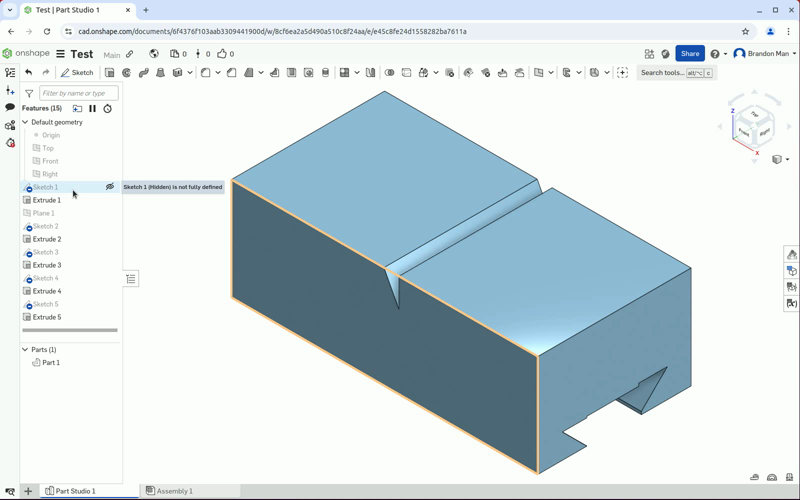
click(73, 189)